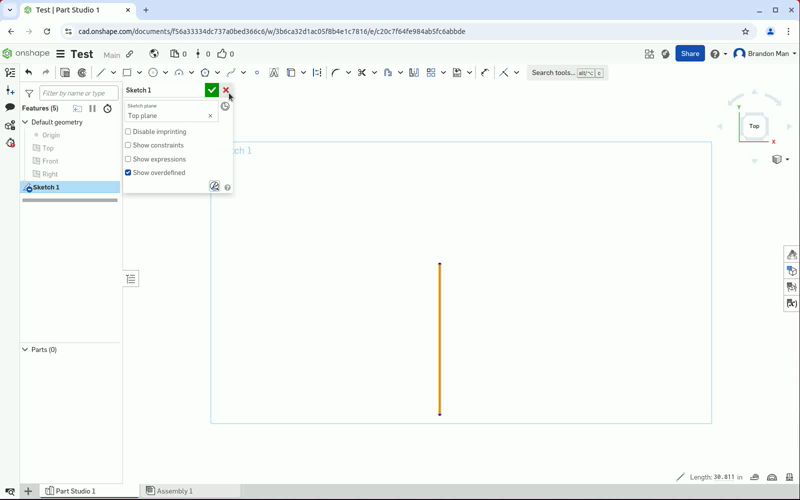
key(shift+h)
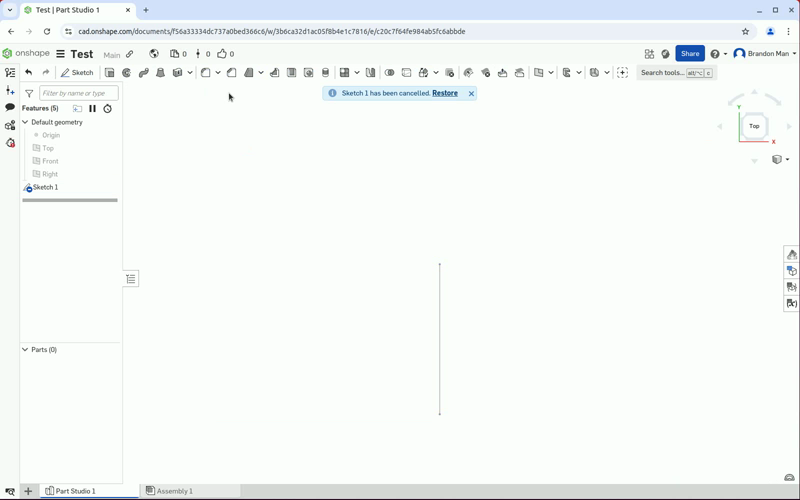
key(shift+s)
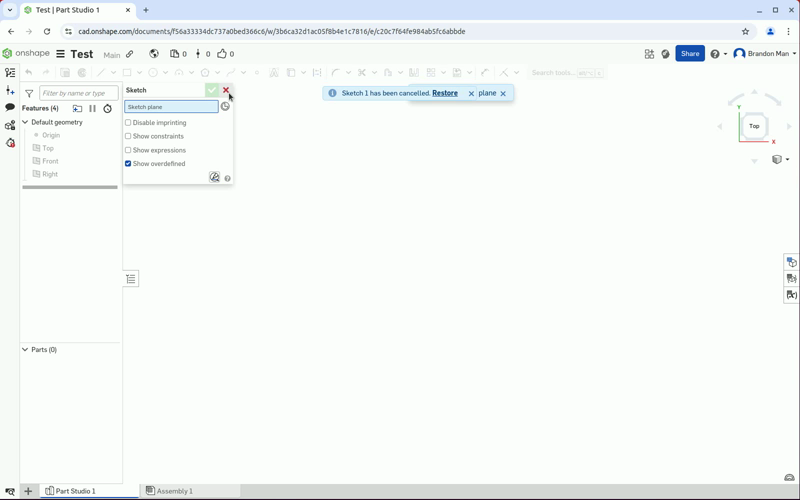
mouse_move(73, 150)
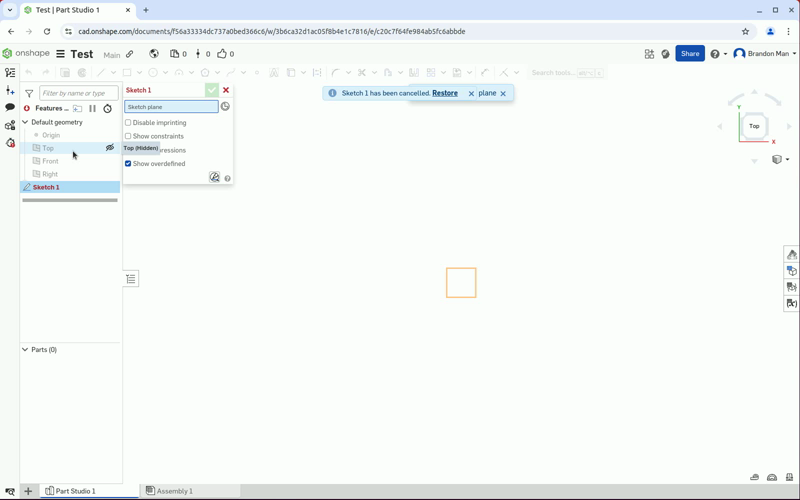
click(73, 150)
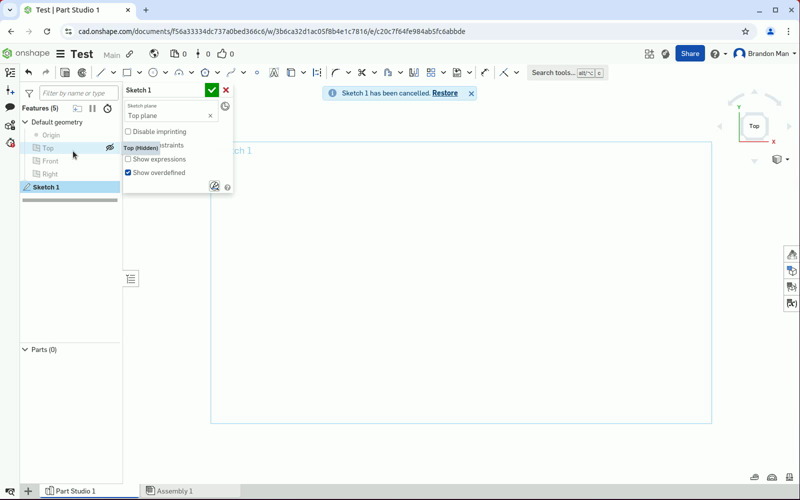
mouse_move(73, 352)
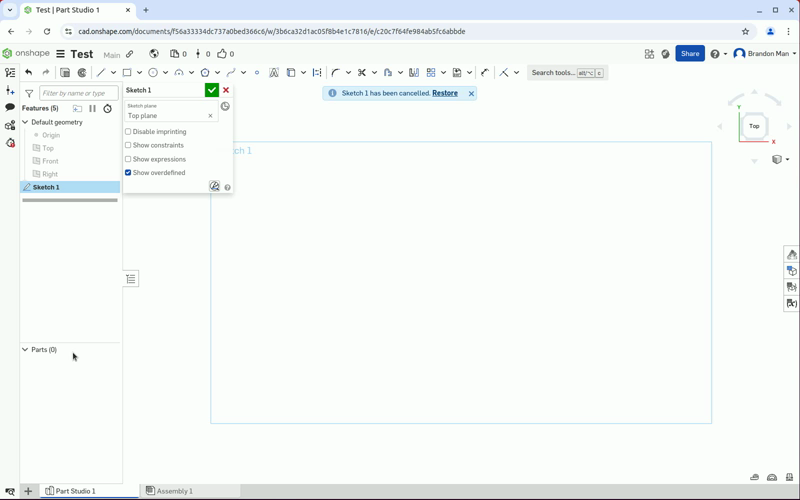
key(y)
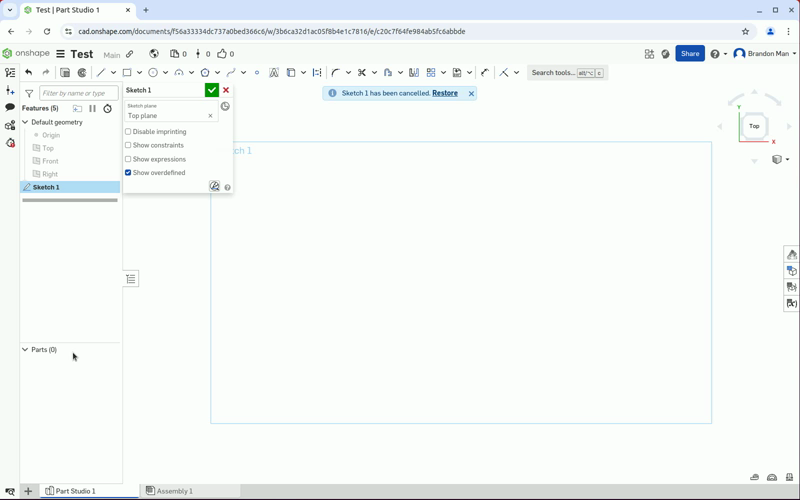
key(l)
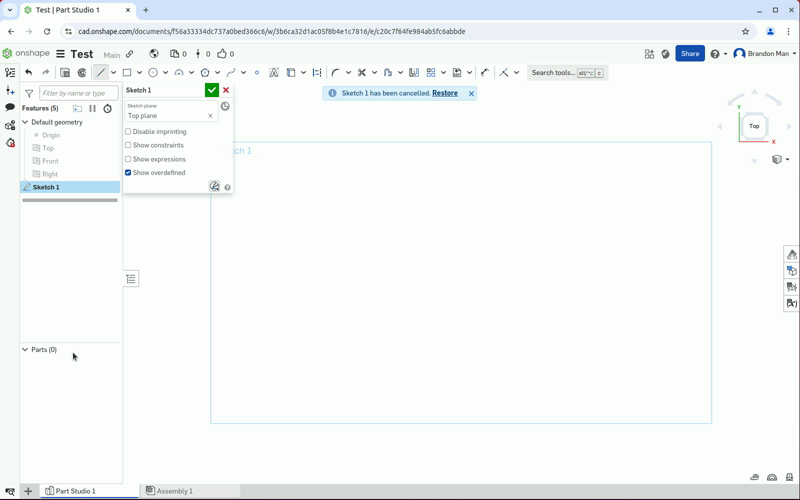
key_down(shift)
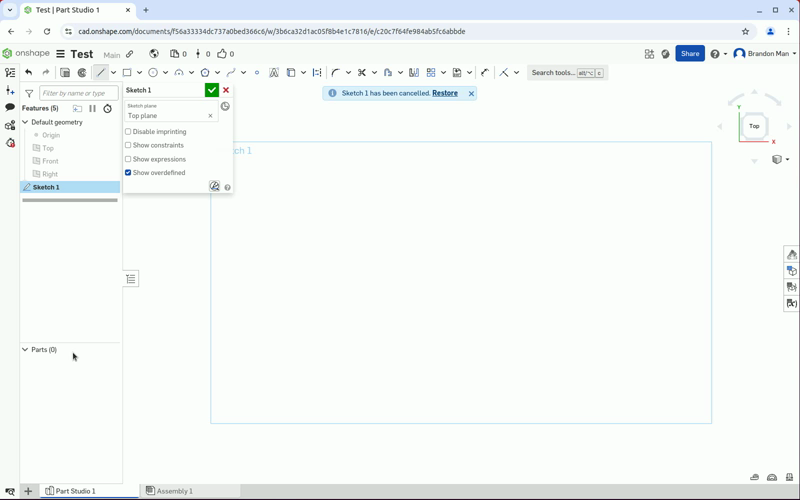
mouse_move(424, 356)
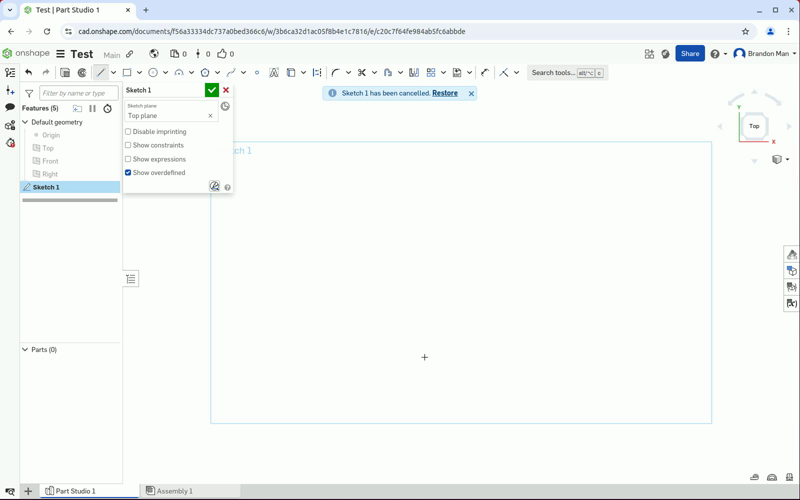
click(424, 356)
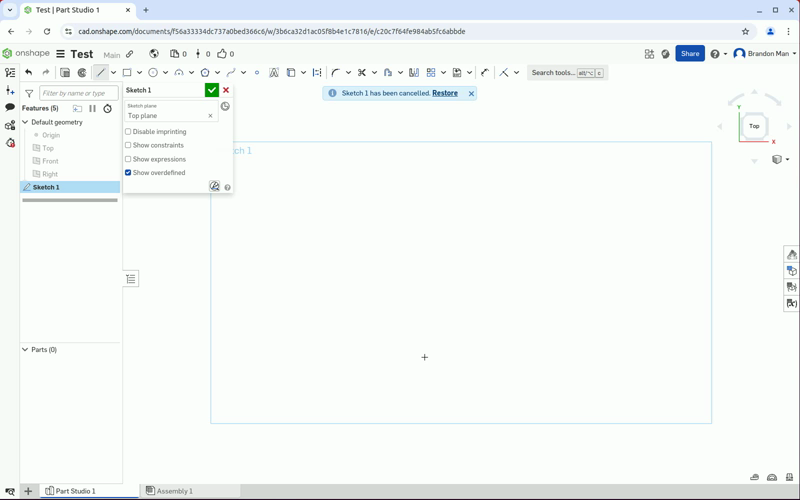
key_up(shift)
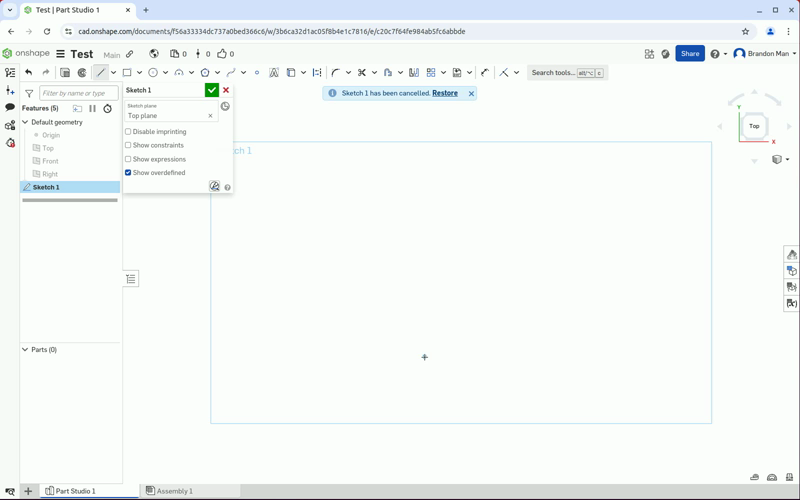
key_down(shift)
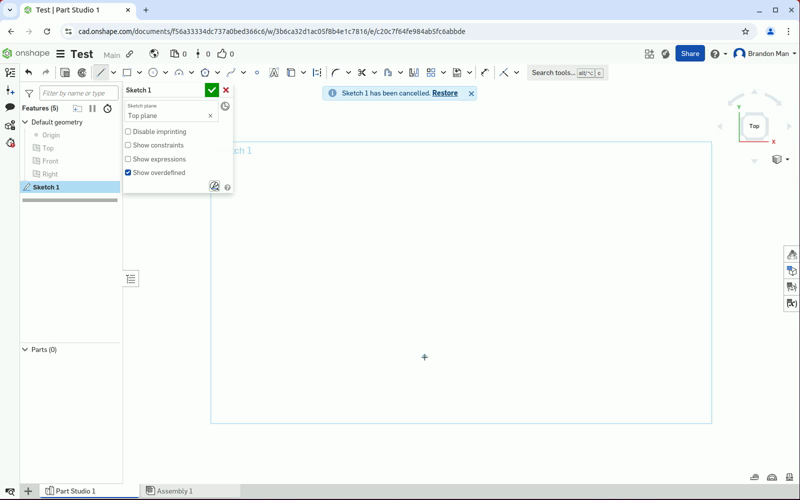
mouse_move(513, 356)
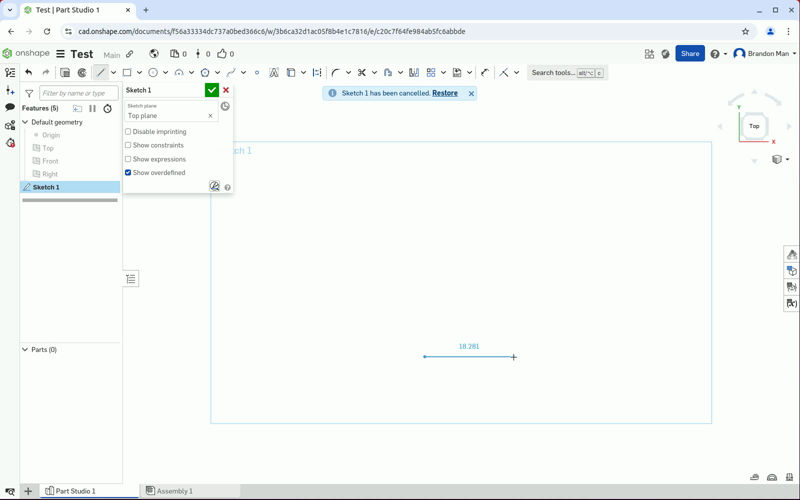
click(513, 356)
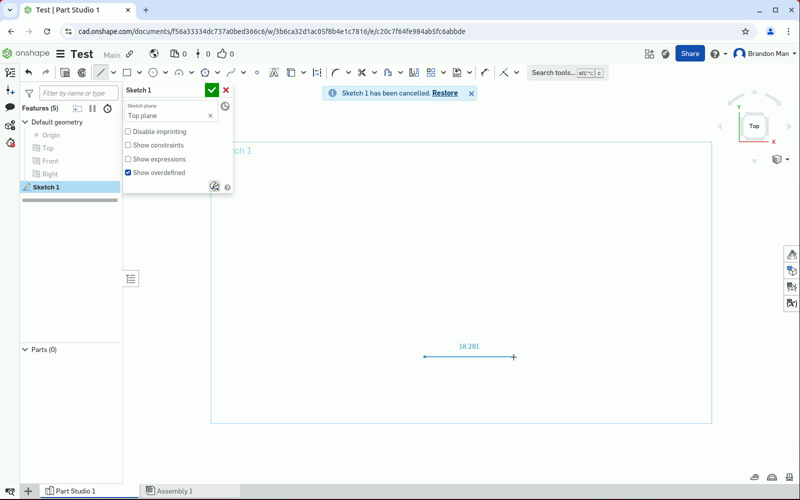
key_up(shift)
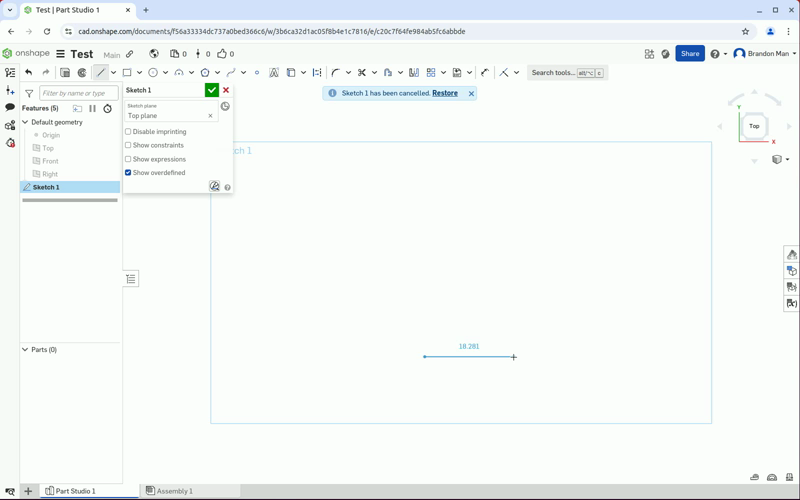
key_down(shift)
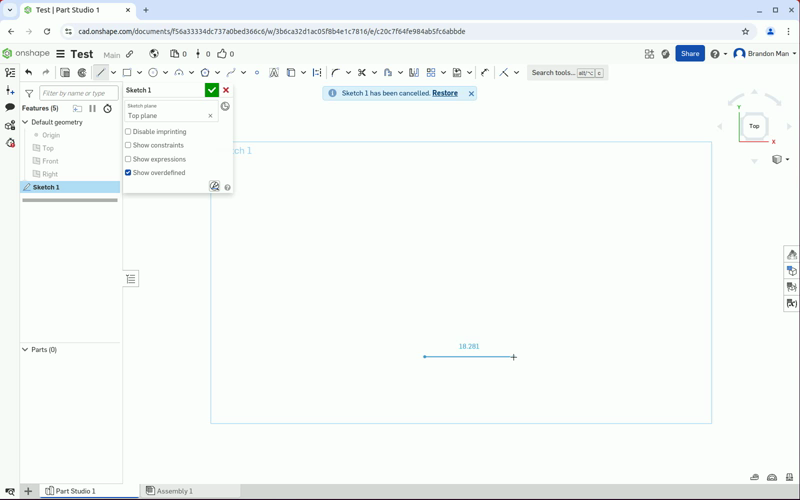
mouse_move(513, 222)
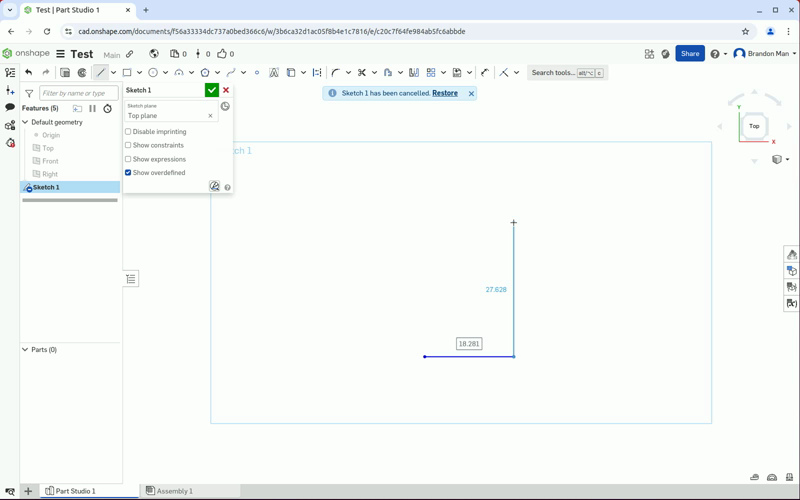
click(513, 222)
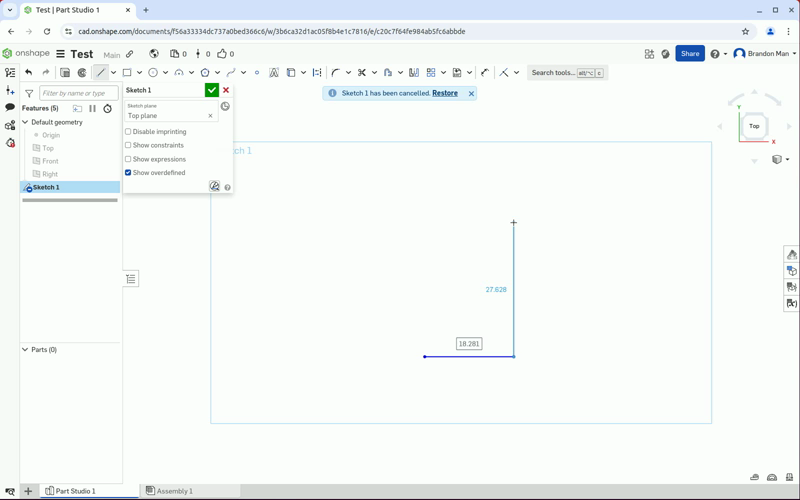
key_up(shift)
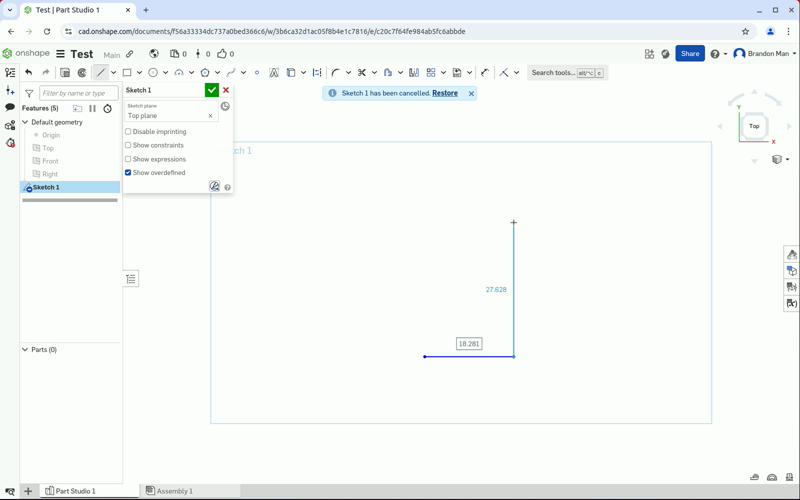
key_down(shift)
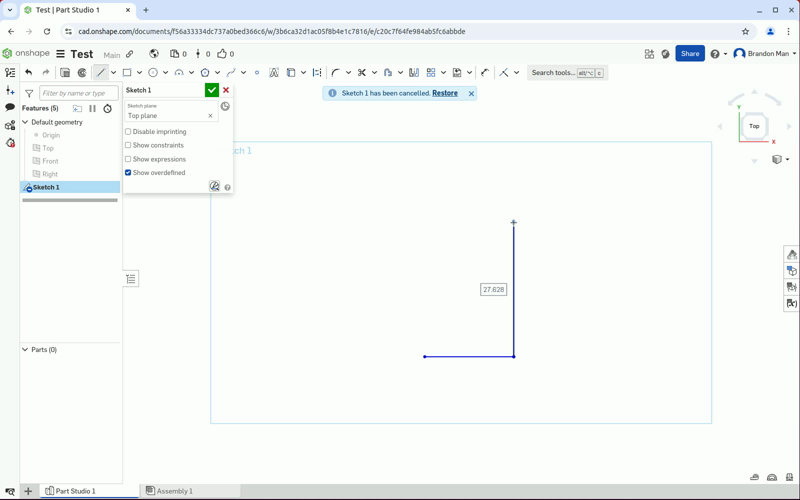
mouse_move(424, 222)
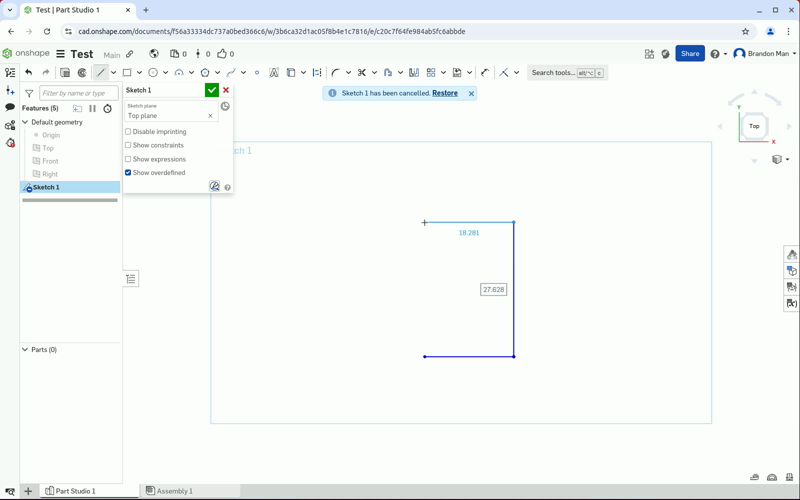
click(424, 222)
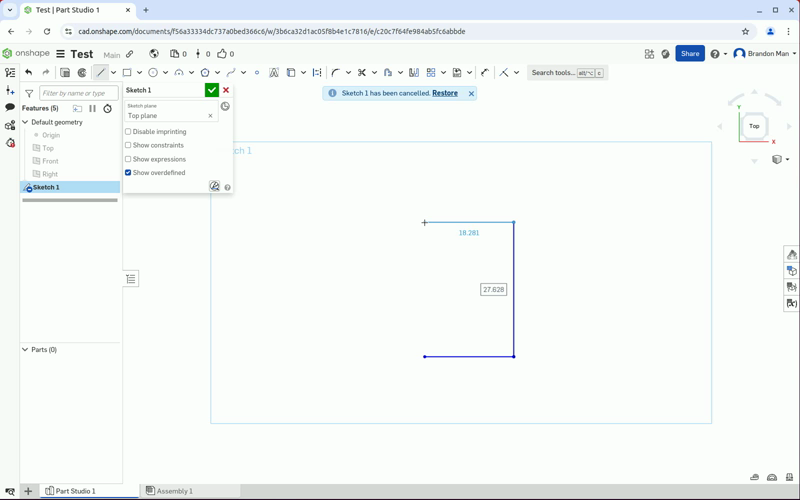
key_up(shift)
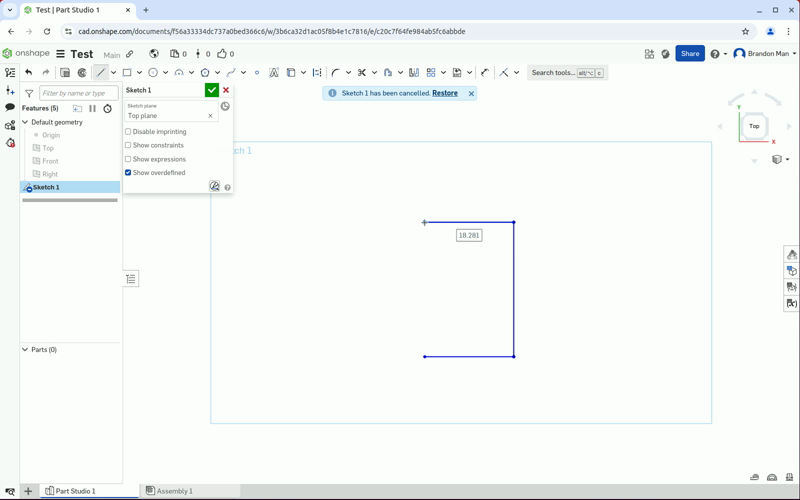
key_down(shift)
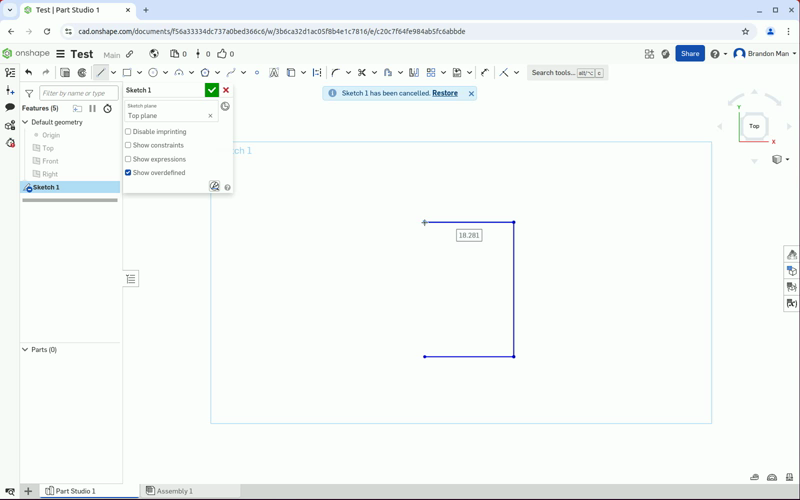
mouse_move(424, 356)
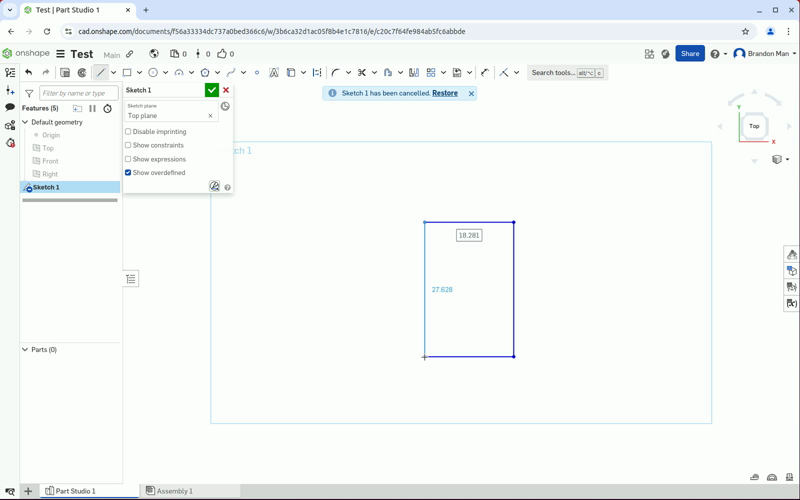
key_up(shift)
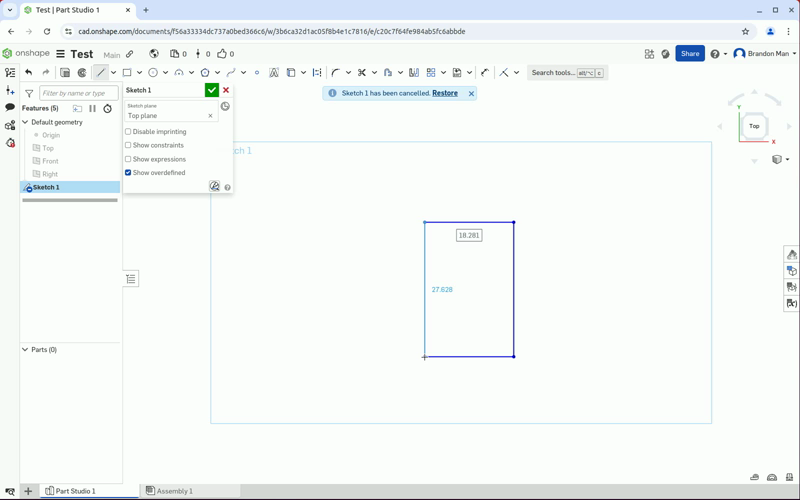
click(424, 356)
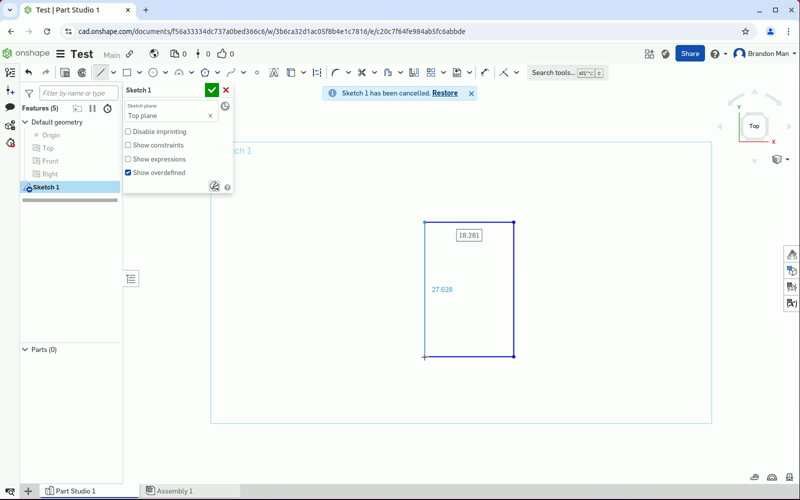
key(esc)
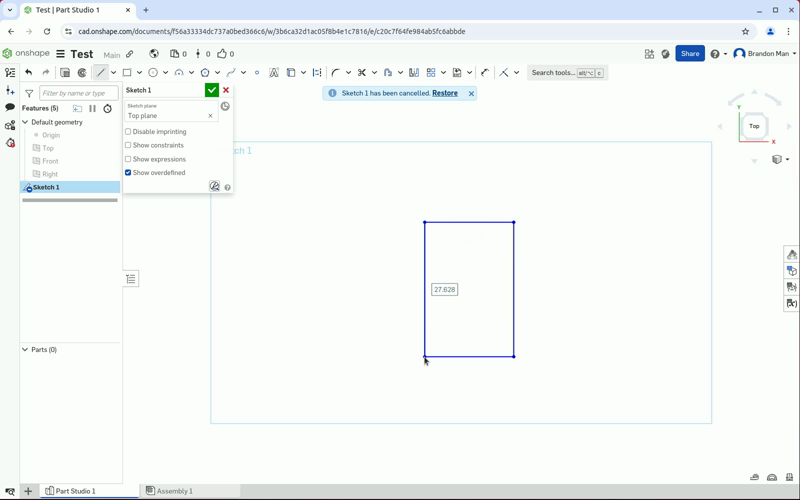
mouse_move(489, 276)
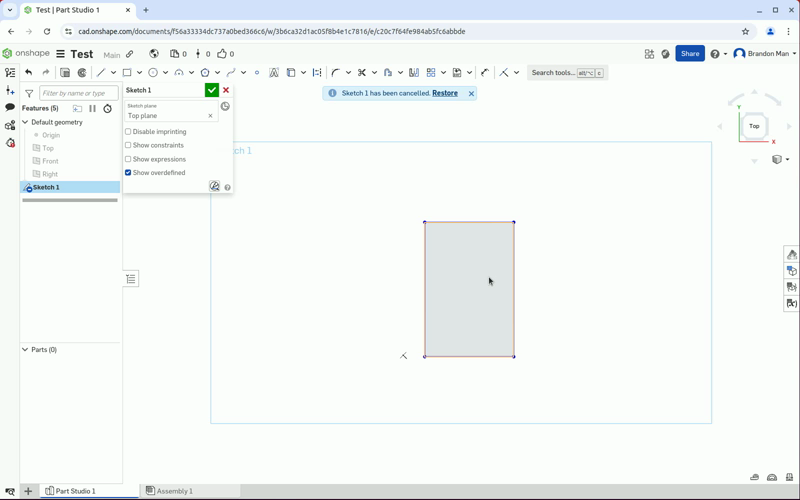
click(489, 276)
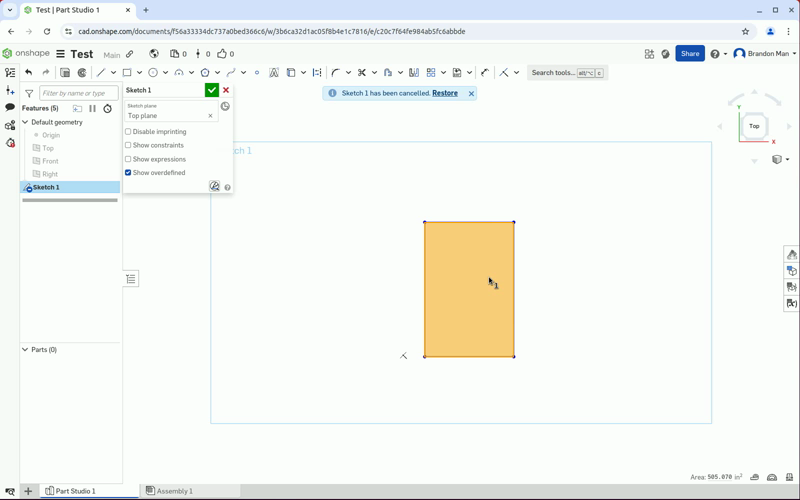
mouse_move(73, 352)
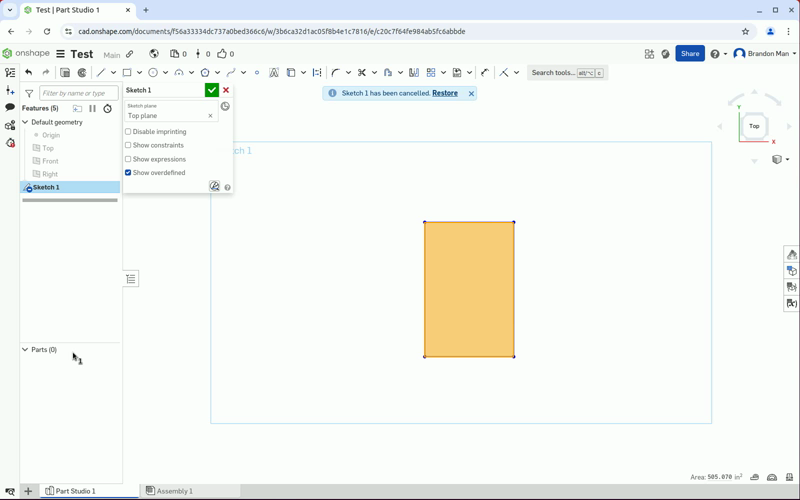
key(shift+y)
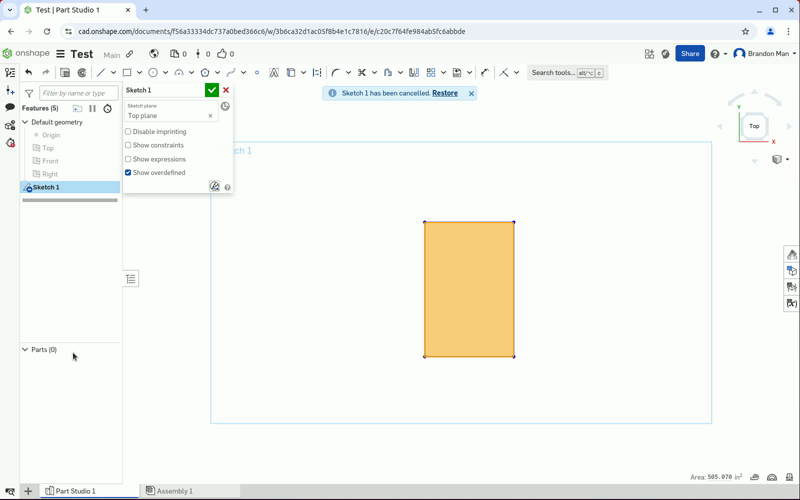
key(shift+e)
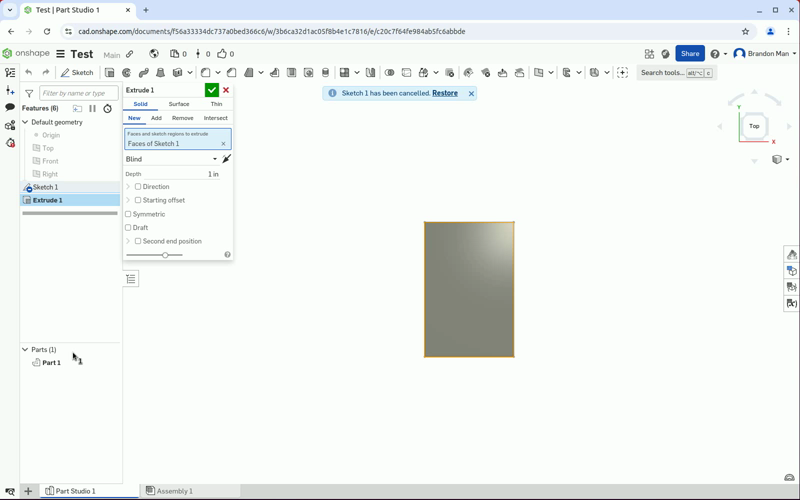
mouse_move(143, 106)
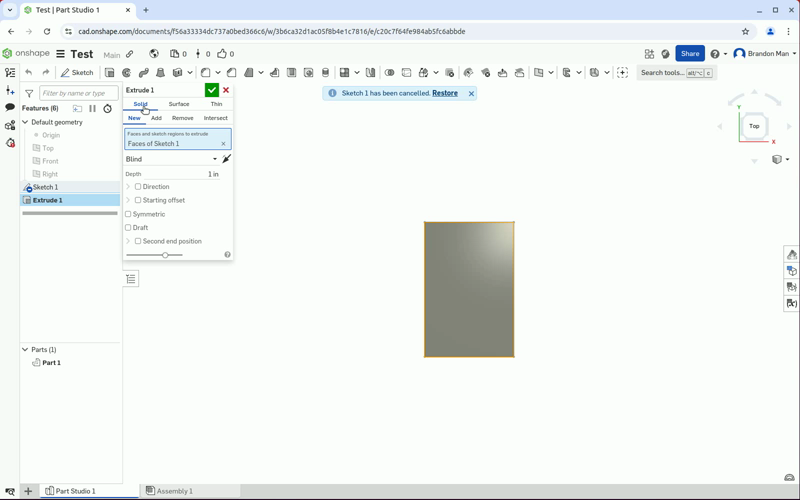
click(143, 106)
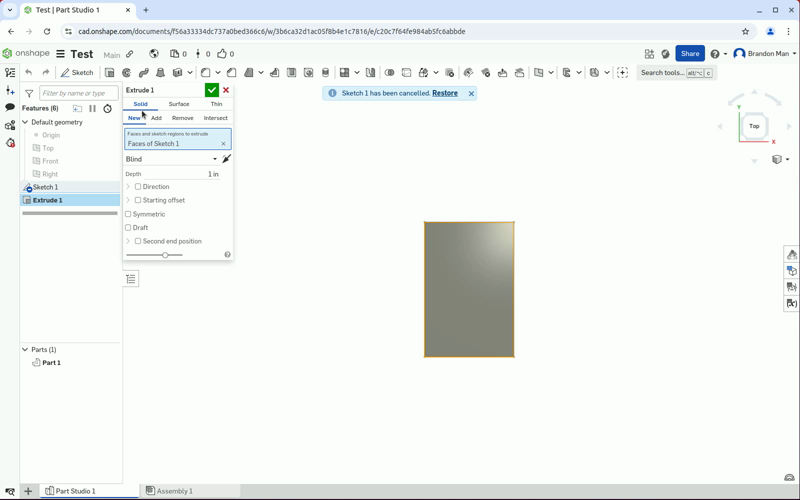
mouse_move(137, 120)
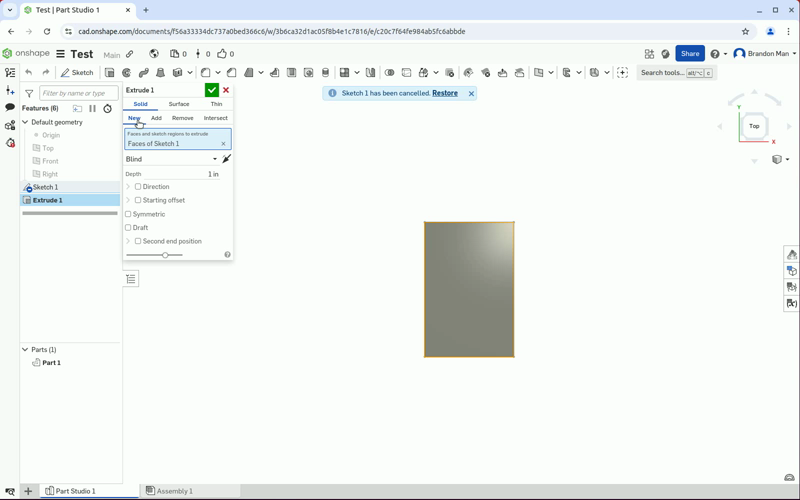
click(137, 120)
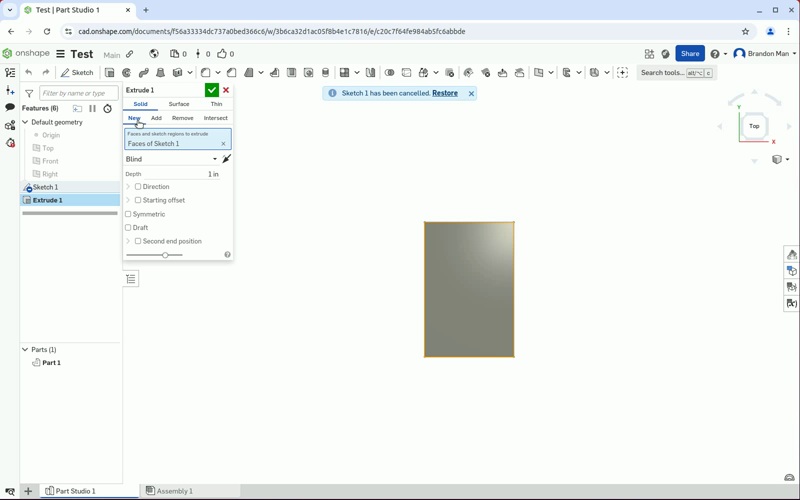
key(tab, 4)
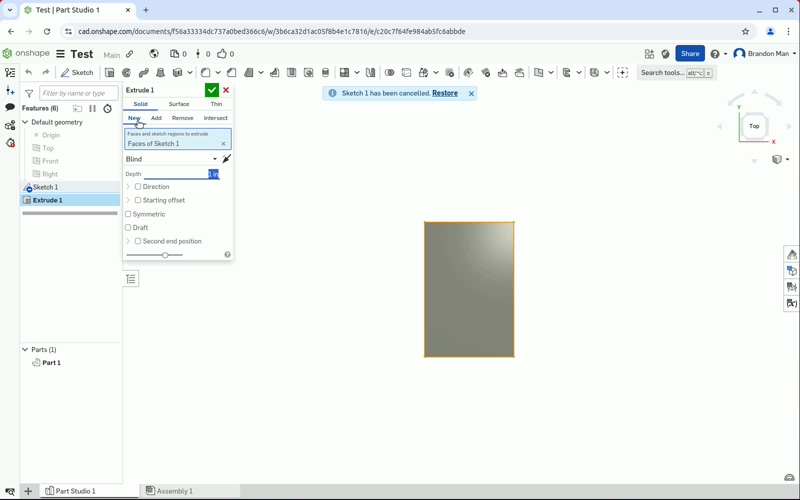
text(4.574)
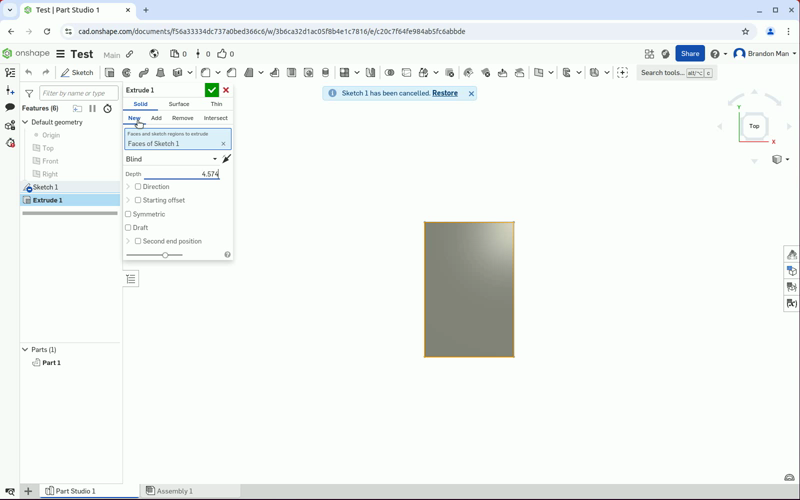
key(enter)
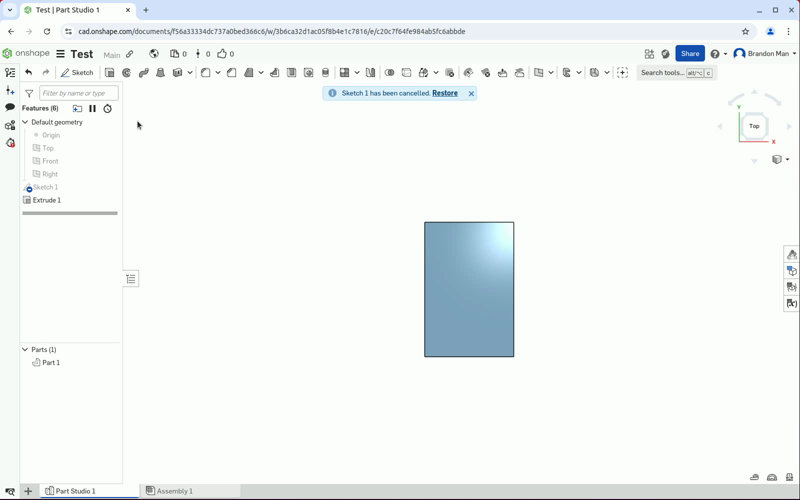
key(shift+h)
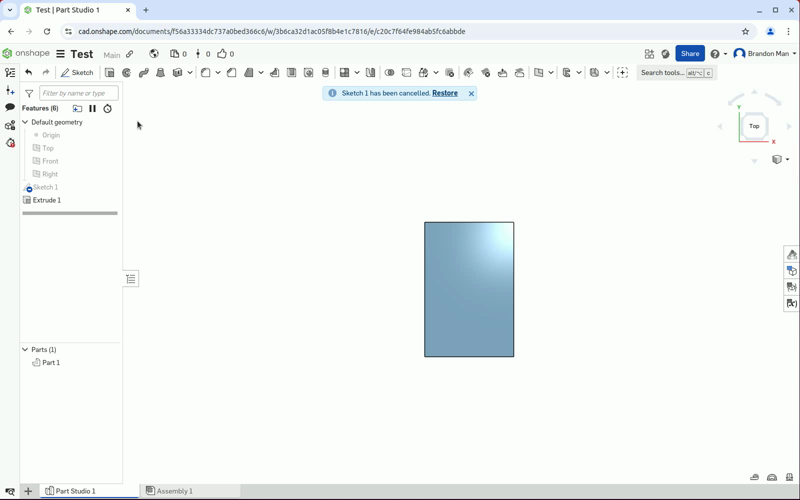
key(shift+h)
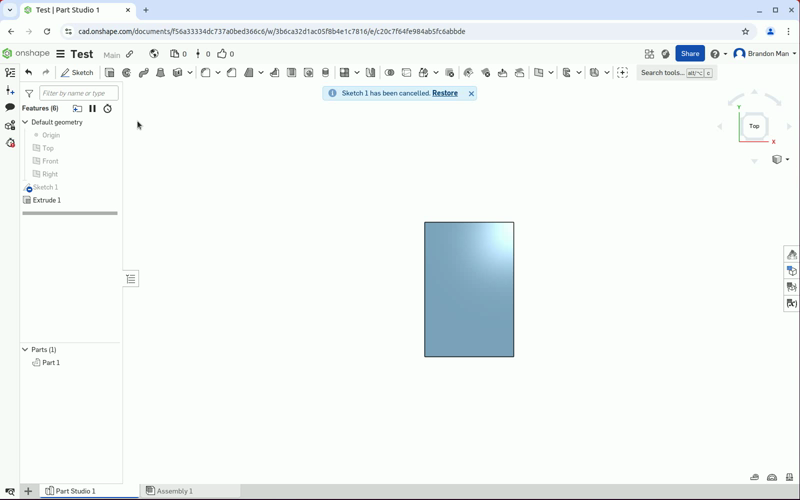
mouse_move(73, 189)
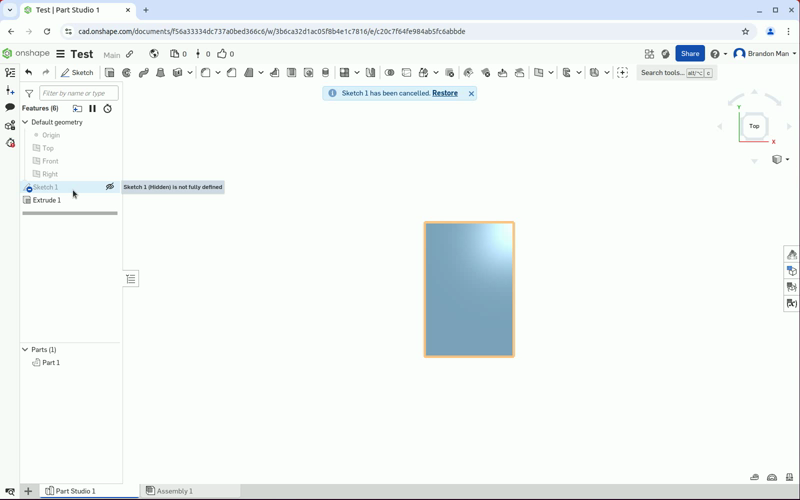
click(73, 189)
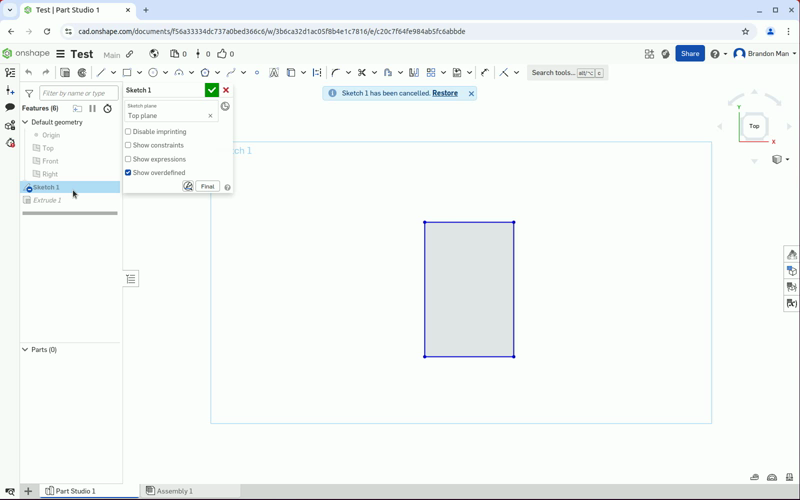
mouse_move(229, 92)
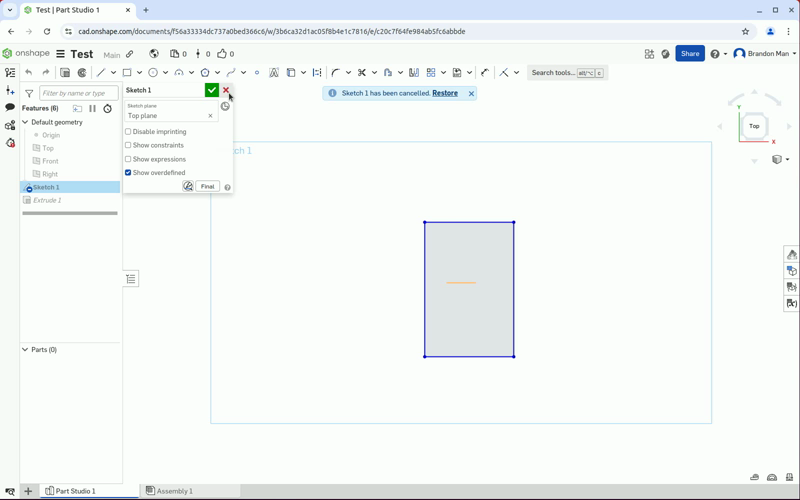
click(229, 92)
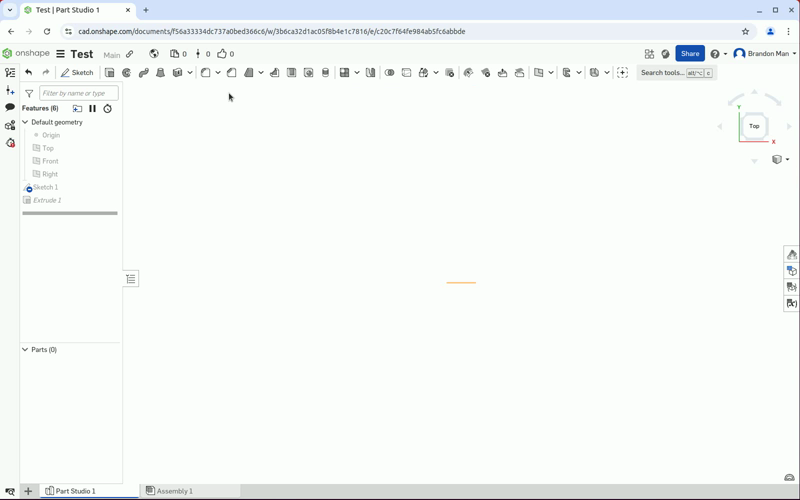
mouse_move(541, 75)
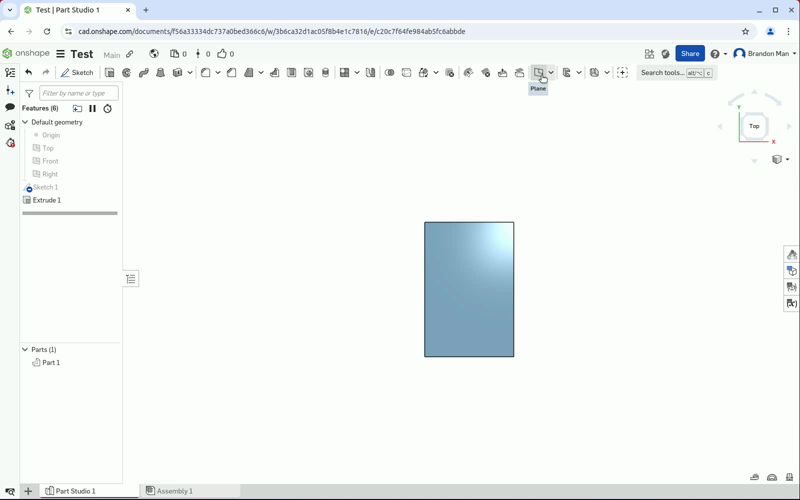
click(541, 75)
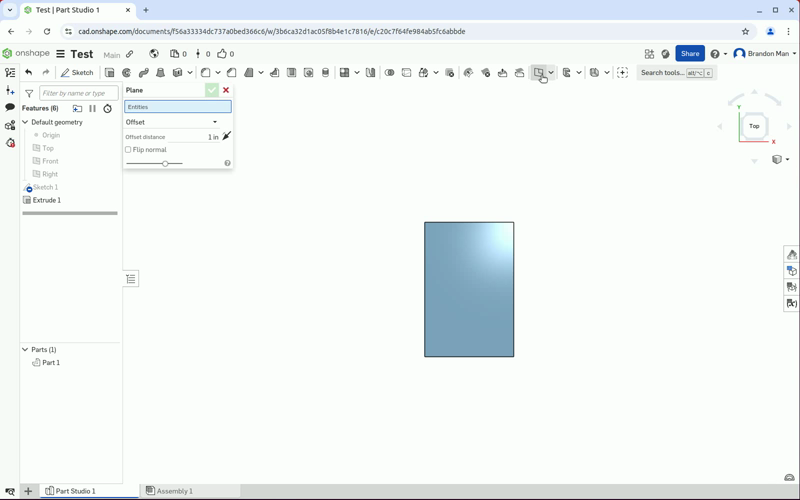
mouse_move(73, 150)
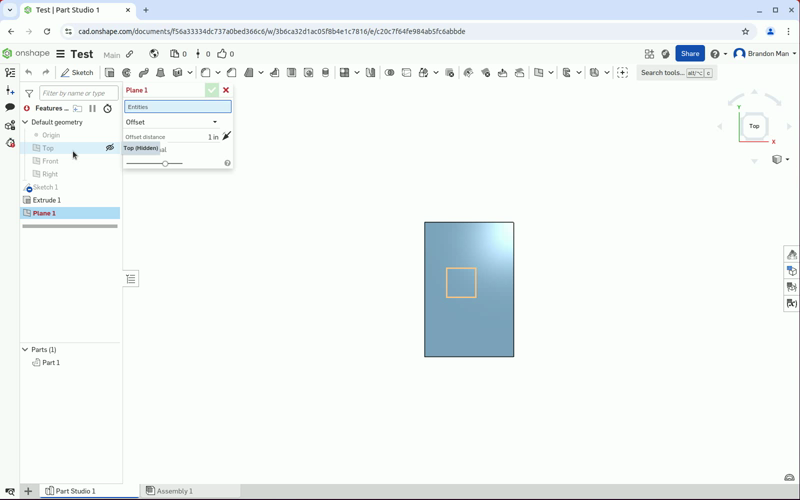
click(73, 150)
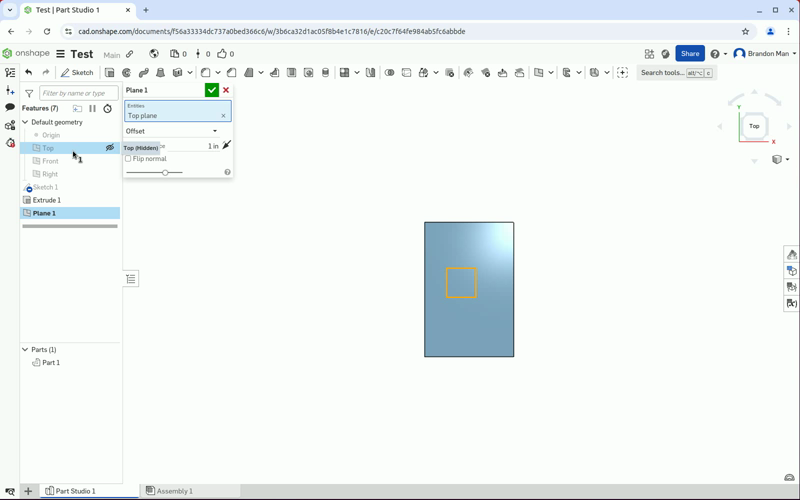
key(tab, 2)
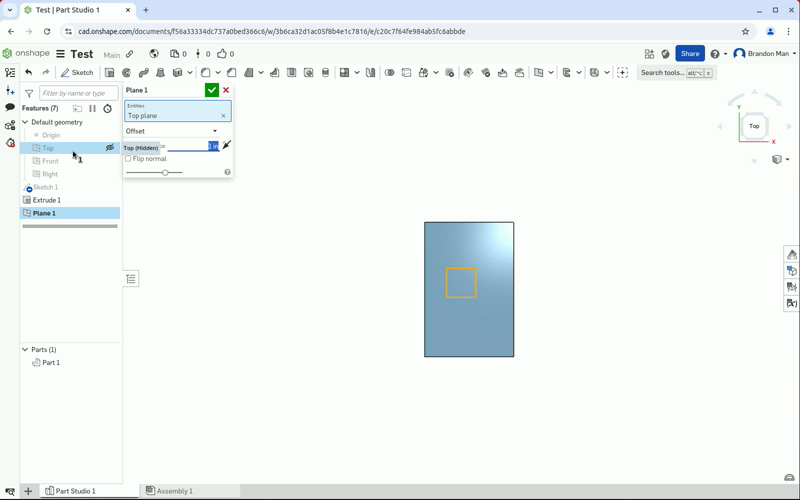
text(4.56)
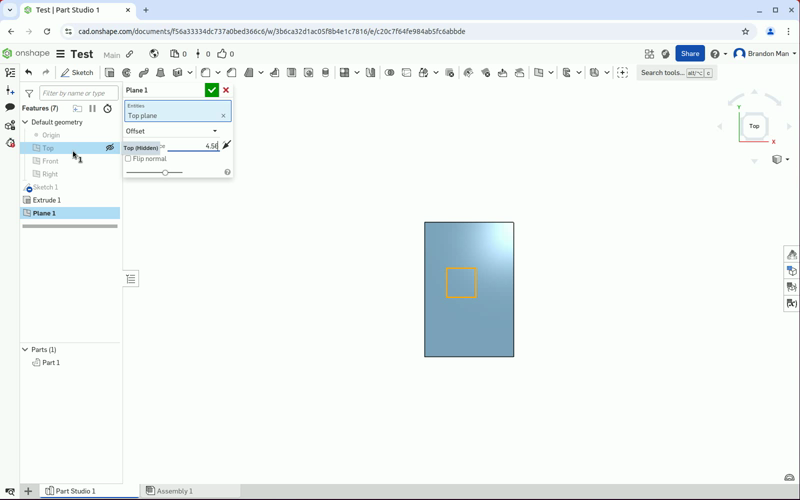
key(enter, 2)
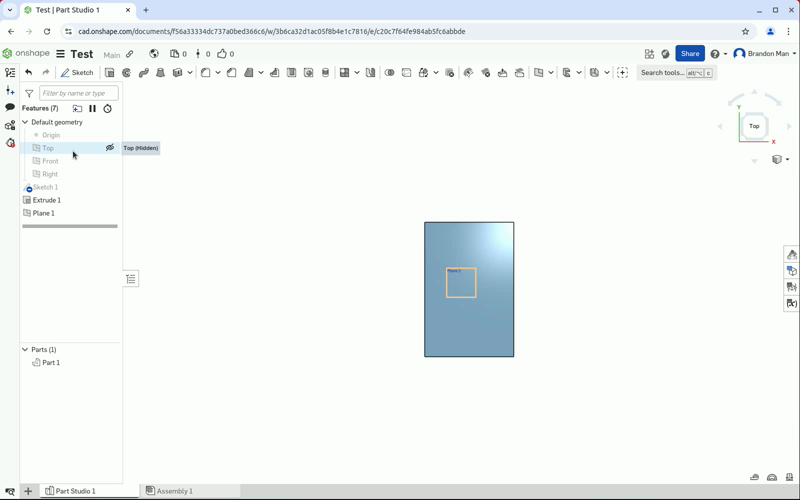
key(shift+s)
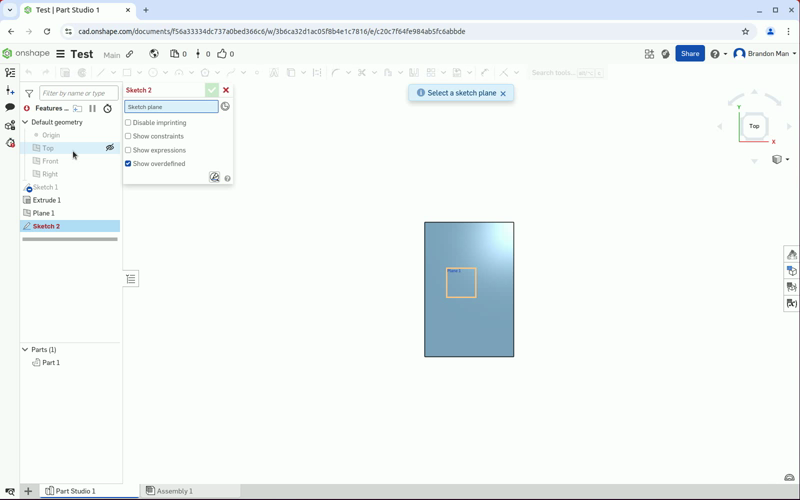
mouse_move(73, 215)
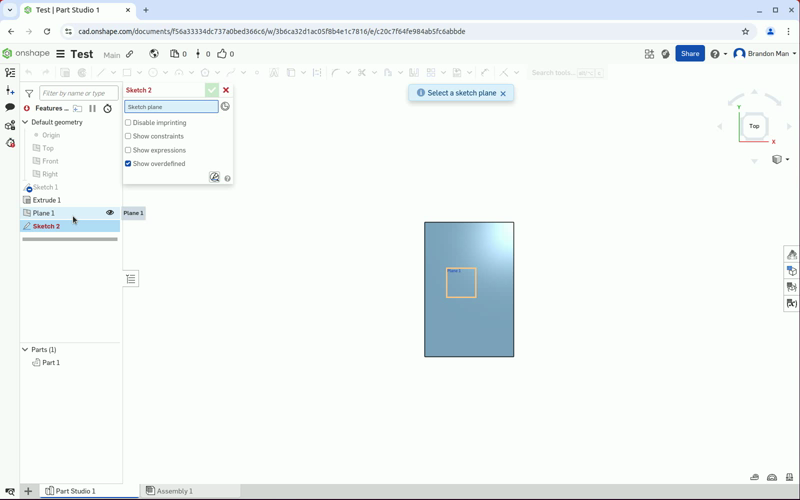
click(73, 215)
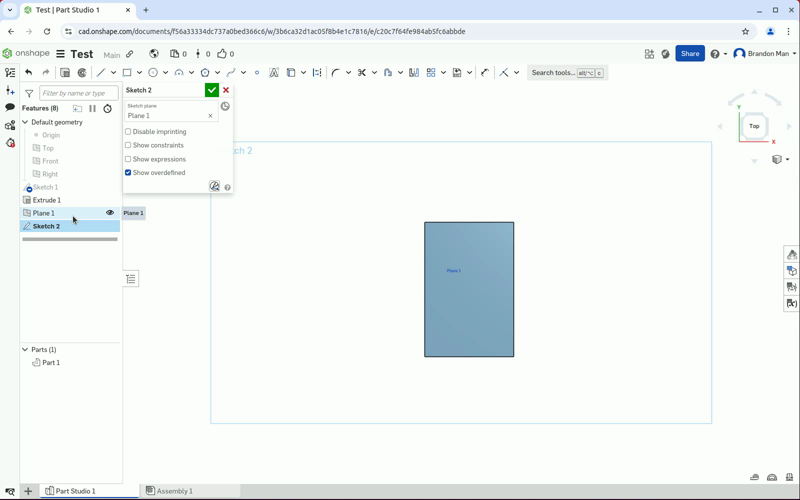
mouse_move(73, 352)
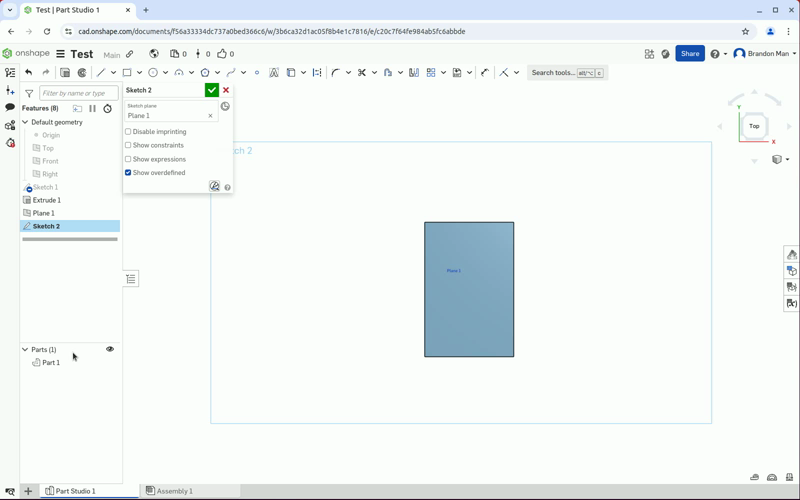
key(y)
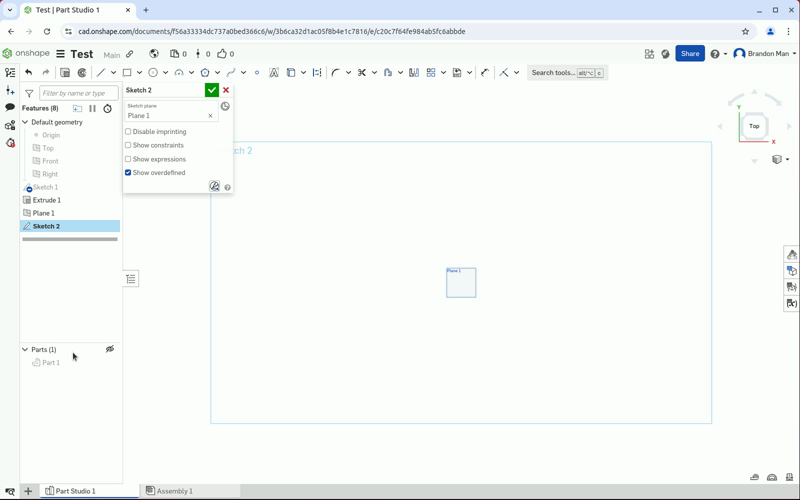
key(l)
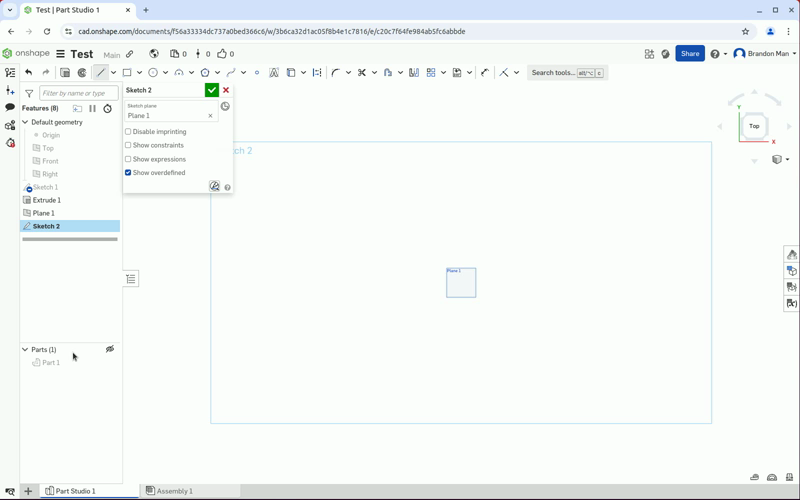
key_down(shift)
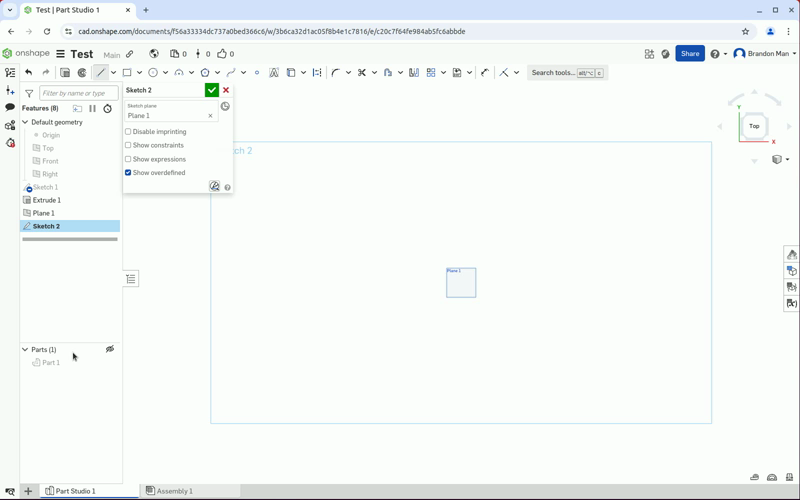
mouse_move(458, 356)
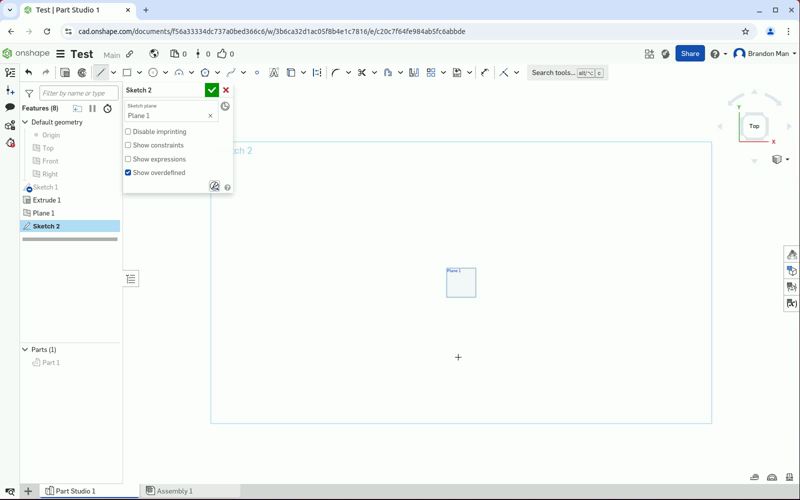
click(458, 356)
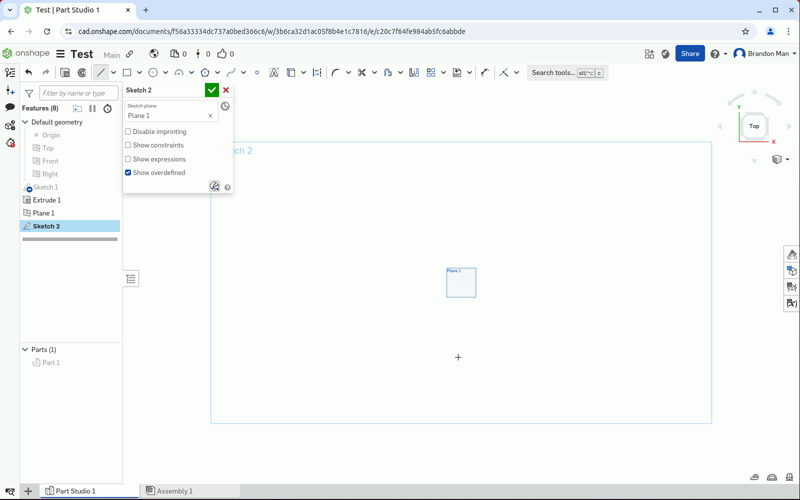
key_up(shift)
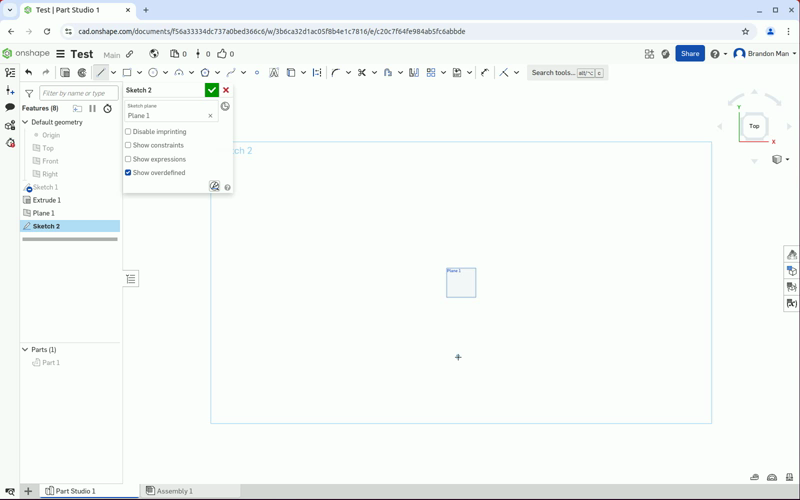
key_down(shift)
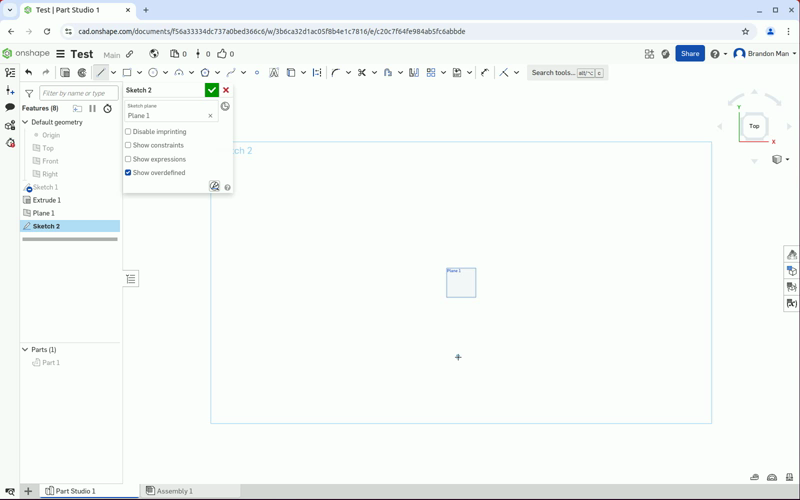
mouse_move(488, 356)
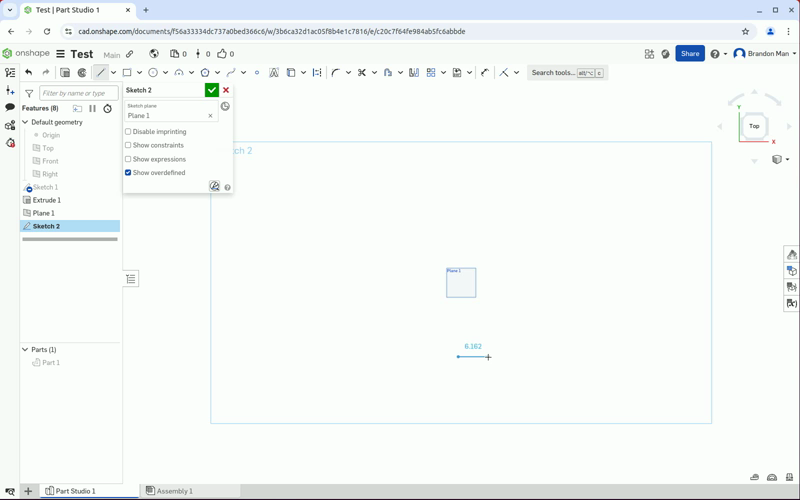
mouse_move(481, 356)
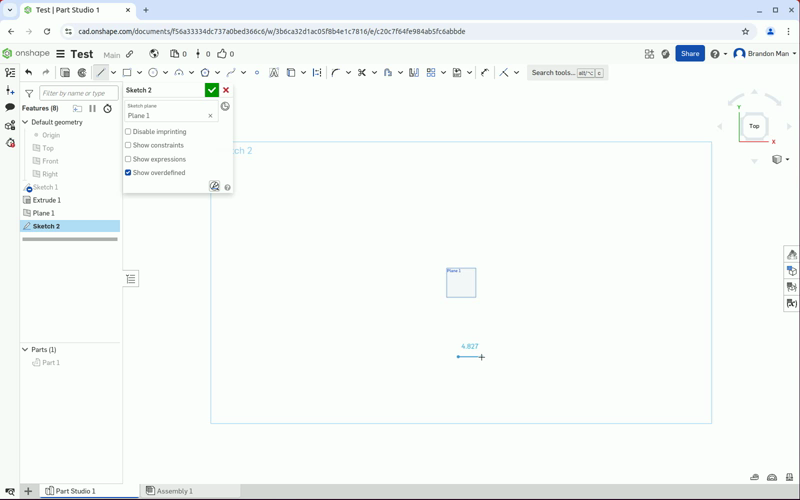
click(481, 356)
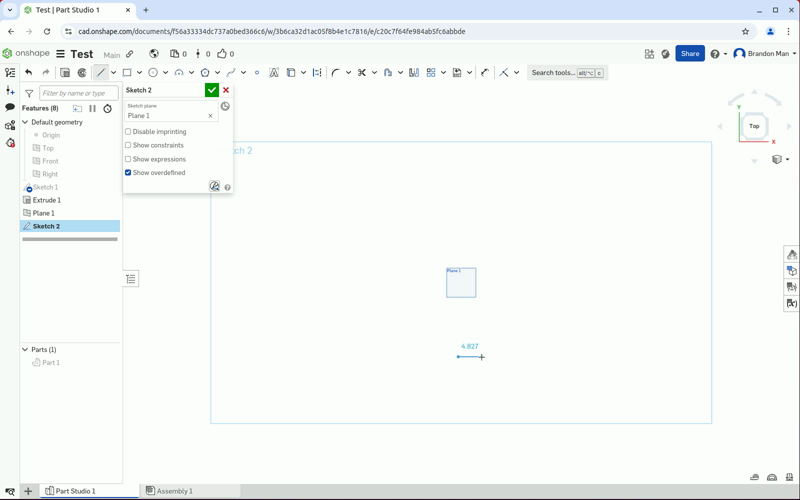
key_up(shift)
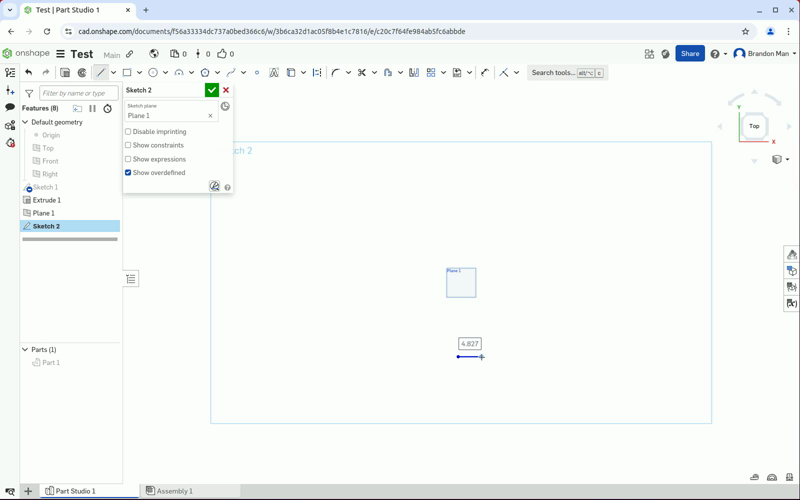
key_down(shift)
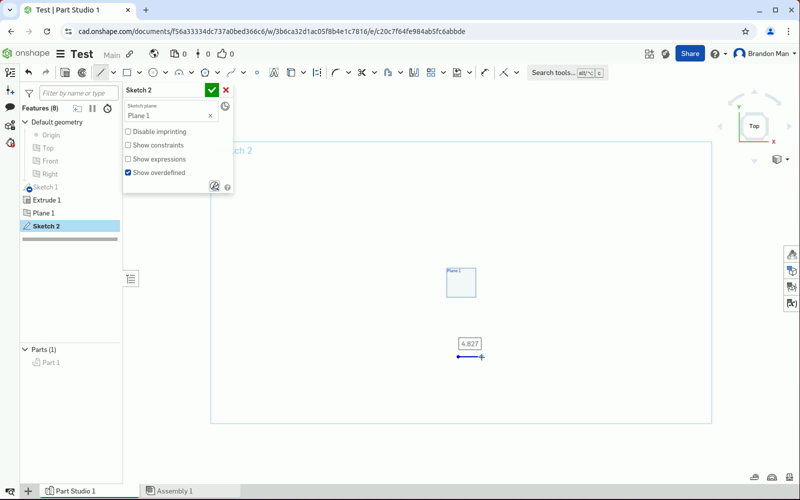
mouse_move(511, 356)
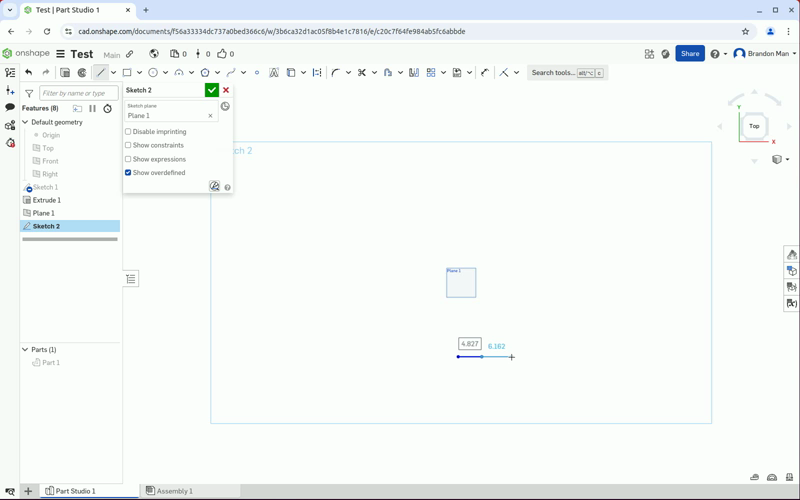
mouse_move(481, 327)
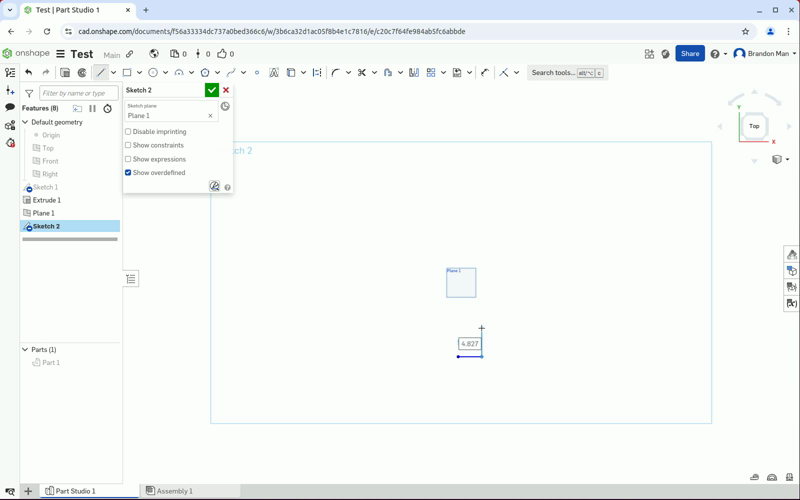
click(481, 327)
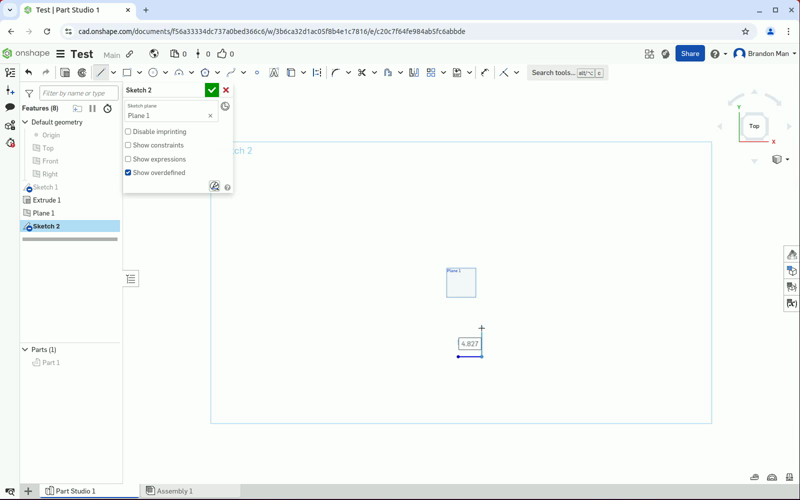
key_up(shift)
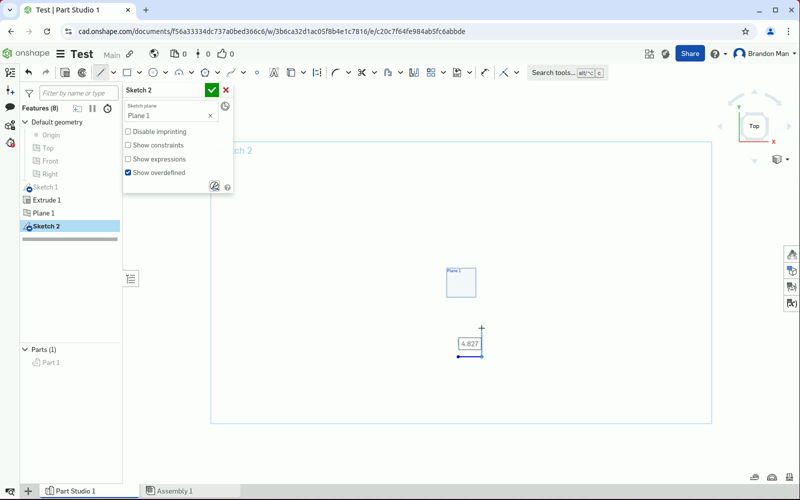
key(esc)
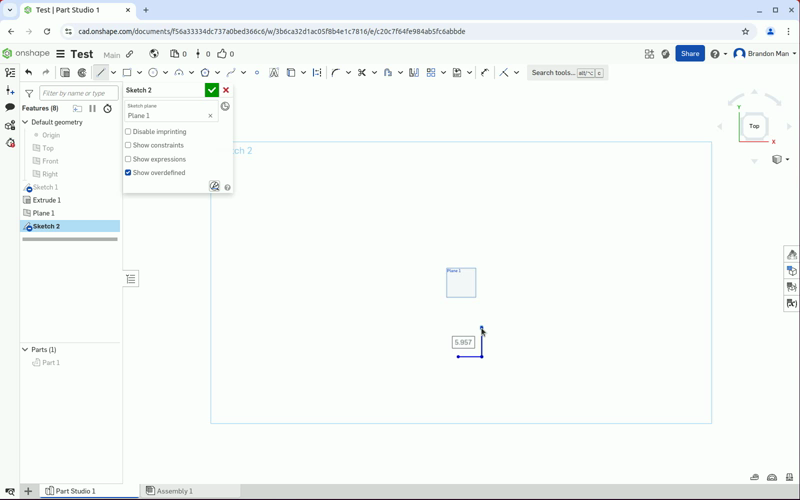
key(a)
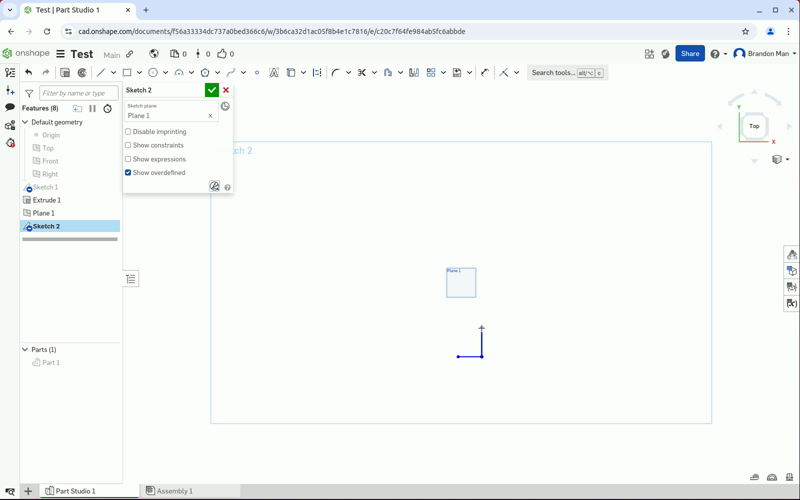
mouse_move(481, 327)
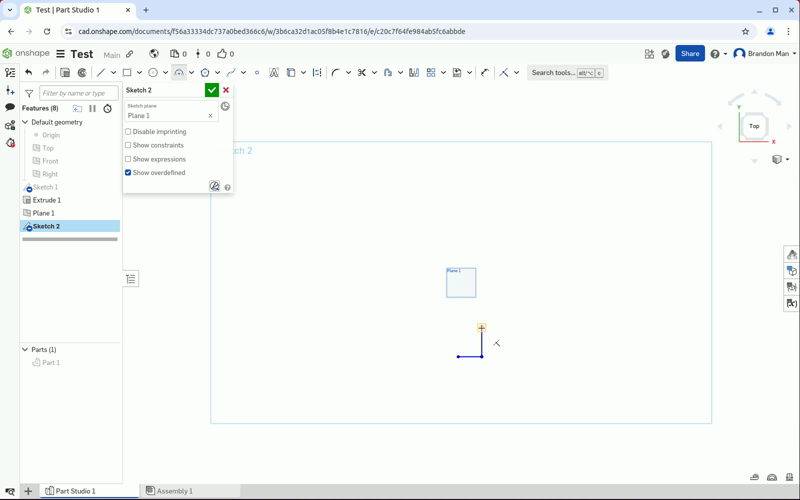
click(481, 327)
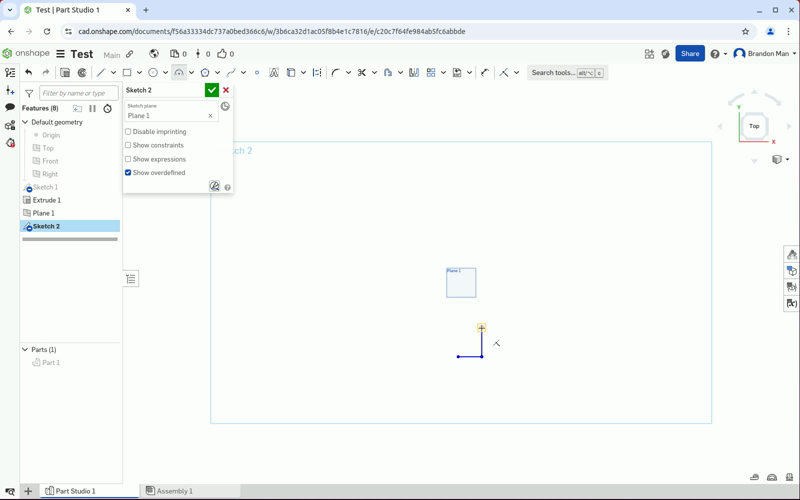
key_down(shift)
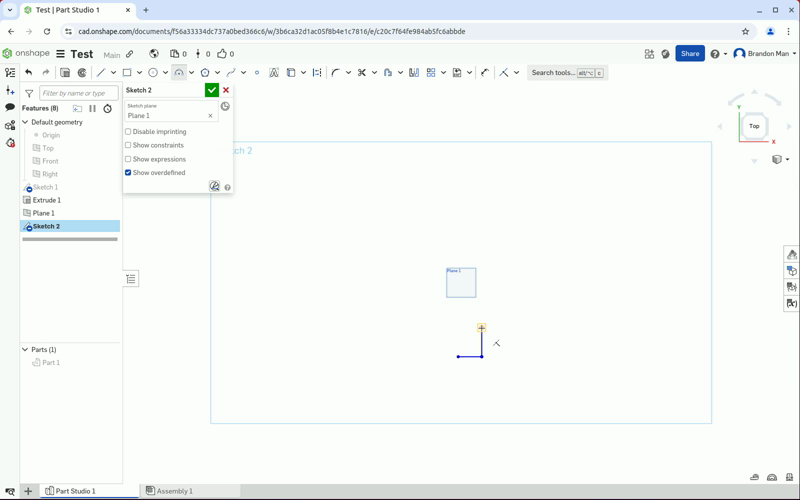
mouse_move(458, 327)
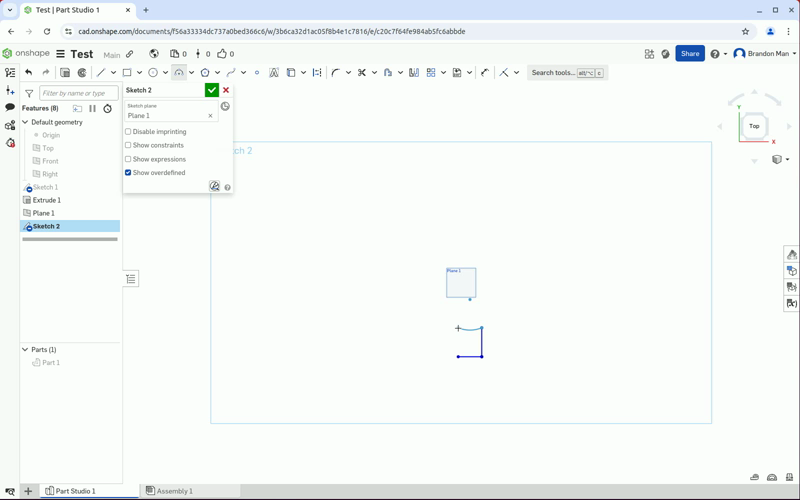
click(458, 327)
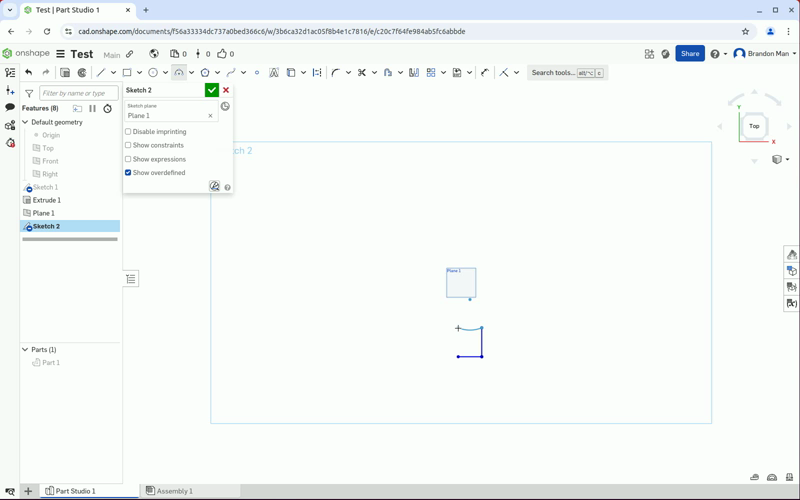
mouse_move(470, 339)
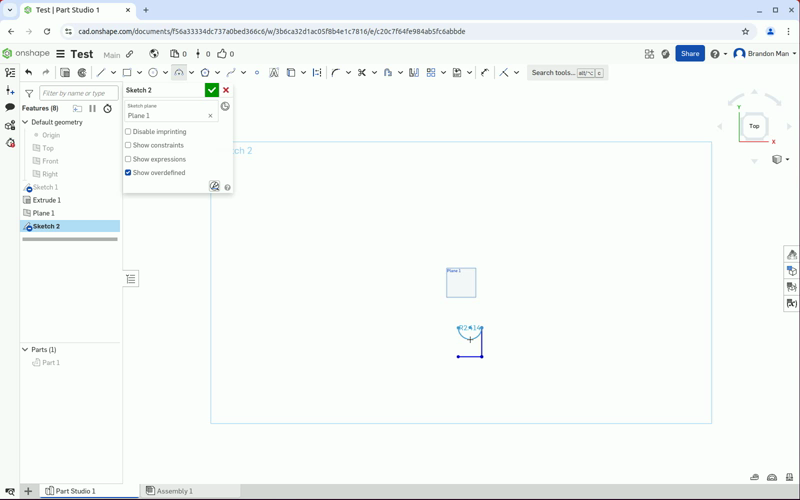
click(470, 339)
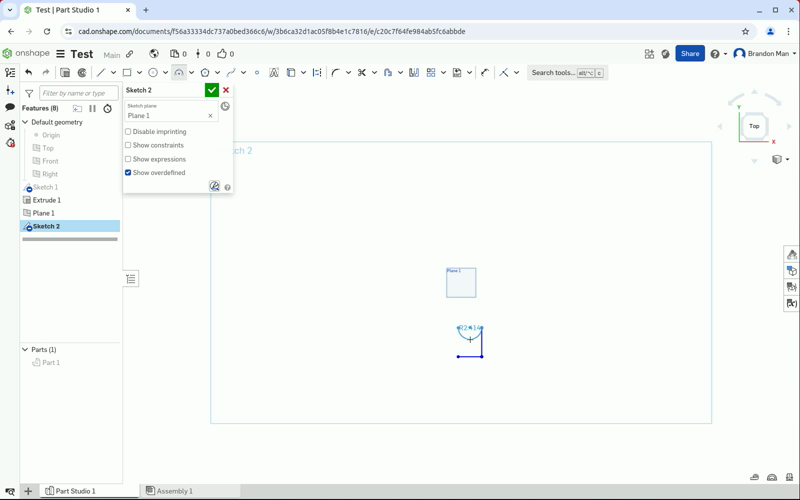
key_up(shift)
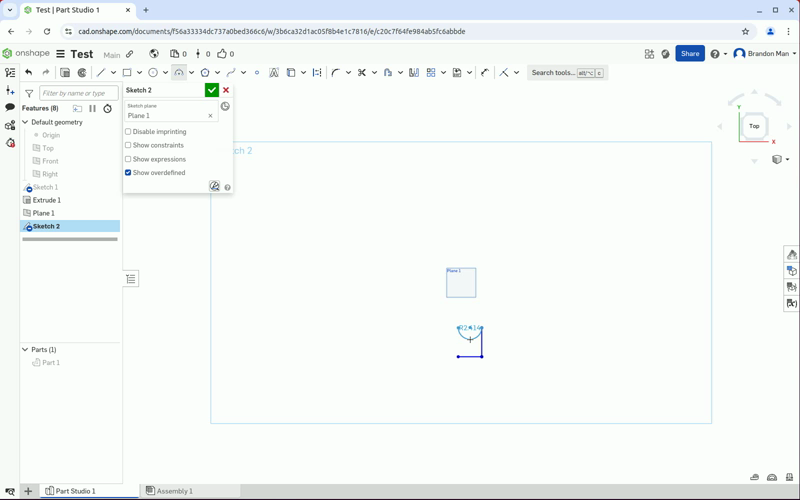
key(esc)
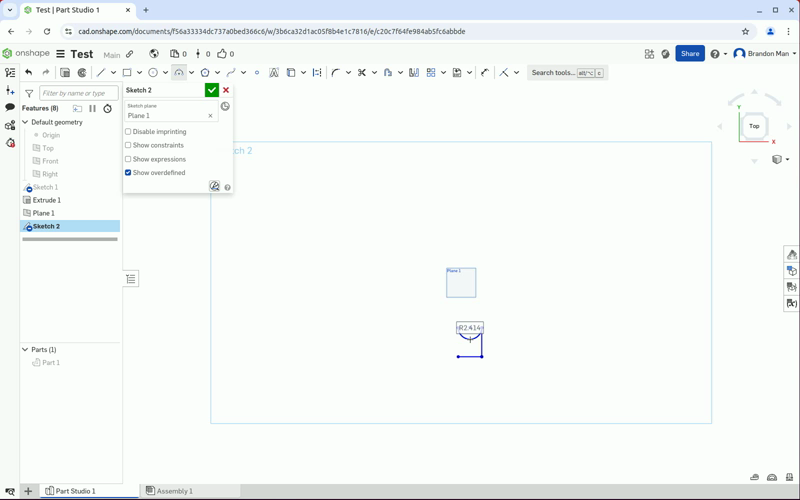
key(l)
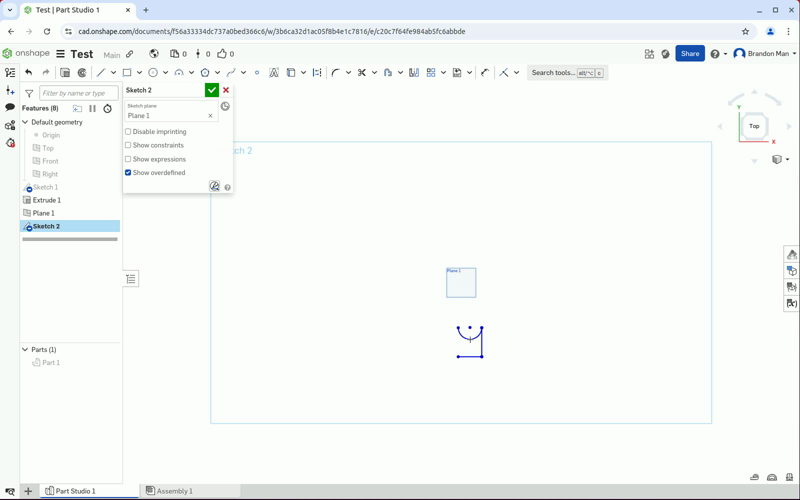
mouse_move(458, 327)
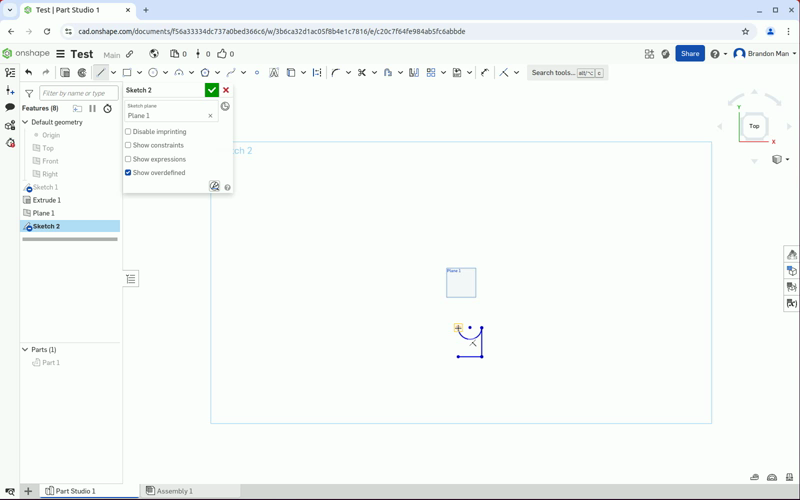
click(458, 327)
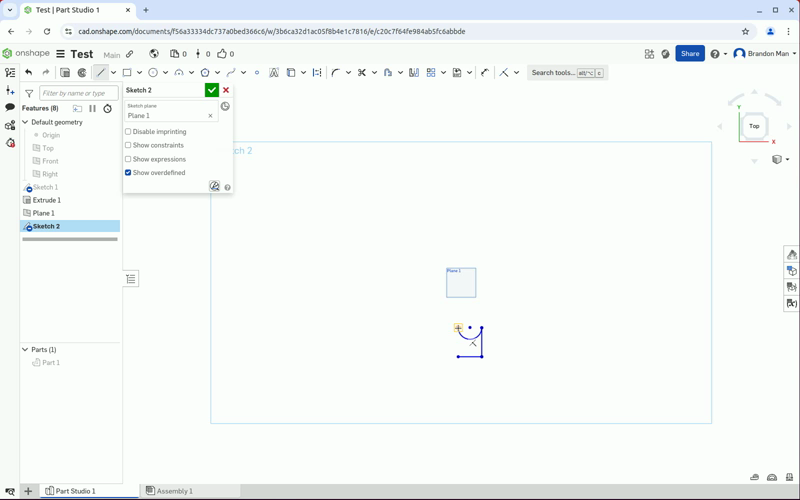
mouse_move(488, 327)
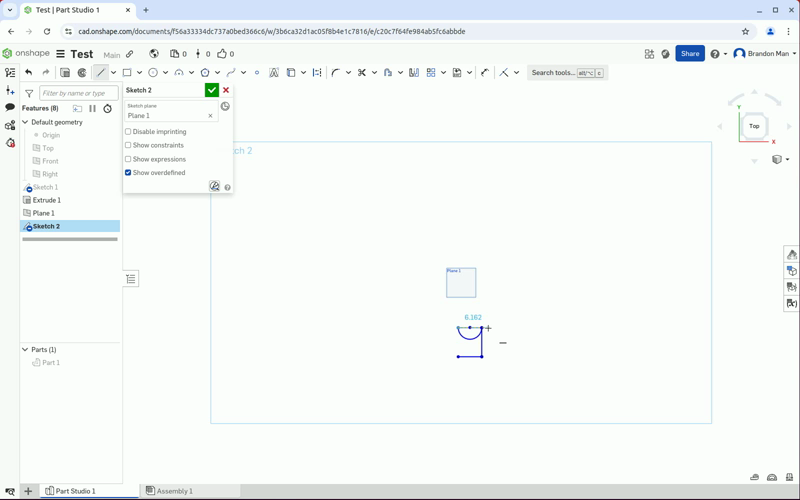
key_down(shift)
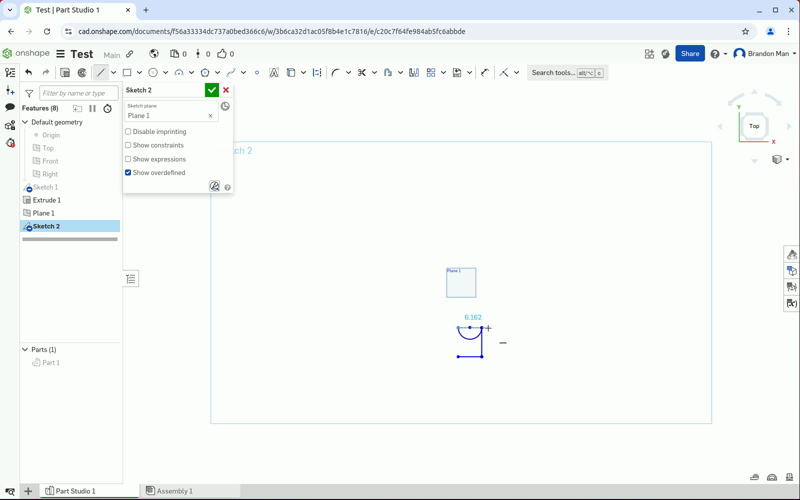
mouse_move(458, 356)
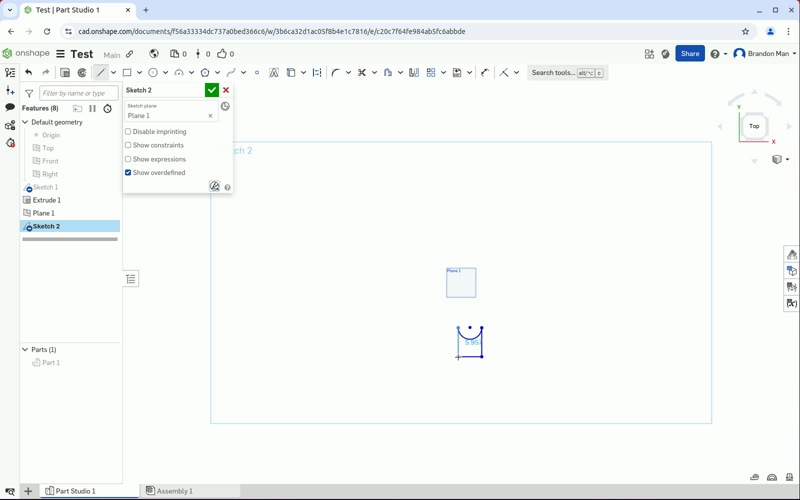
key_up(shift)
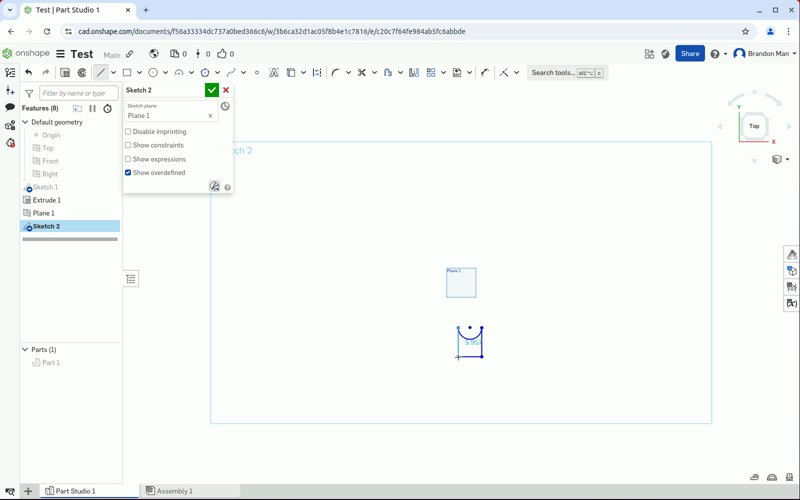
click(458, 356)
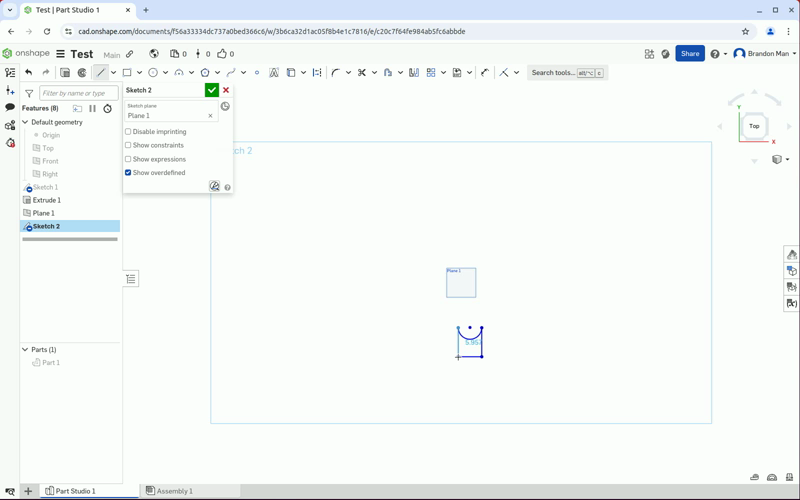
key(esc)
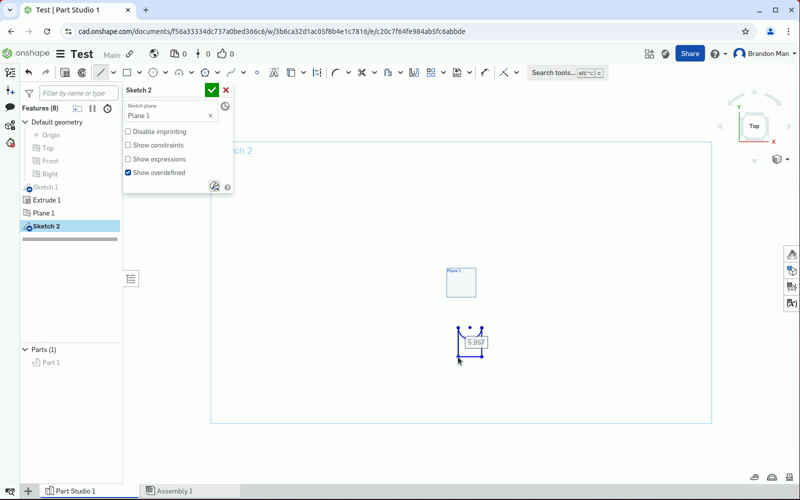
mouse_move(460, 356)
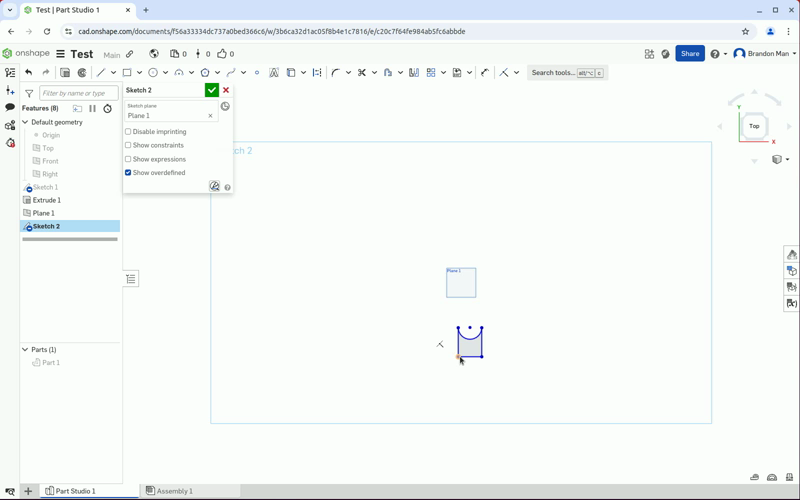
scroll(6)
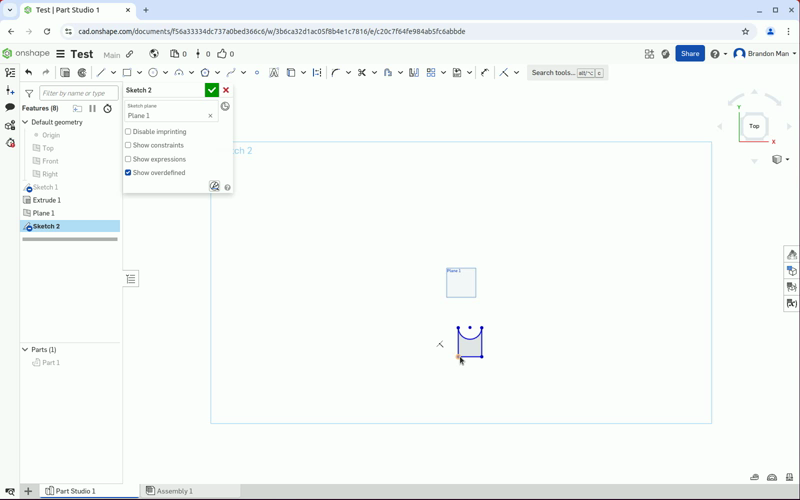
scroll(6)
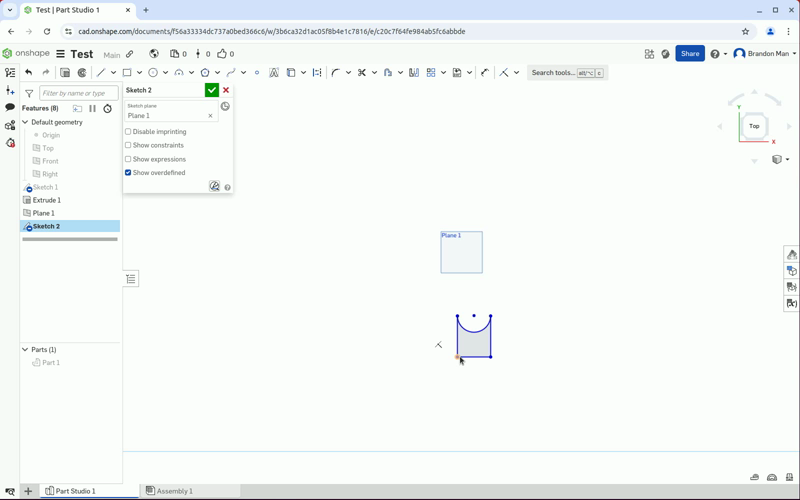
scroll(6)
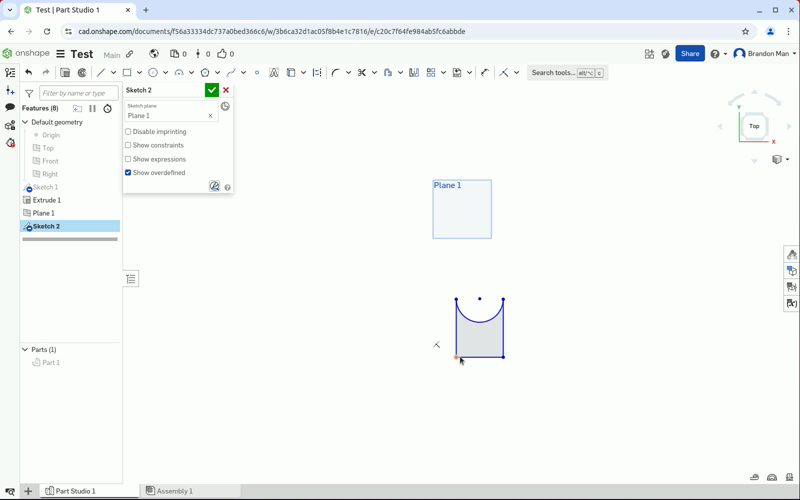
scroll(6)
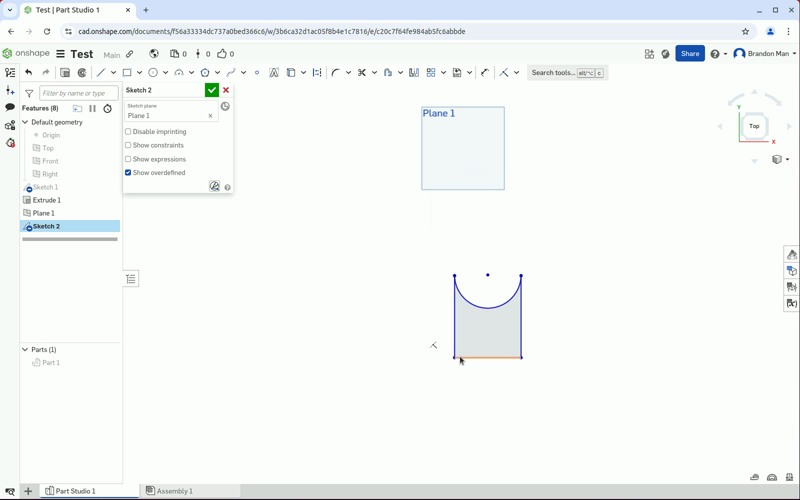
scroll(6)
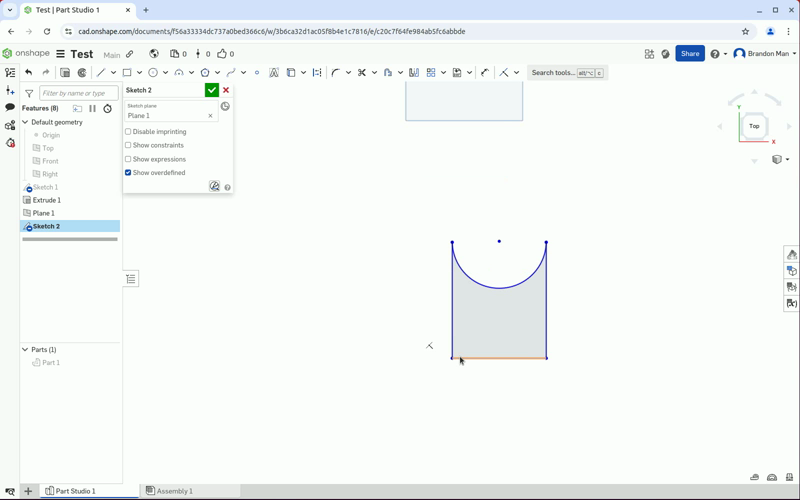
scroll(6)
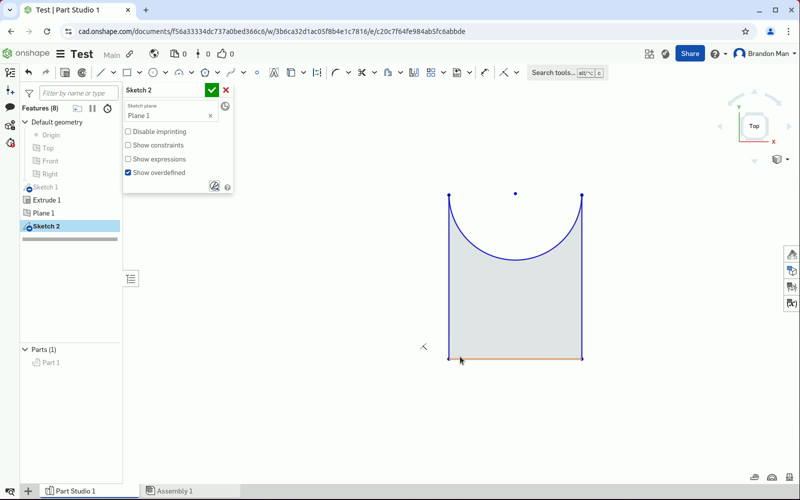
scroll(6)
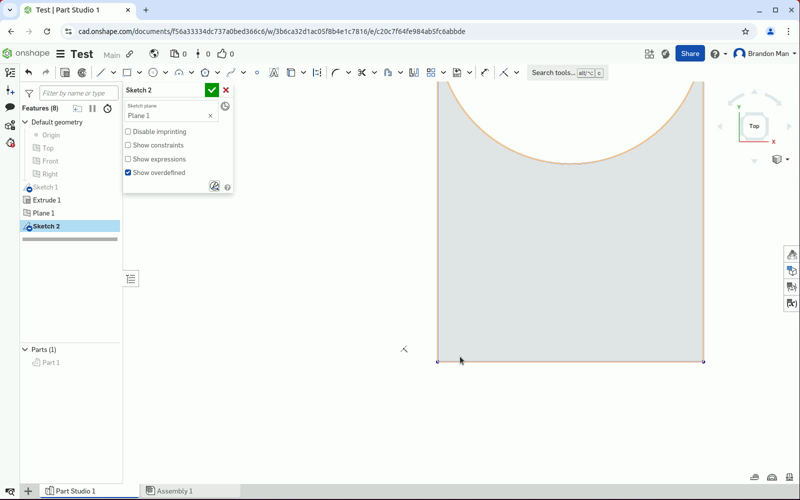
click(460, 356)
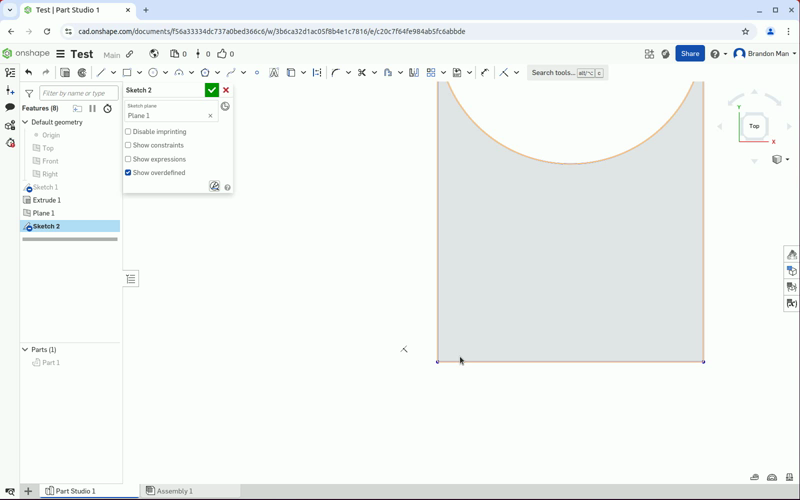
scroll(-6)
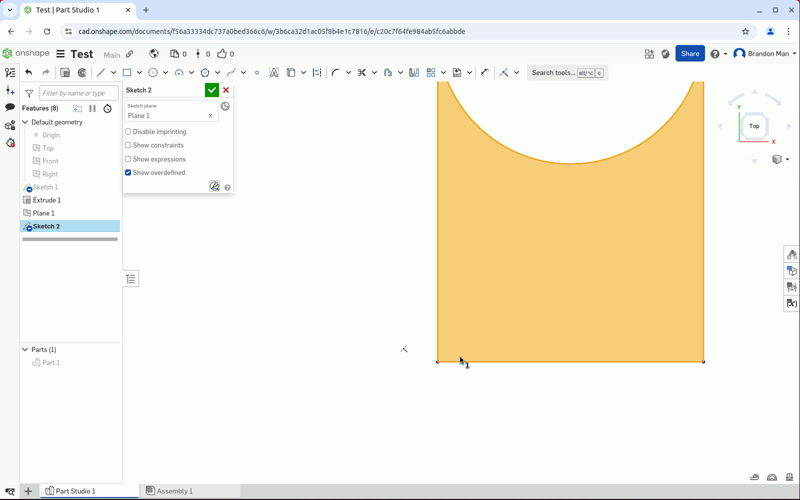
scroll(-6)
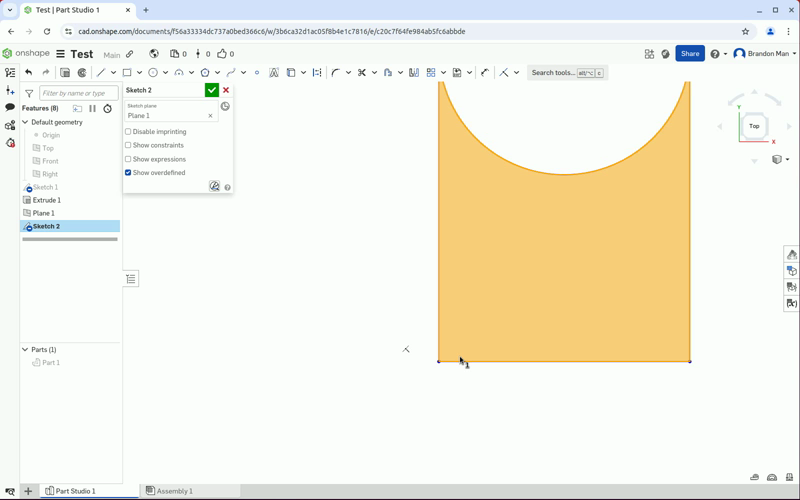
scroll(-6)
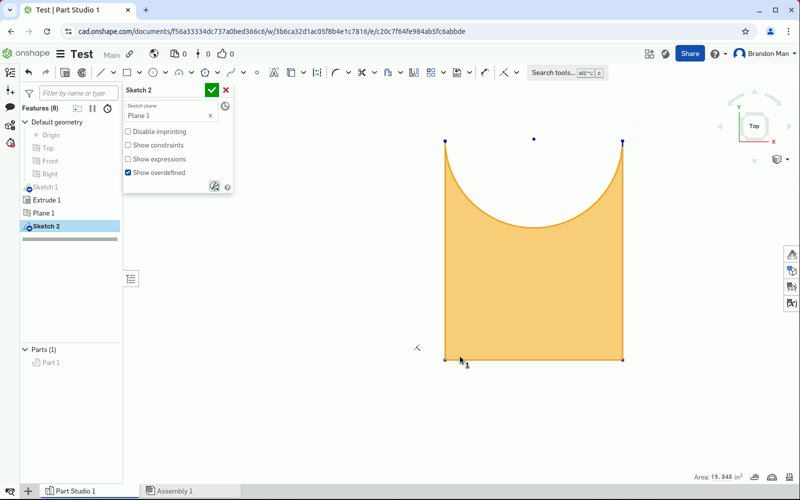
scroll(-6)
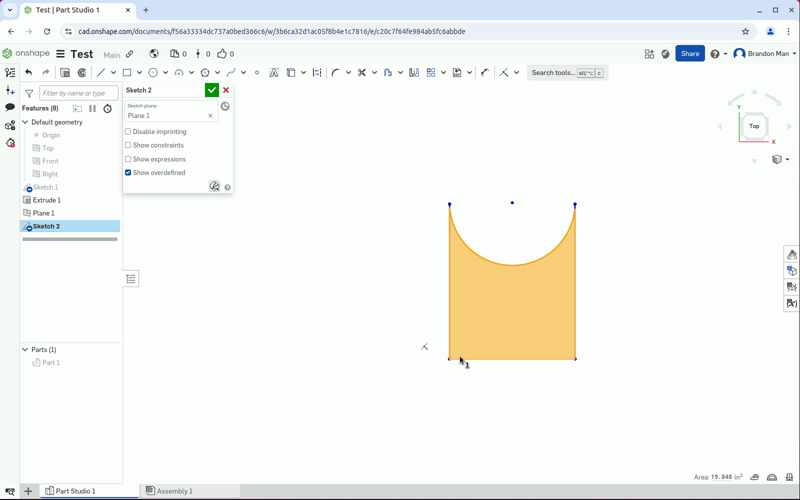
scroll(-6)
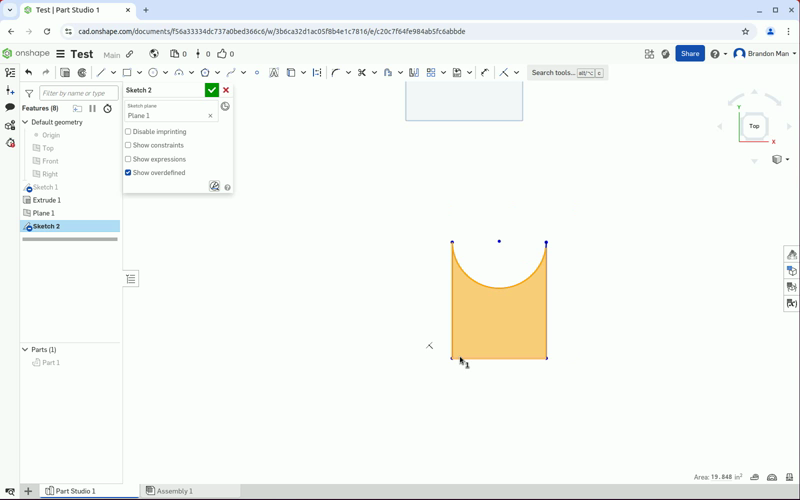
scroll(-6)
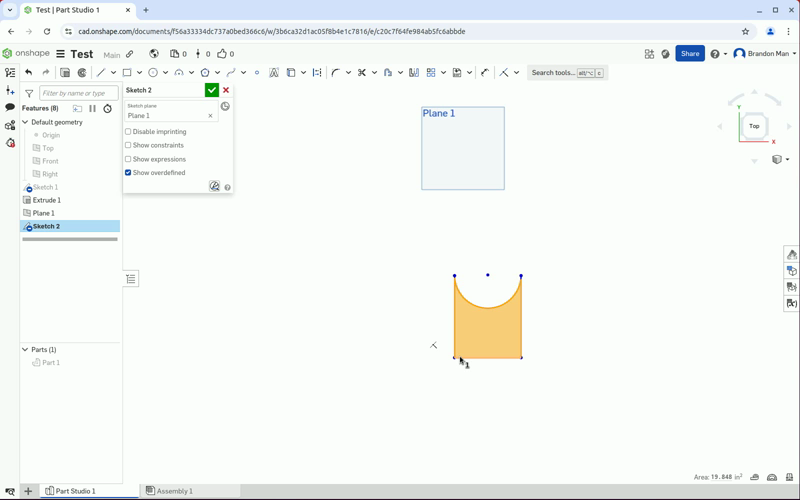
scroll(-6)
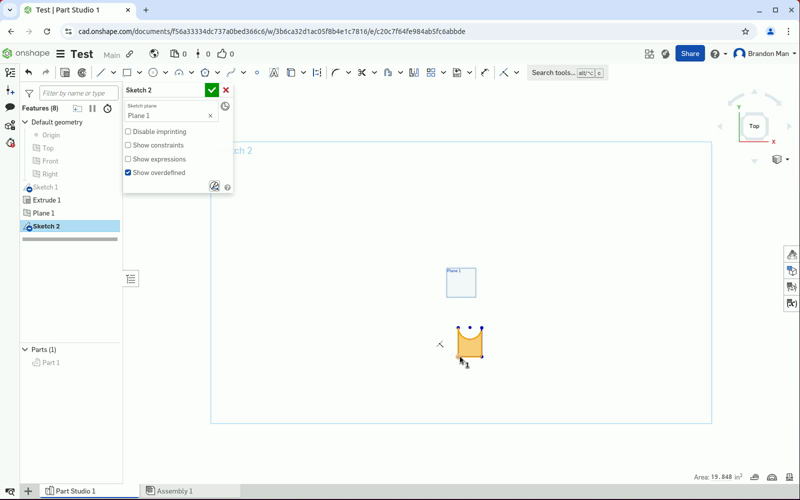
mouse_move(73, 352)
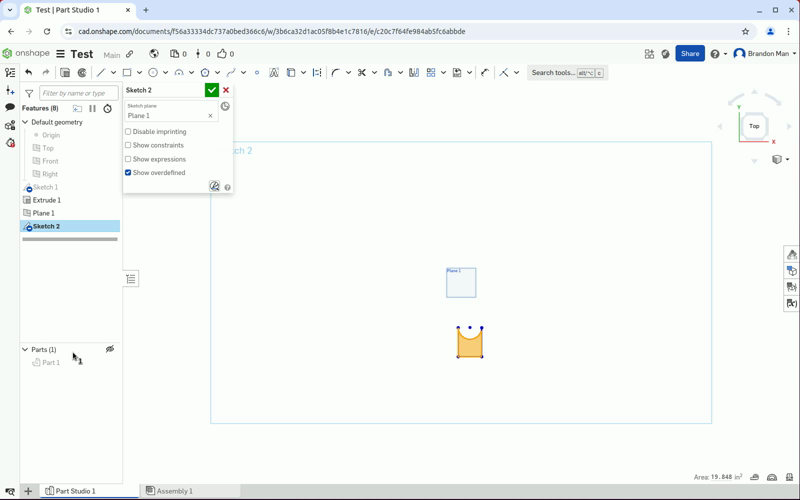
key(shift+y)
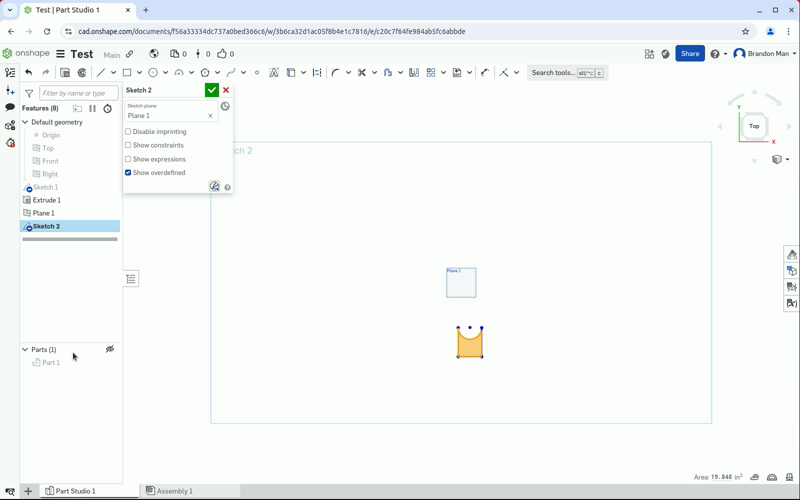
key(shift+e)
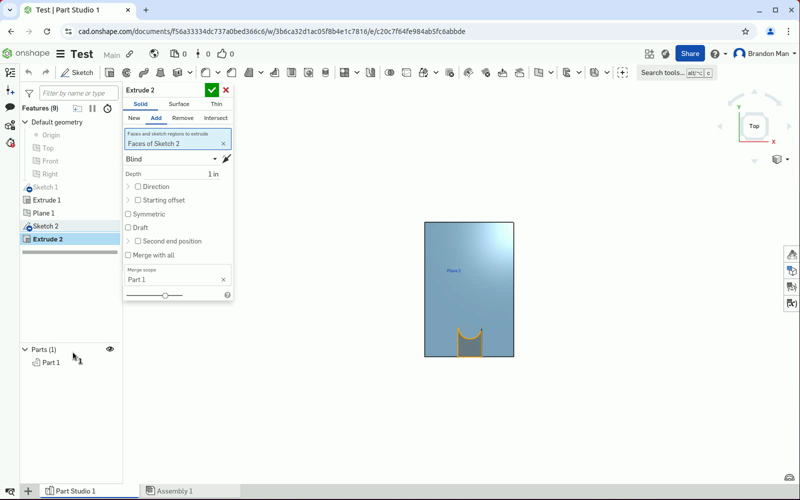
mouse_move(143, 106)
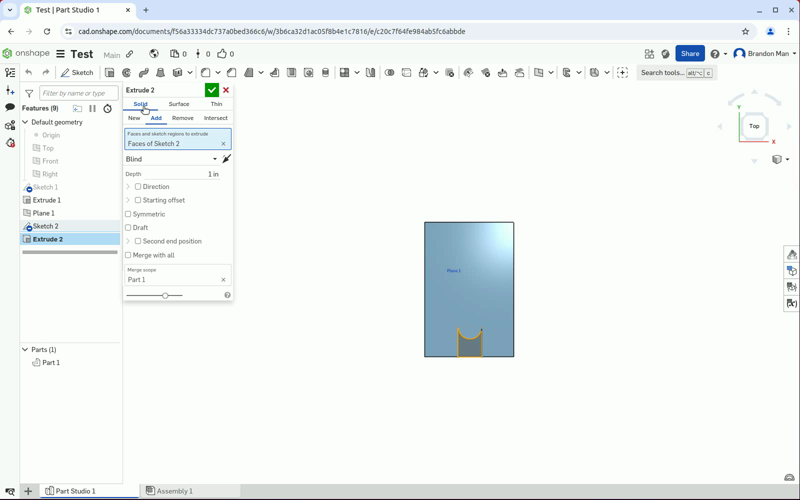
click(143, 106)
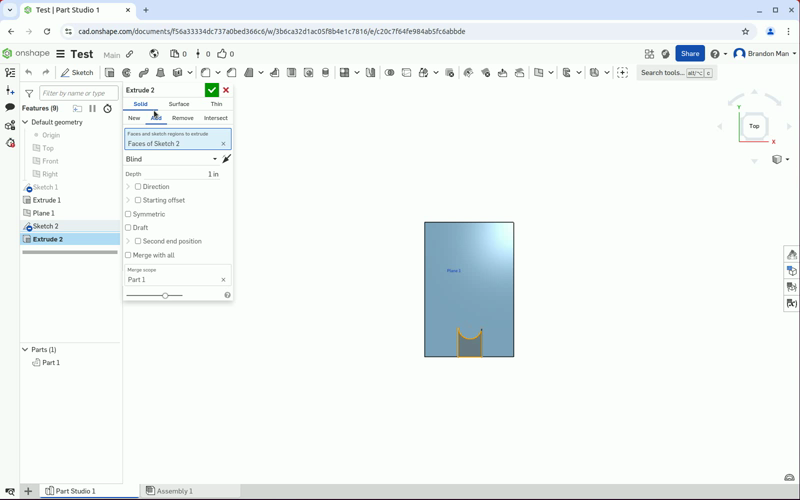
mouse_move(186, 120)
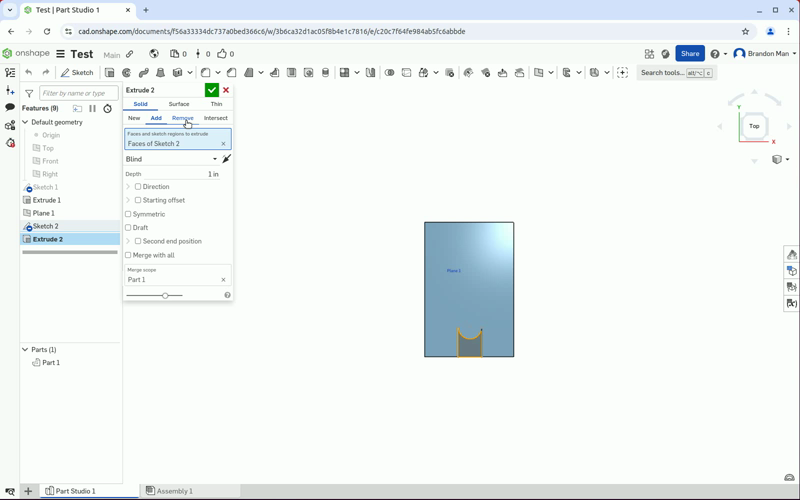
click(186, 120)
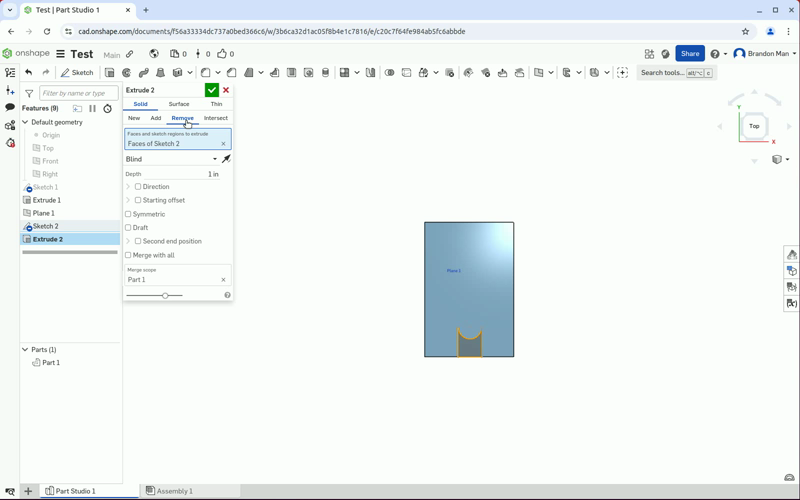
key(tab, 4)
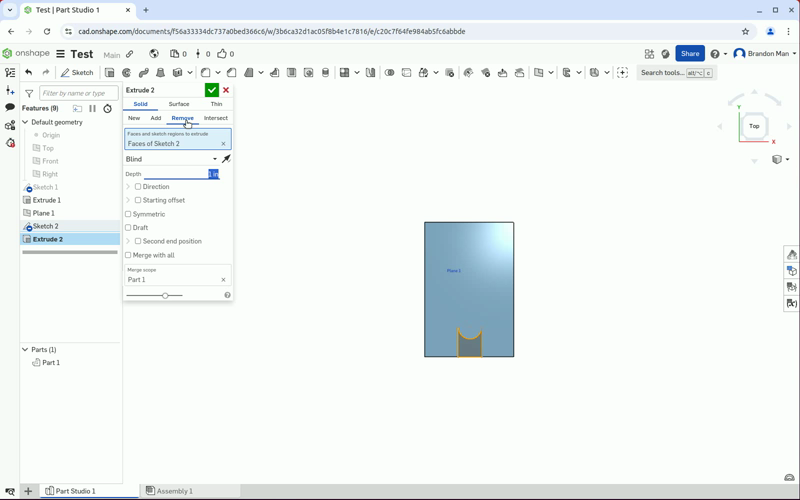
text(7.221)
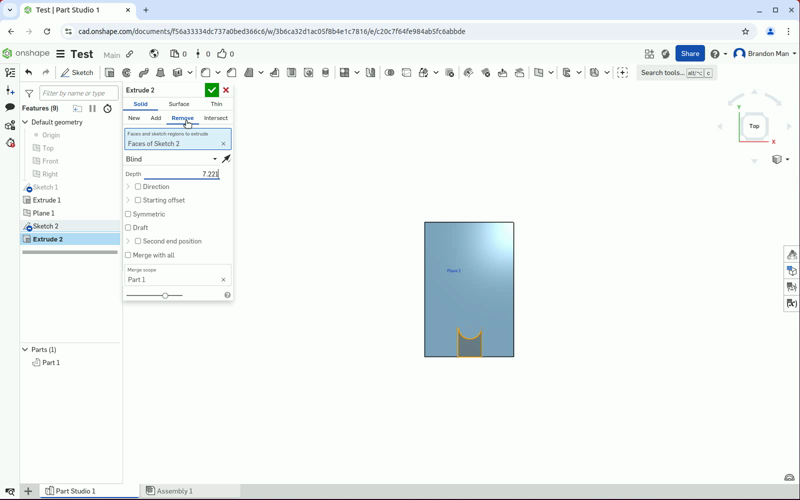
key(tab, 6)
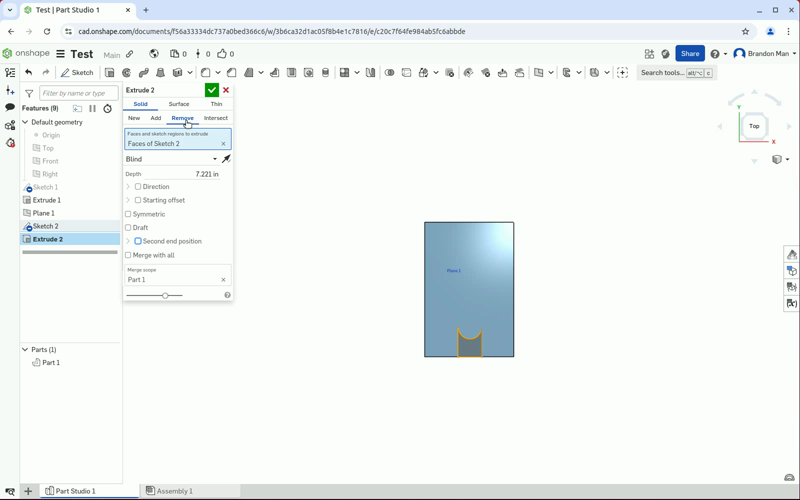
key(space)
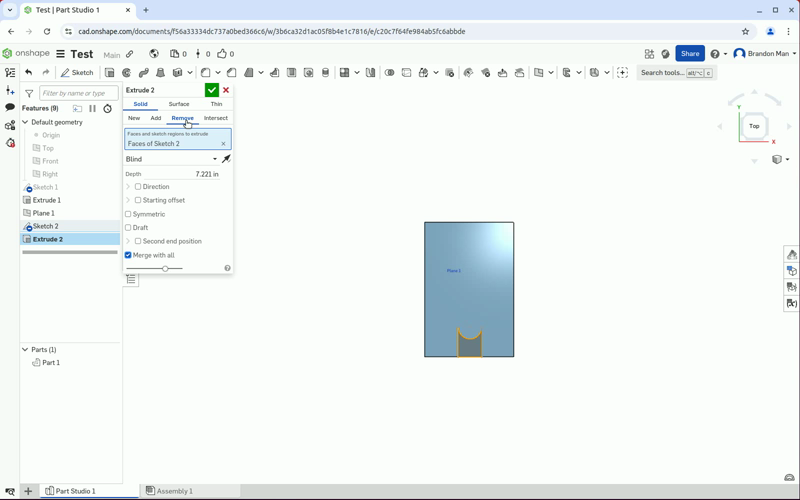
key(enter)
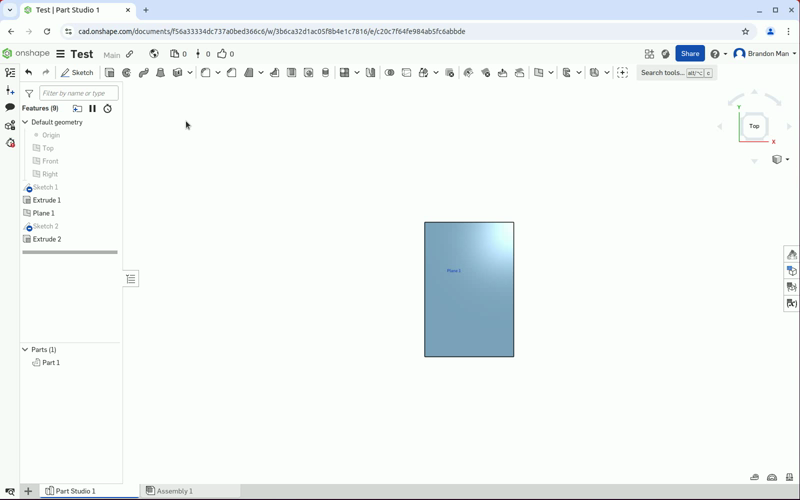
key(shift+h)
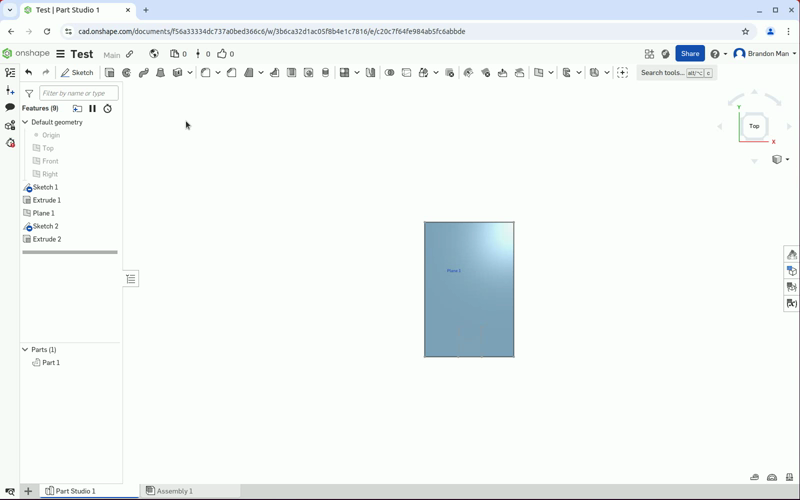
key(shift+h)
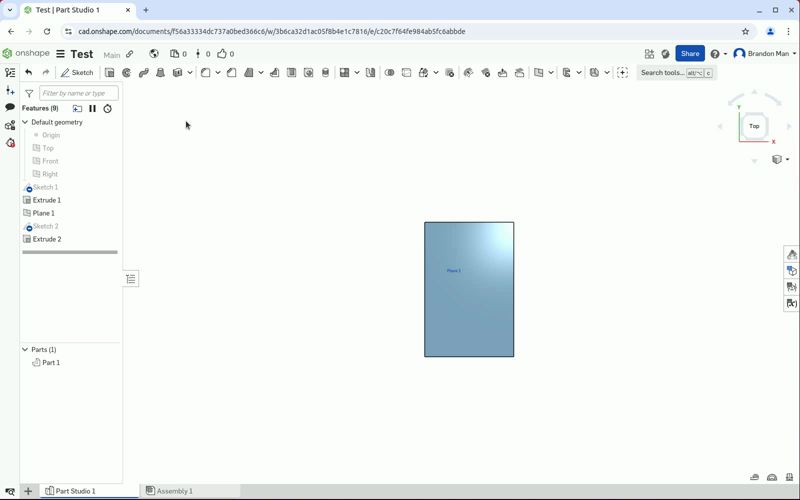
mouse_move(73, 189)
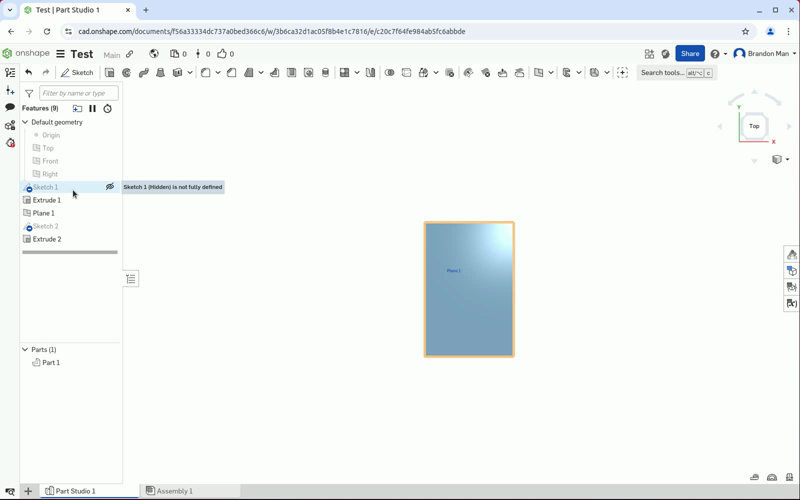
click(73, 189)
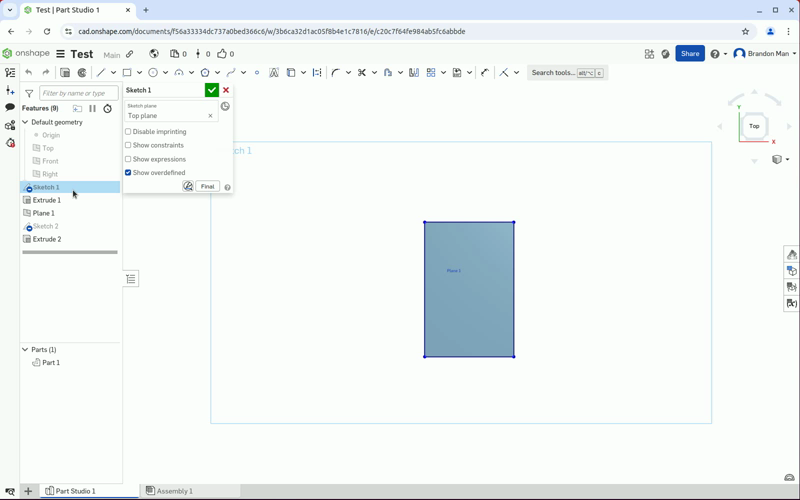
mouse_move(229, 92)
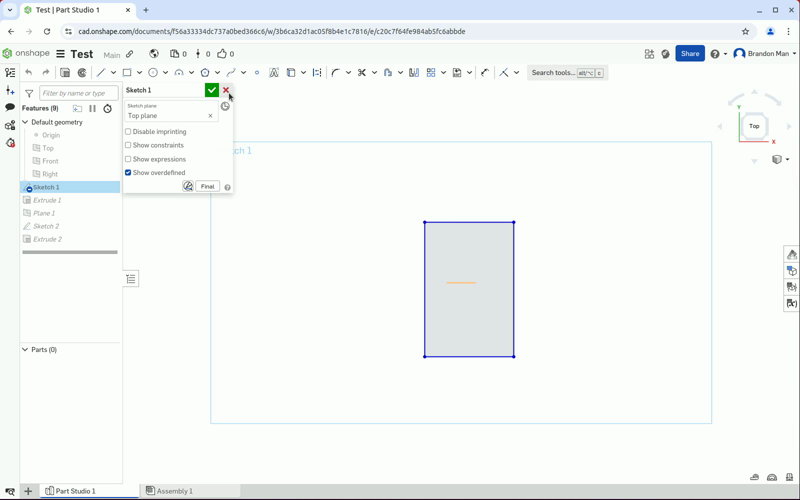
click(229, 92)
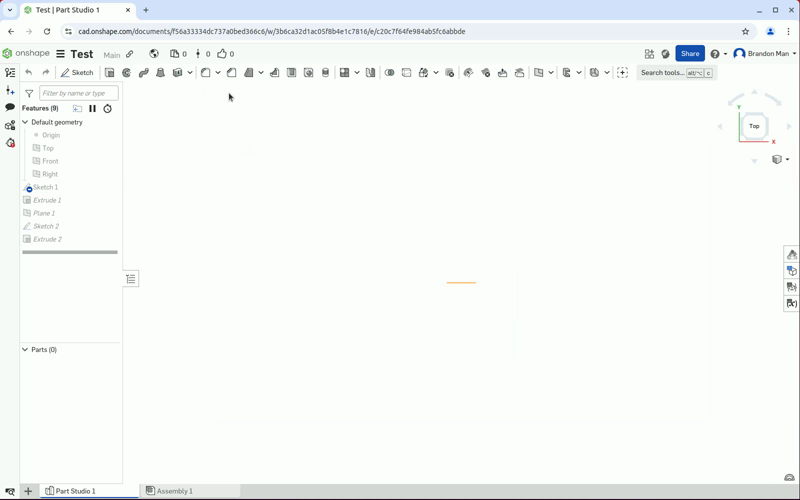
key(shift+s)
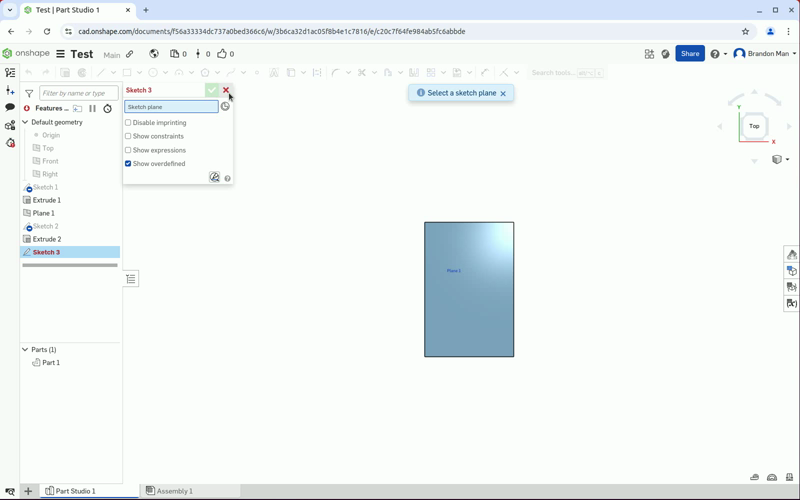
mouse_move(73, 215)
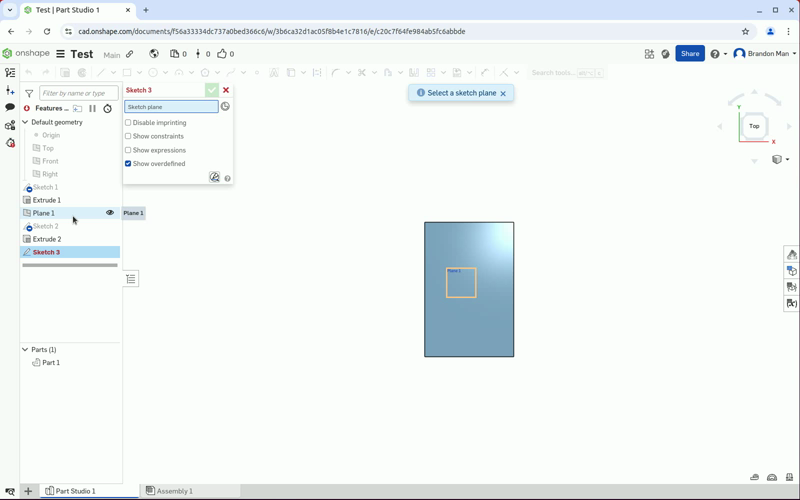
click(73, 215)
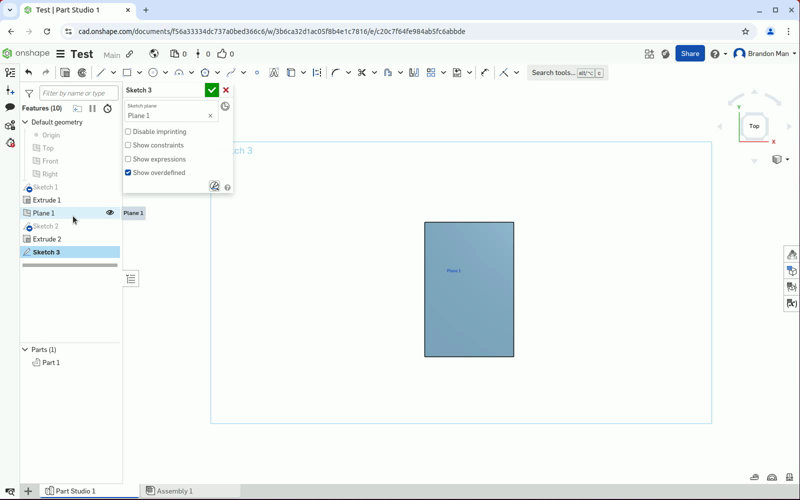
mouse_move(73, 352)
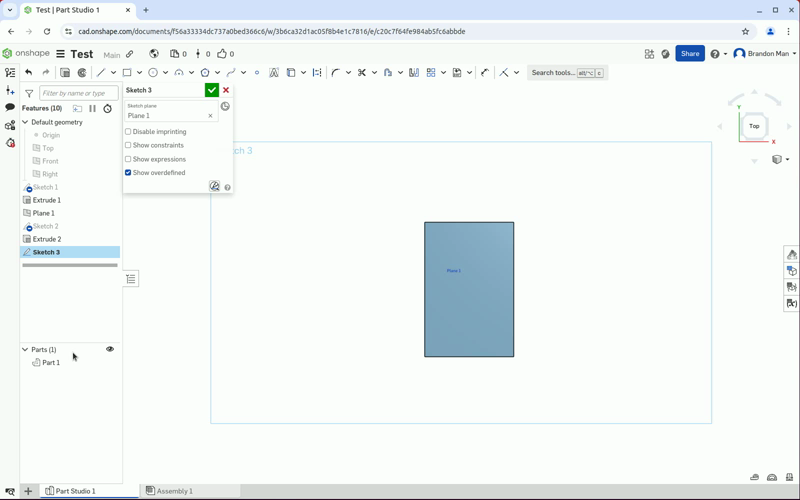
key(y)
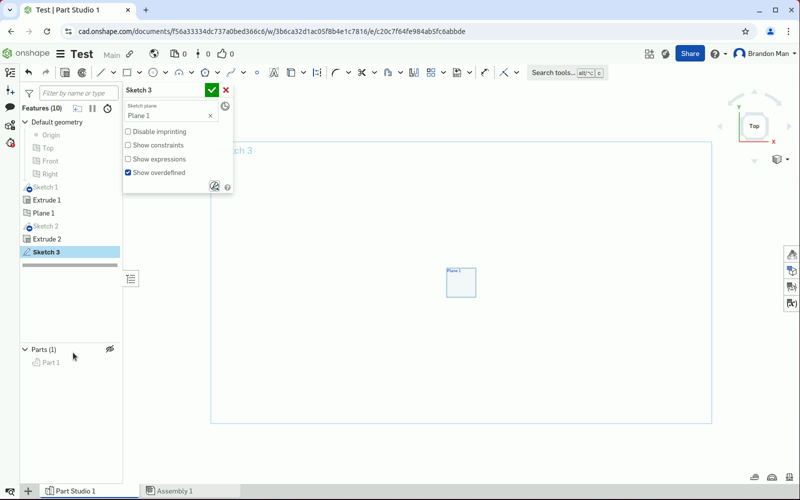
key(a)
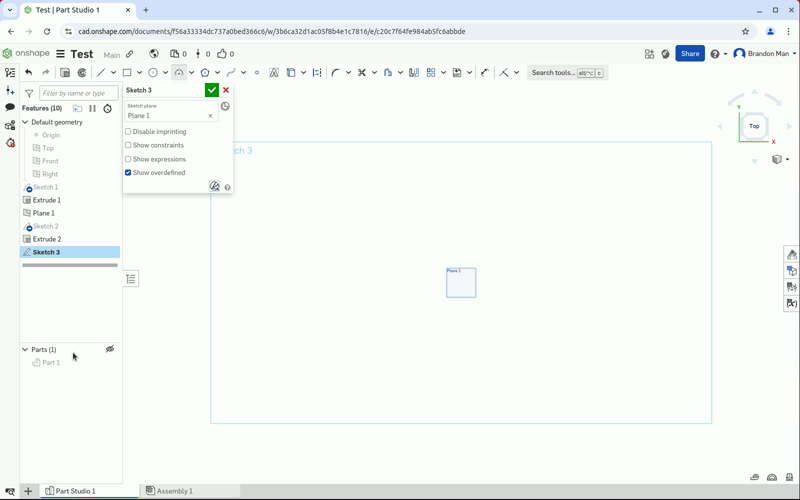
key_down(shift)
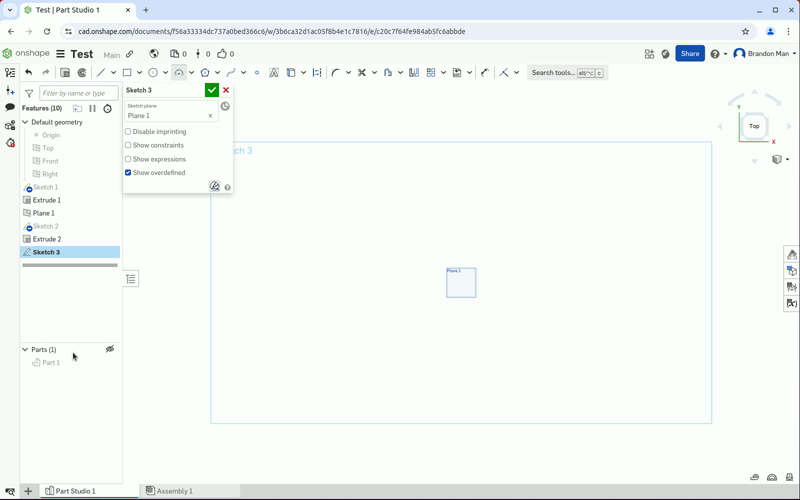
mouse_move(458, 328)
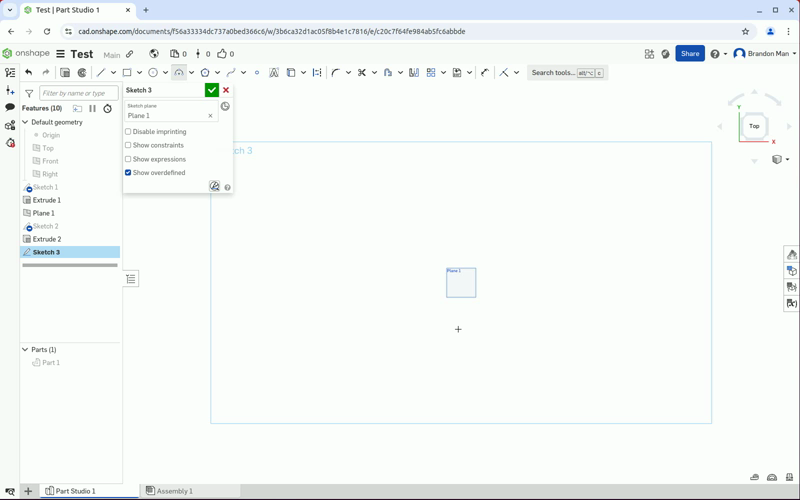
click(458, 328)
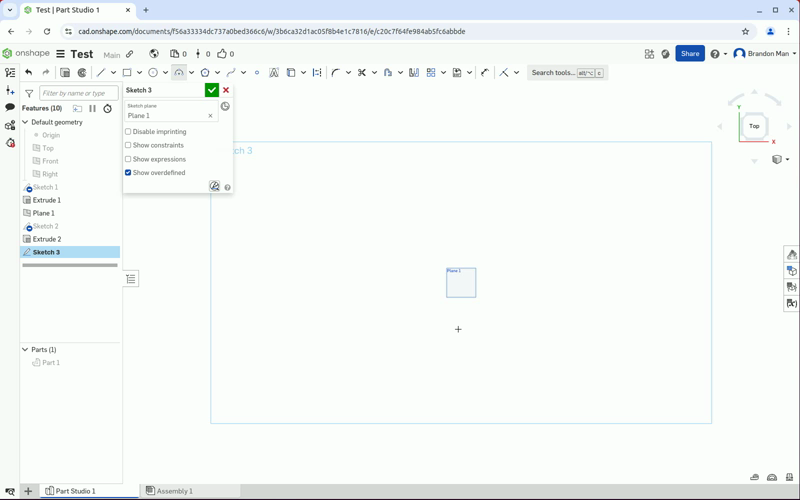
key_up(shift)
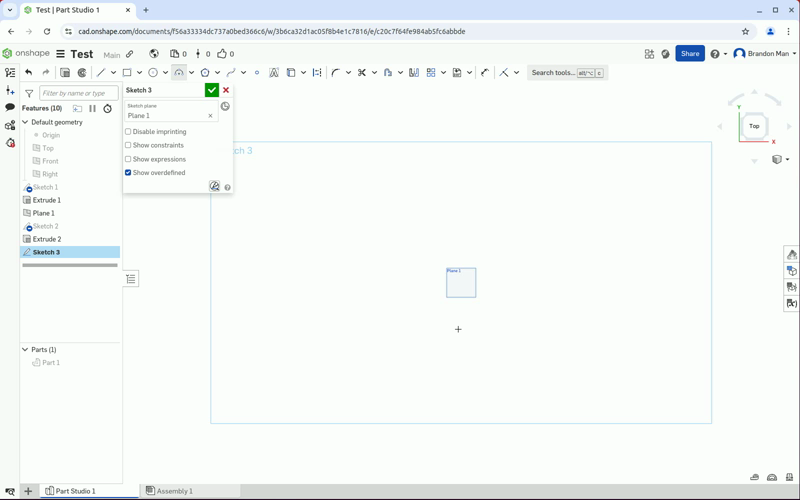
key_down(shift)
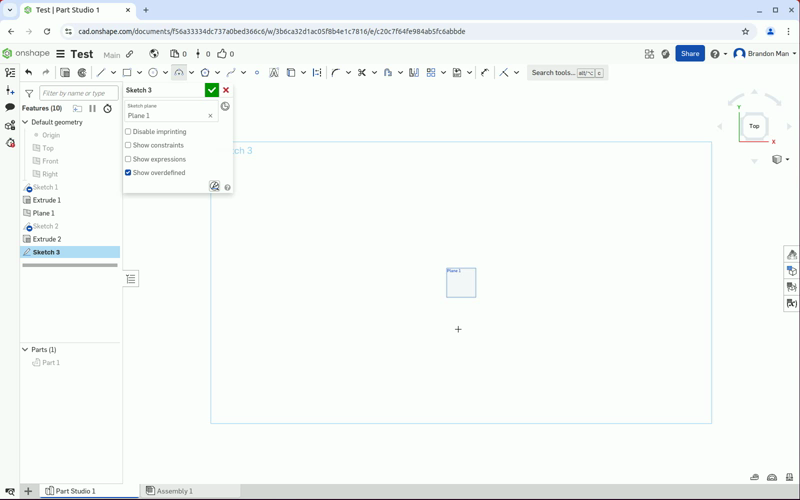
mouse_move(481, 328)
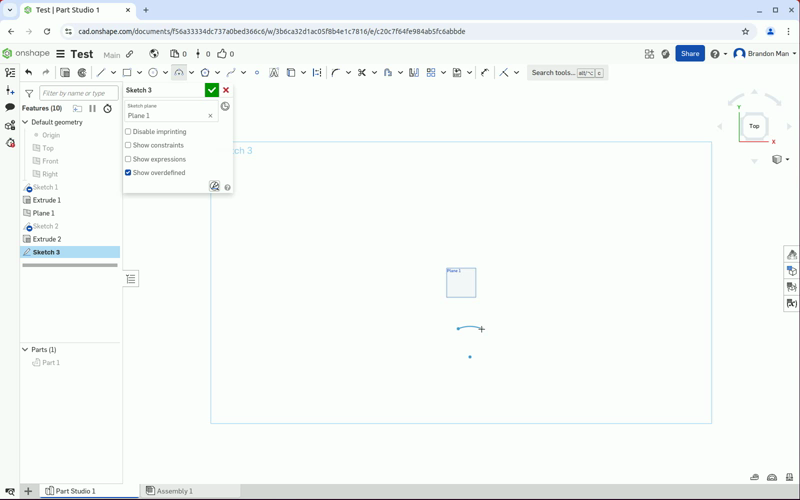
click(481, 328)
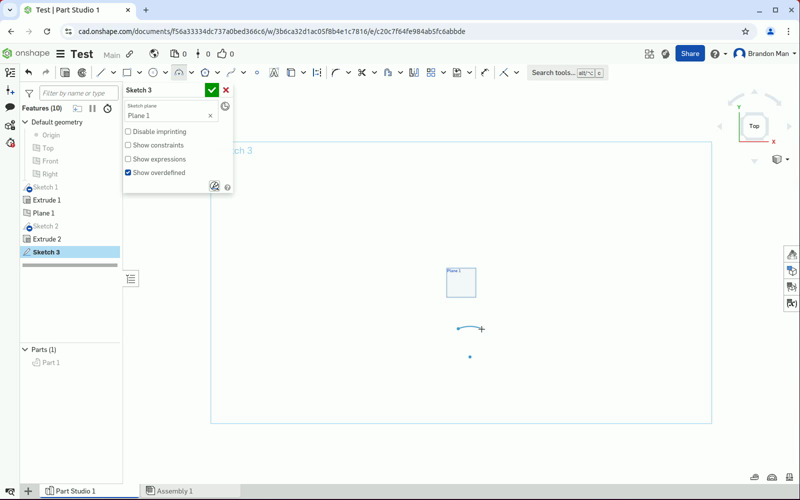
mouse_move(470, 340)
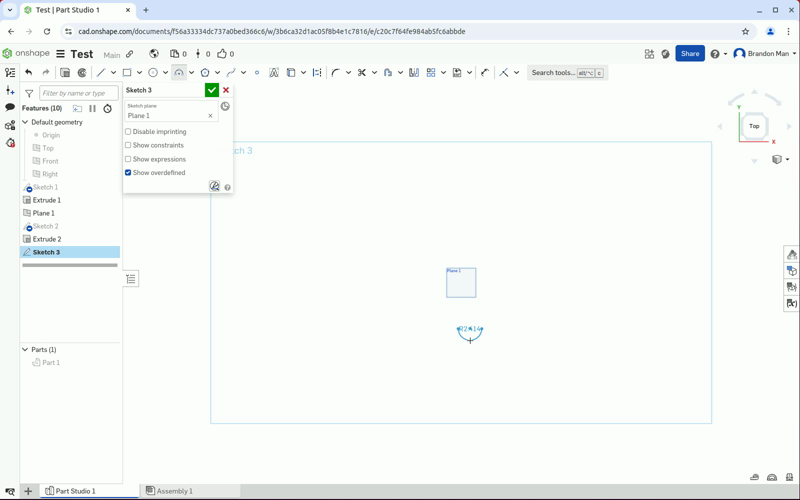
click(470, 340)
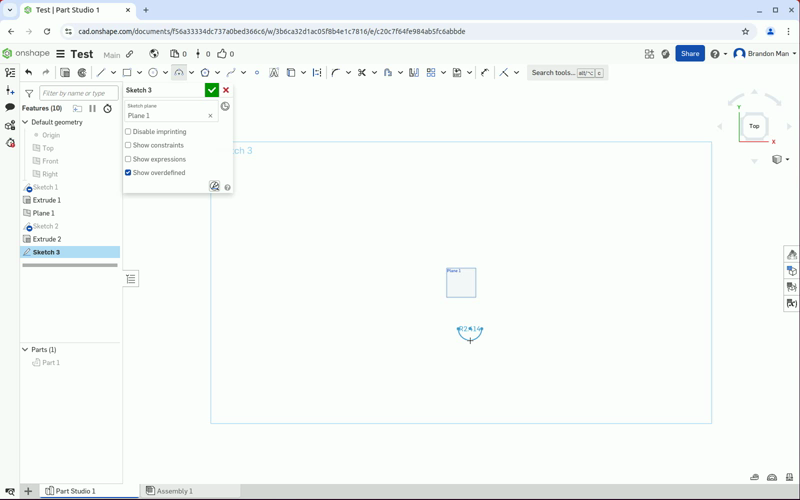
key_up(shift)
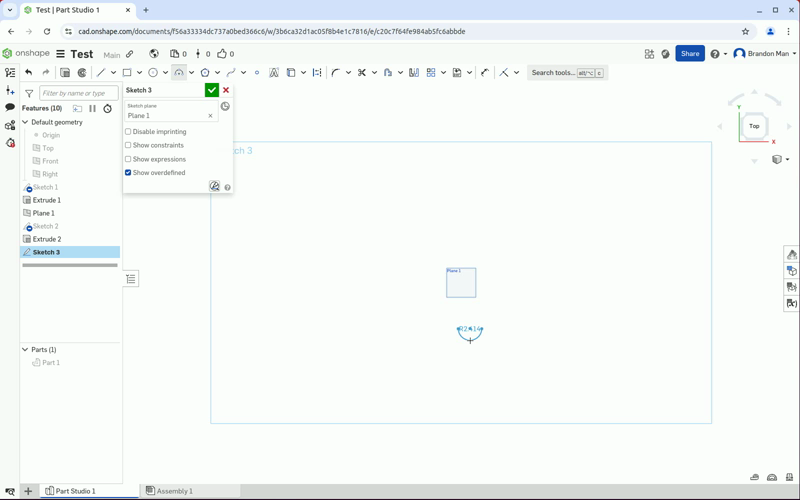
key(esc)
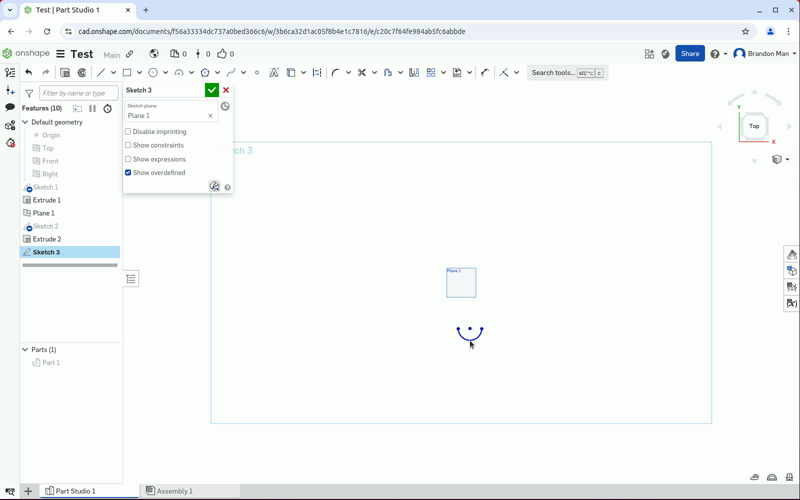
key(l)
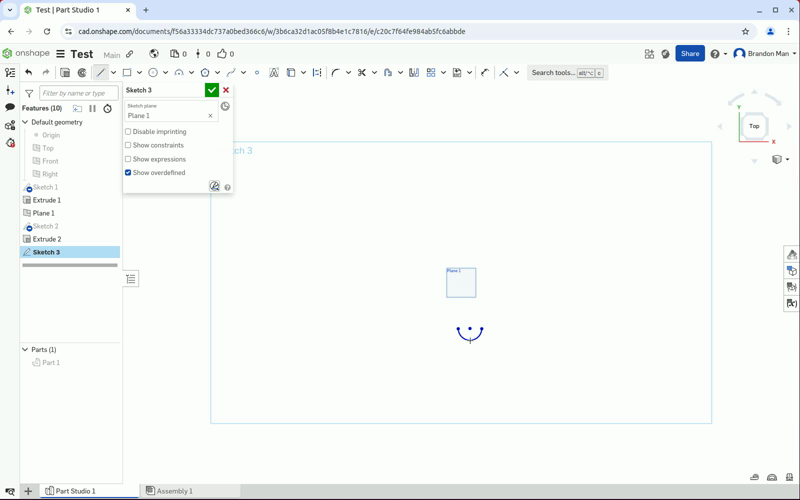
mouse_move(481, 328)
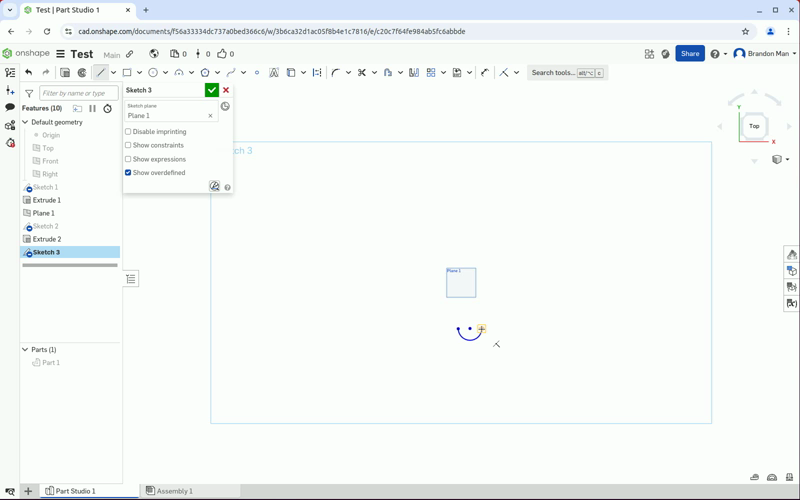
click(481, 328)
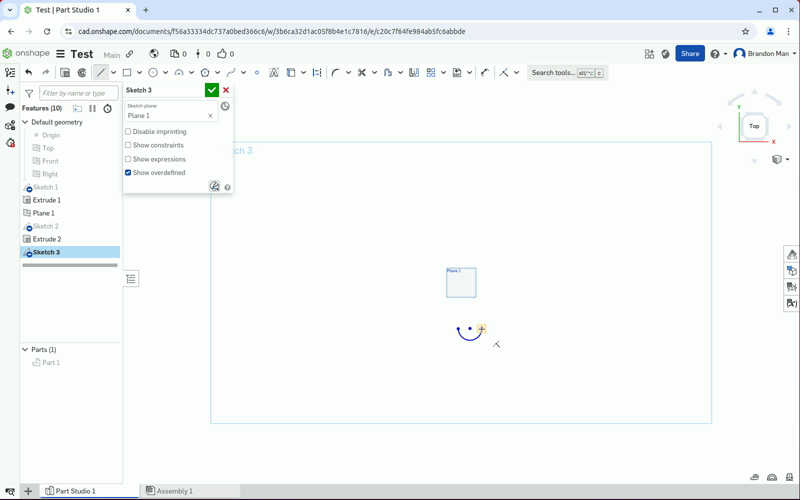
mouse_move(511, 328)
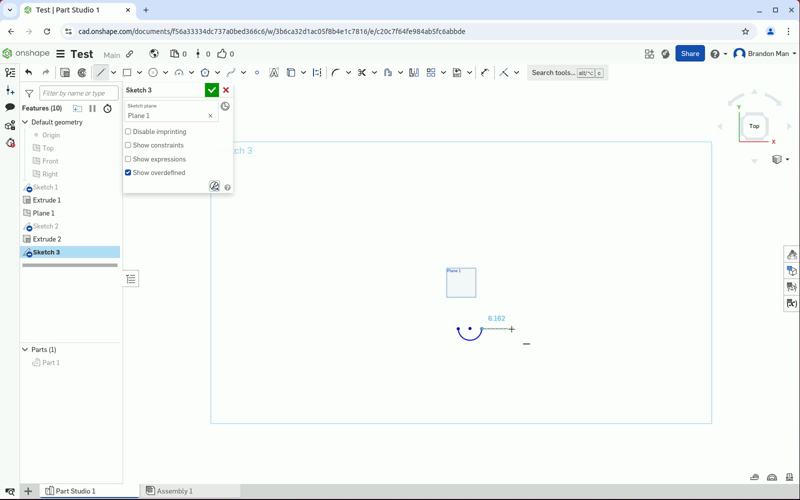
key_down(shift)
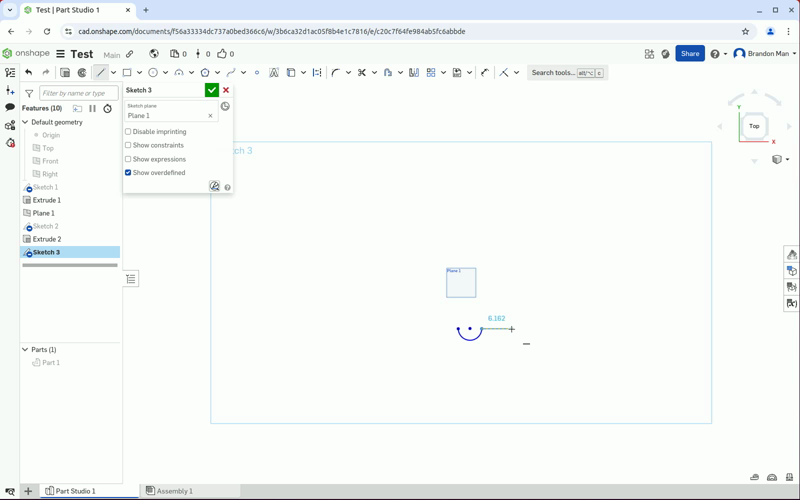
mouse_move(458, 328)
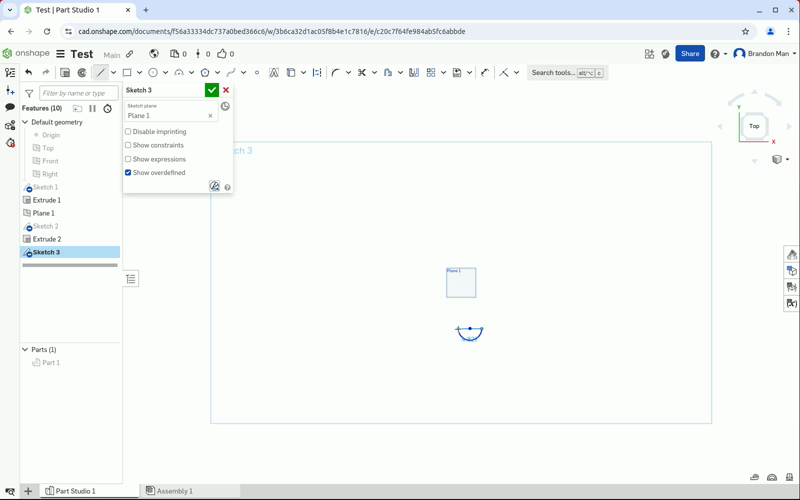
key_up(shift)
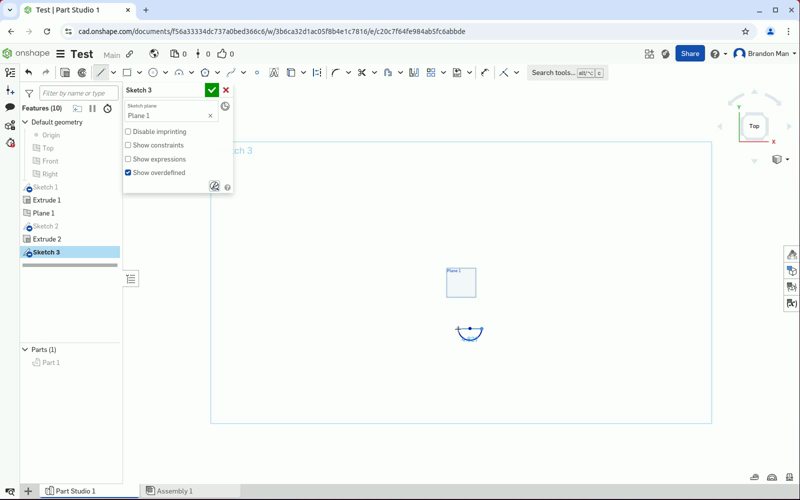
click(458, 328)
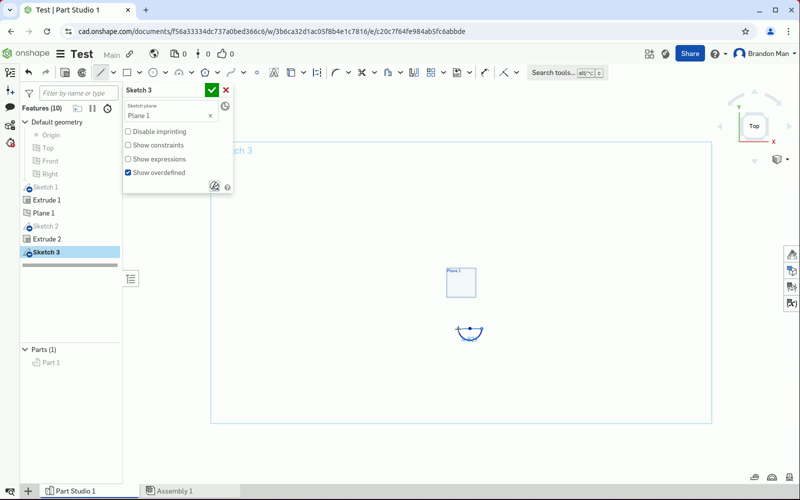
key(esc)
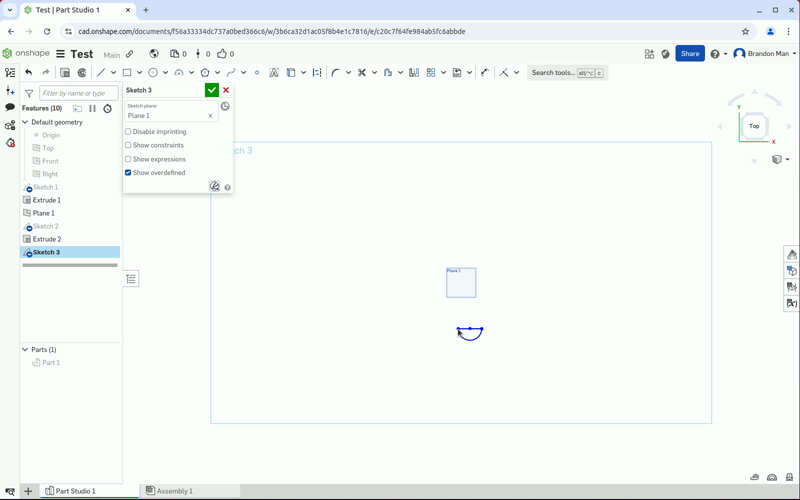
mouse_move(475, 335)
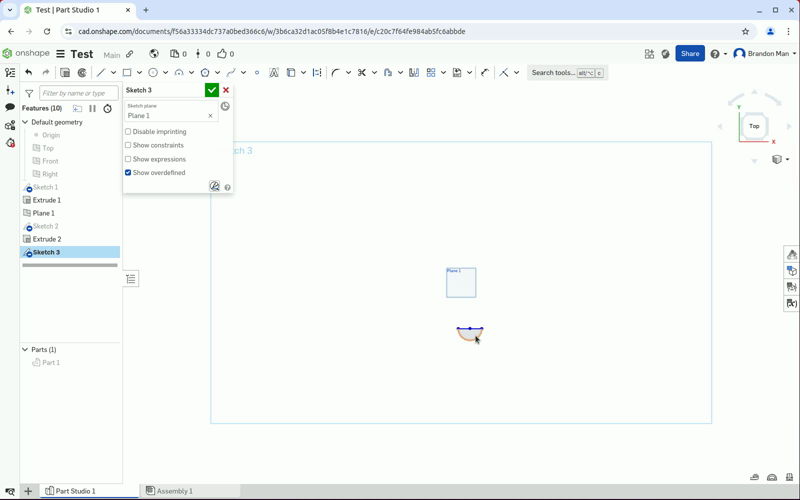
scroll(6)
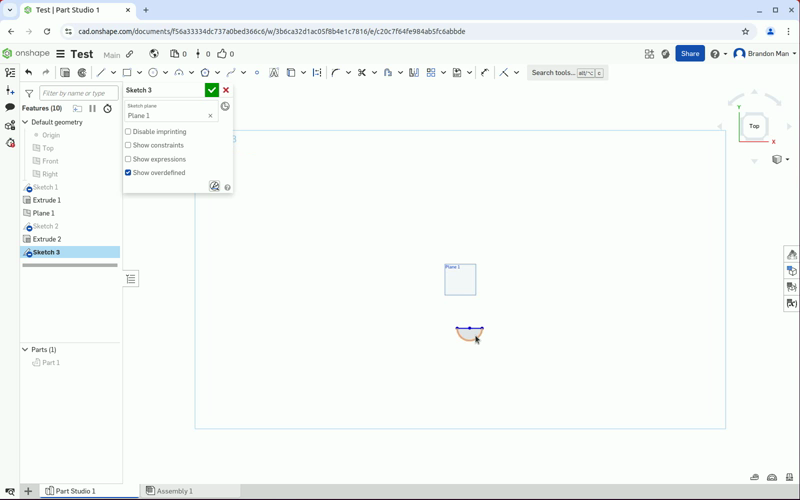
scroll(6)
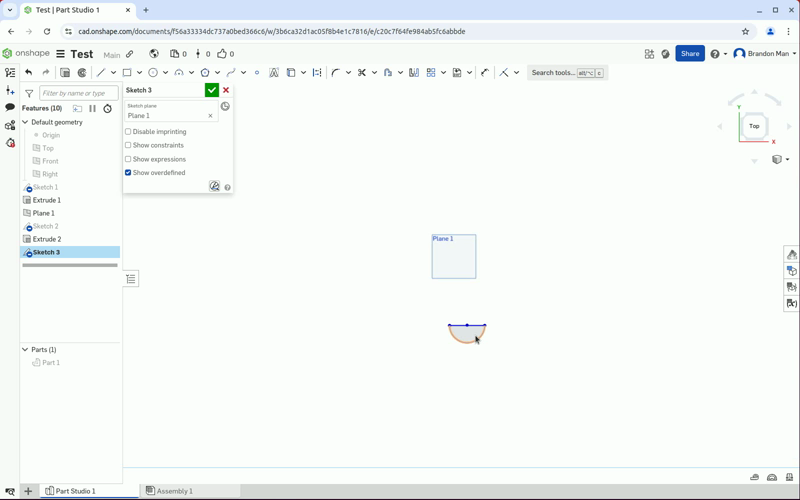
scroll(6)
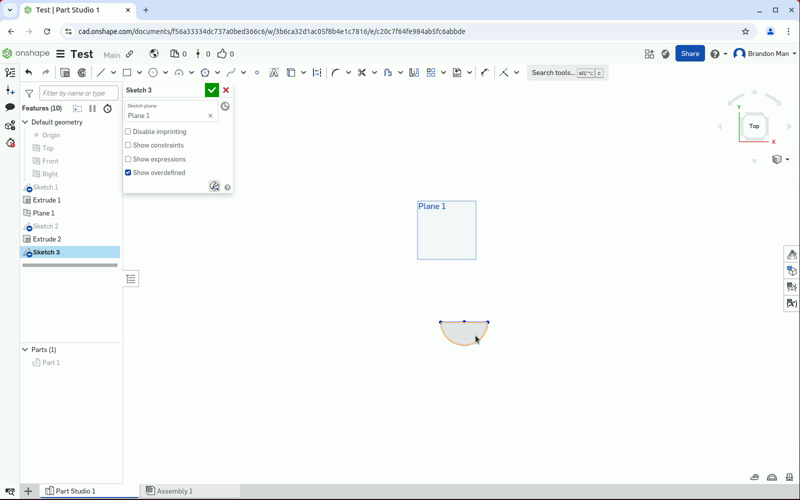
scroll(6)
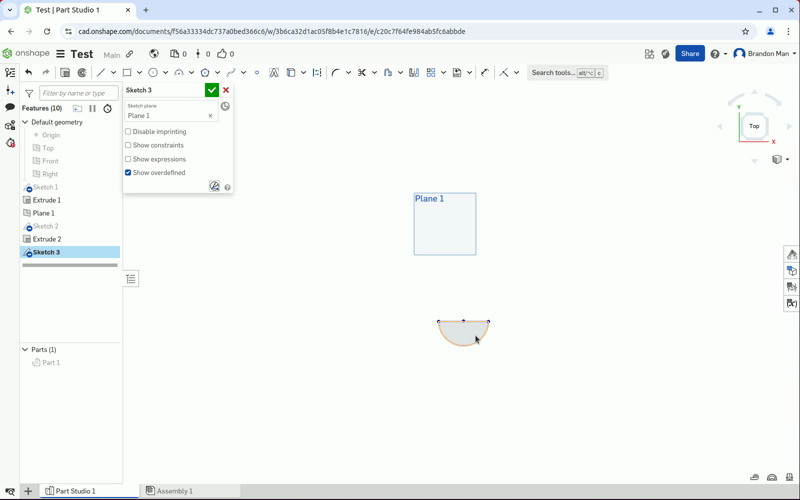
scroll(6)
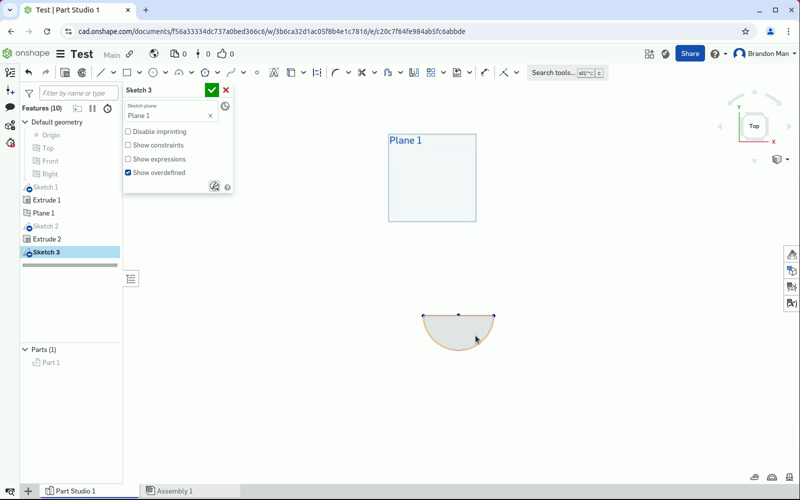
scroll(6)
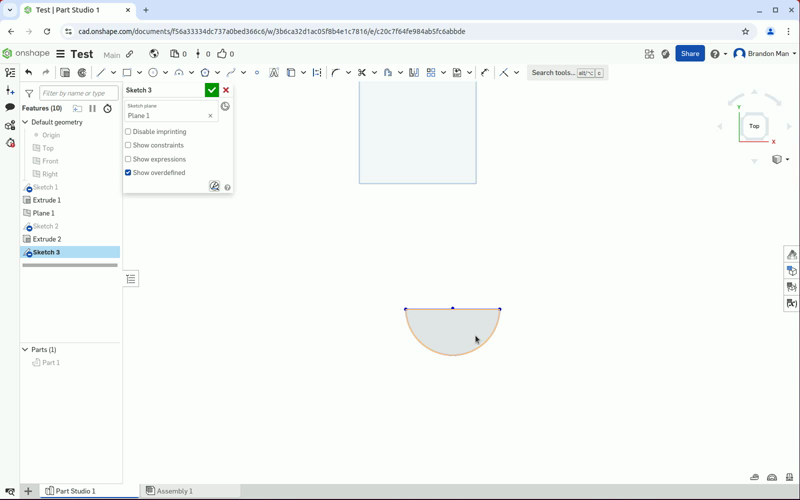
scroll(6)
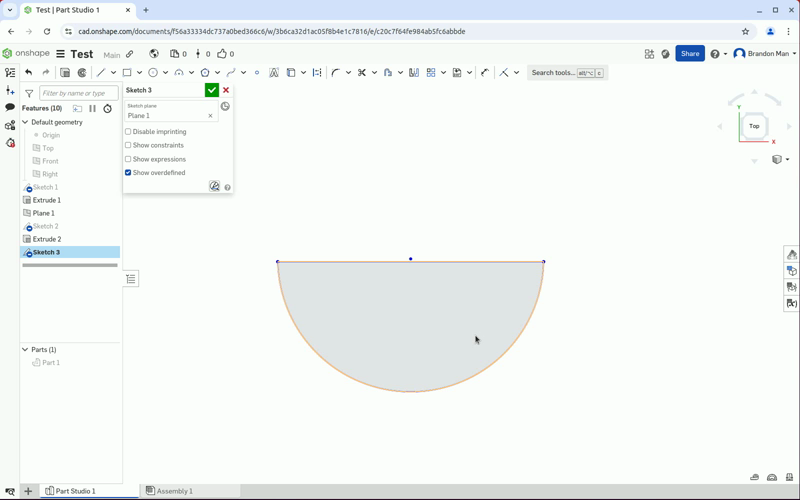
click(475, 335)
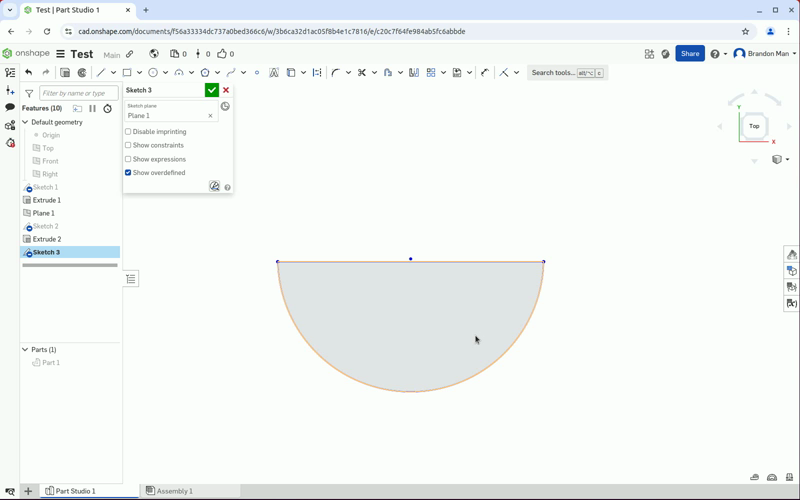
scroll(-6)
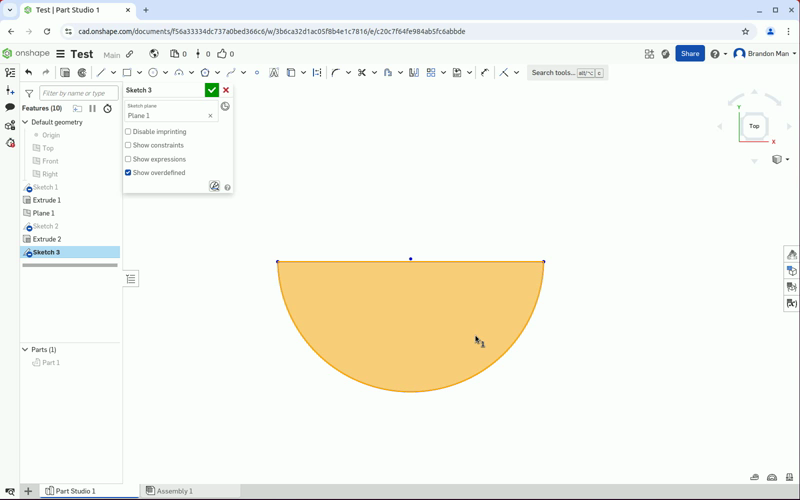
scroll(-6)
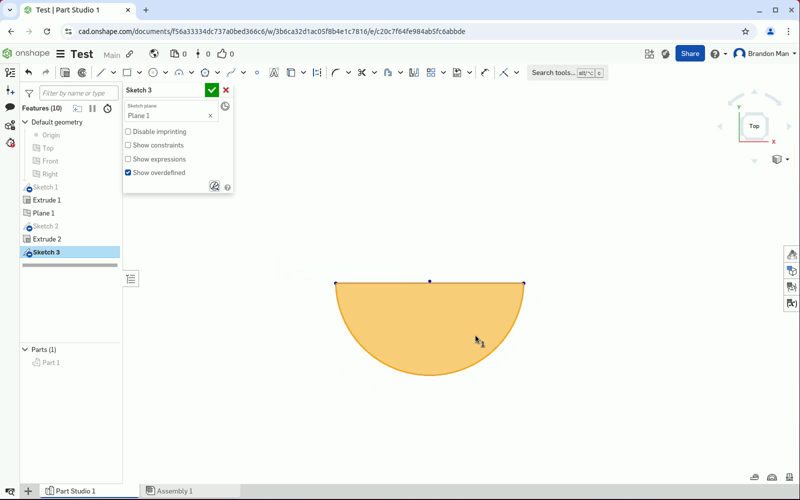
scroll(-6)
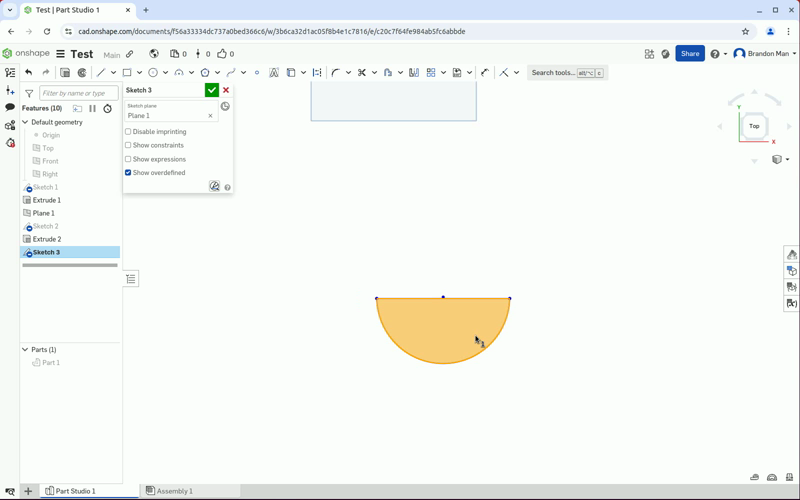
scroll(-6)
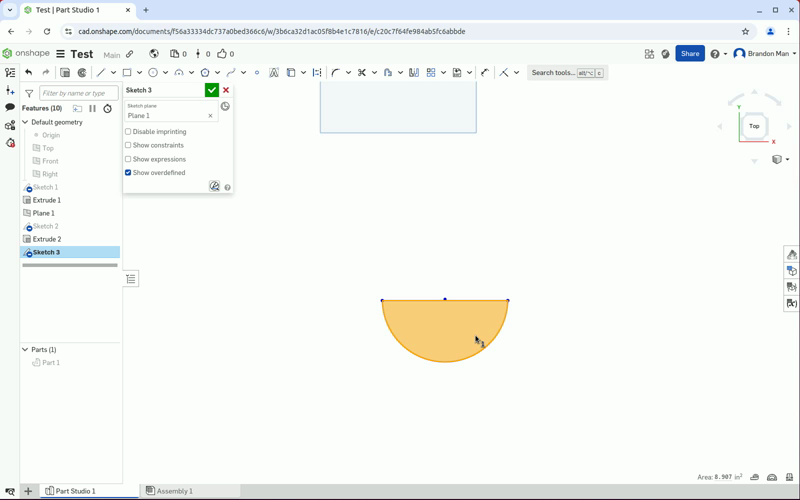
scroll(-6)
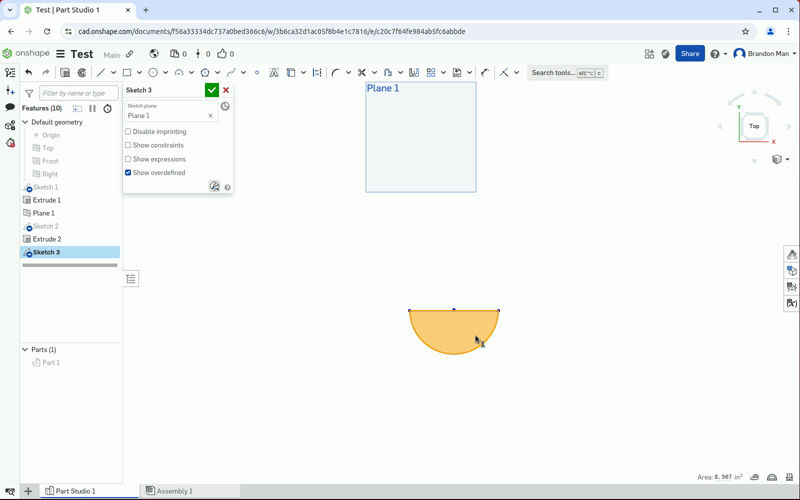
scroll(-6)
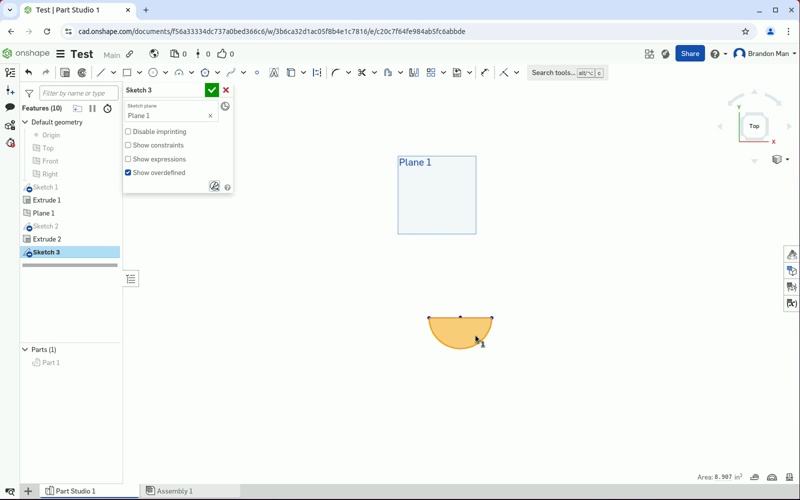
scroll(-6)
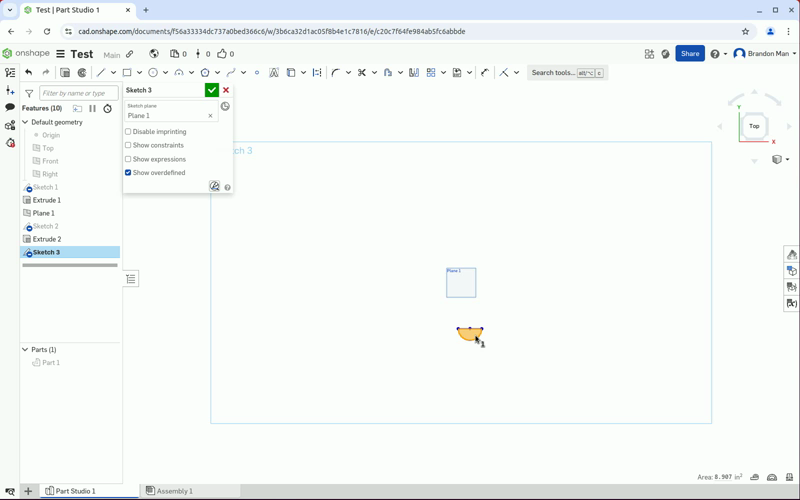
mouse_move(73, 352)
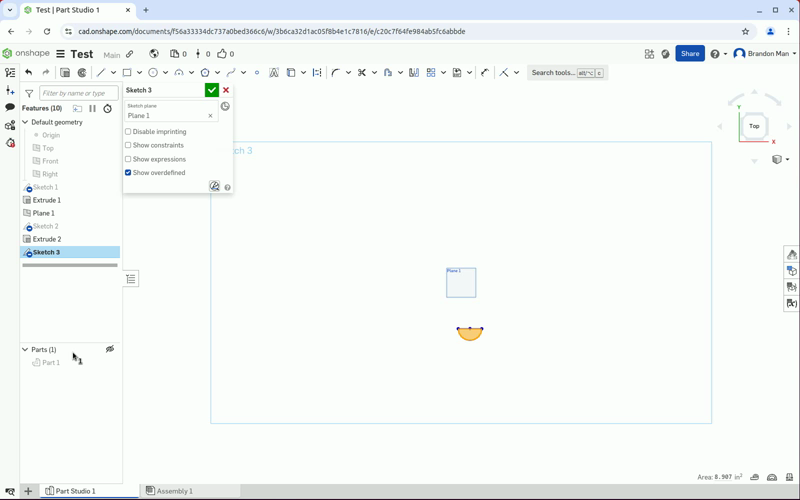
key(shift+y)
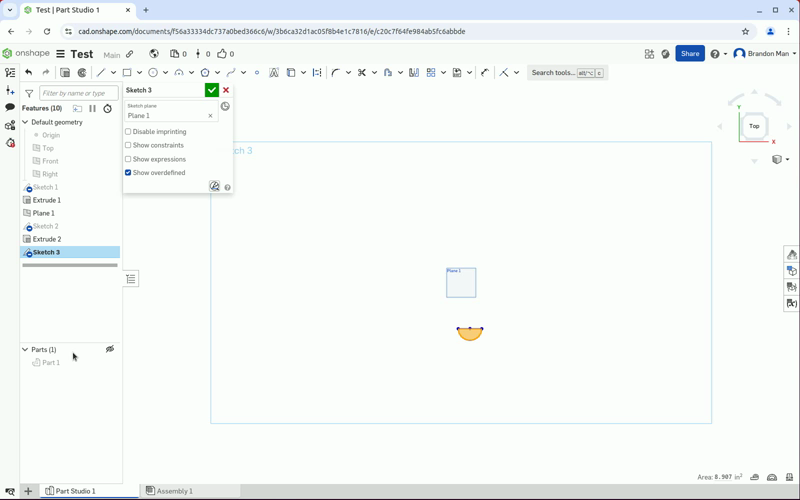
key(shift+e)
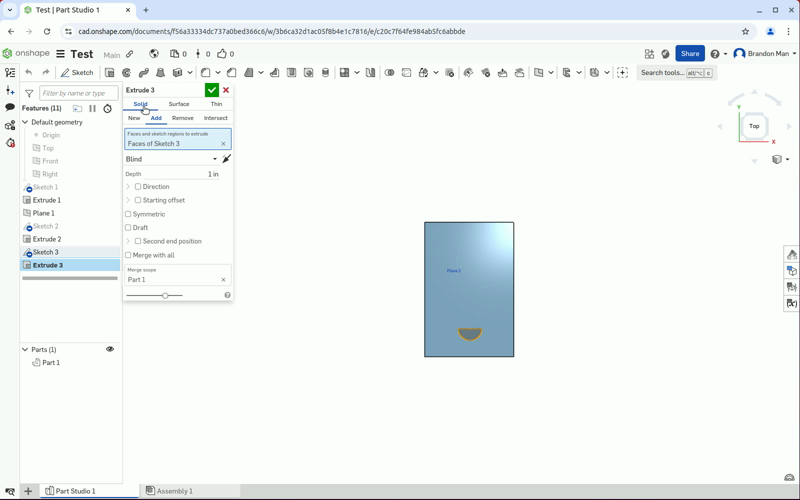
mouse_move(143, 106)
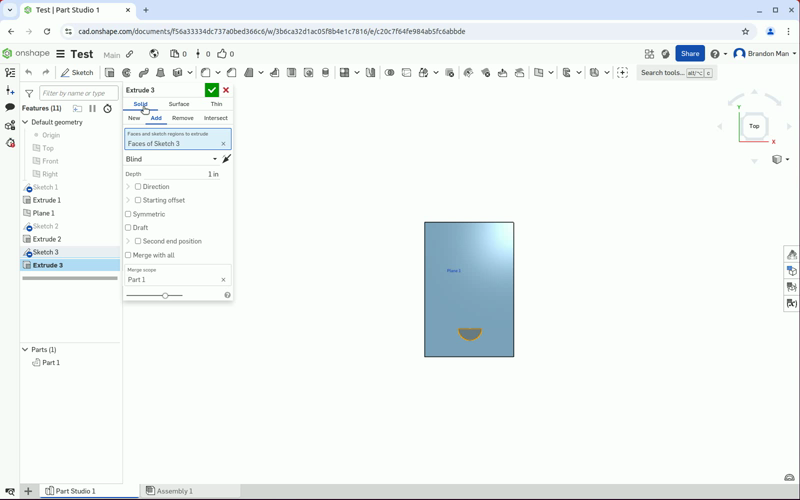
click(143, 106)
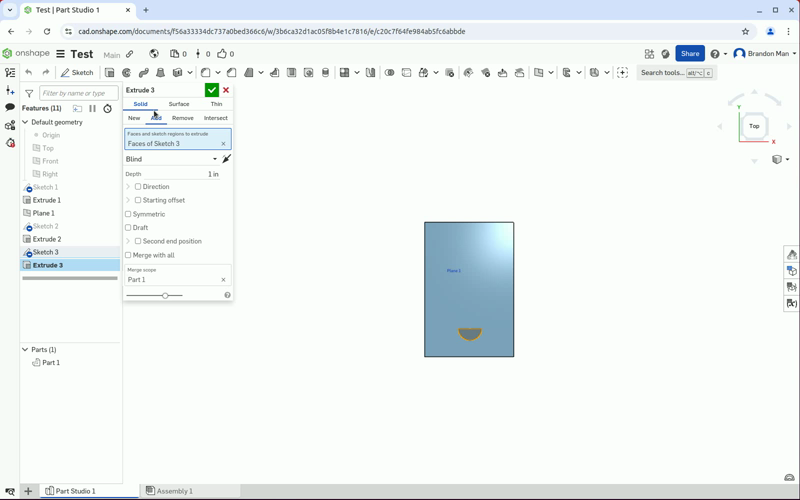
mouse_move(186, 120)
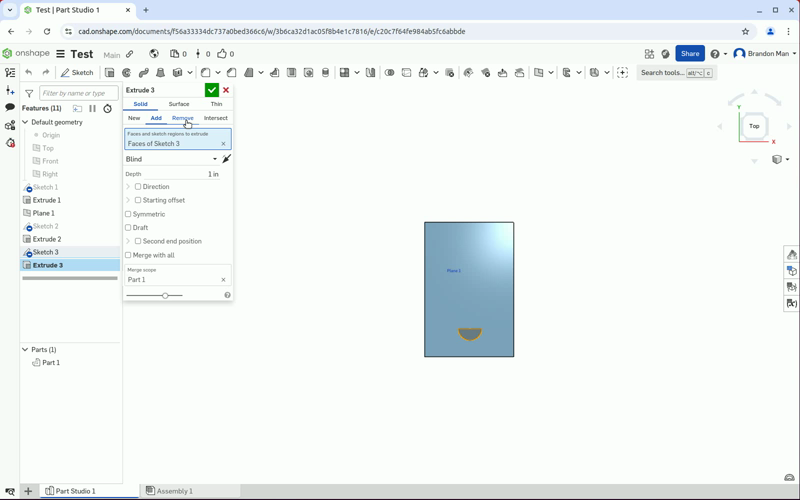
click(186, 120)
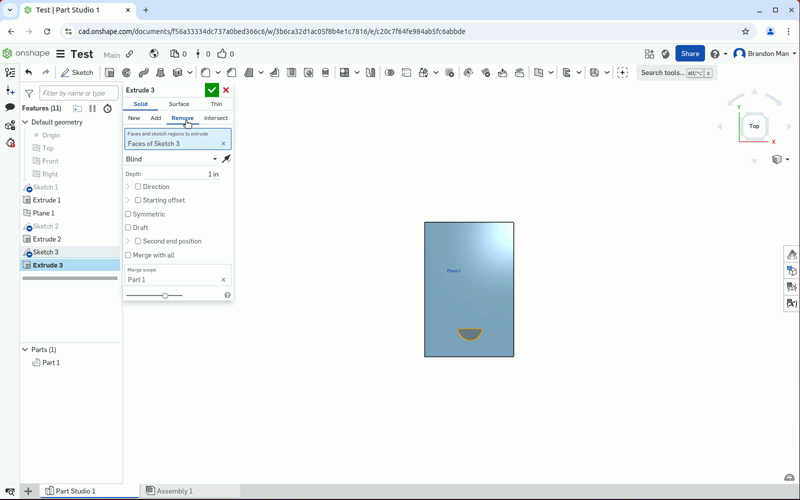
key(tab, 4)
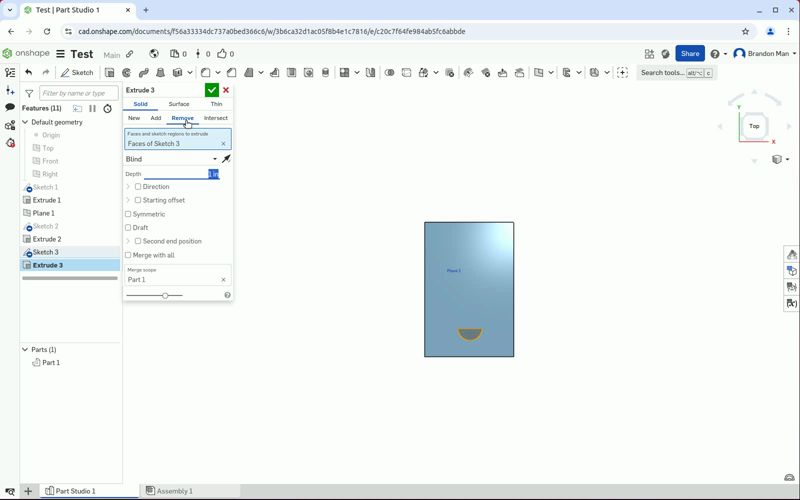
text(7.221)
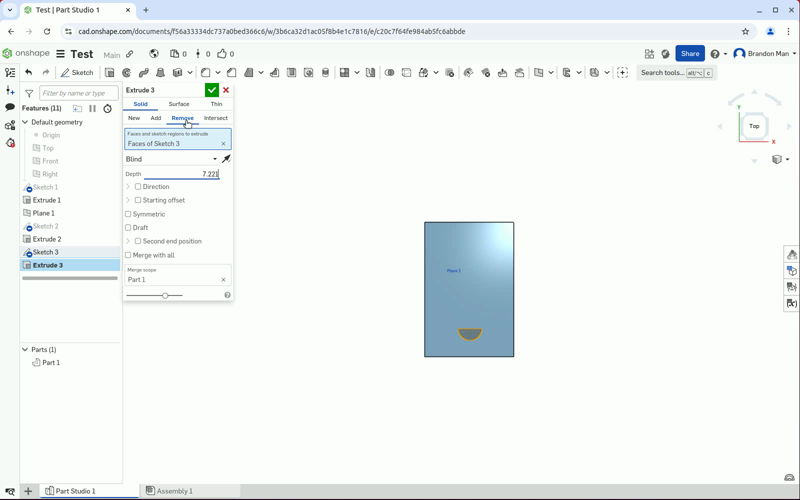
key(tab, 6)
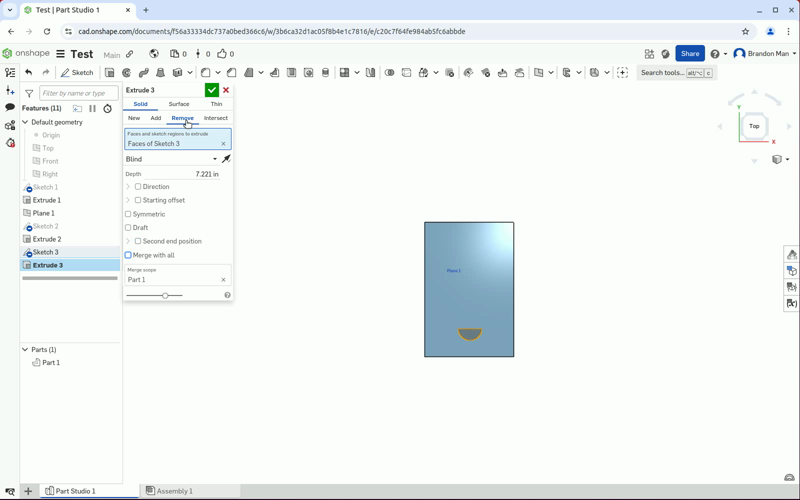
key(space)
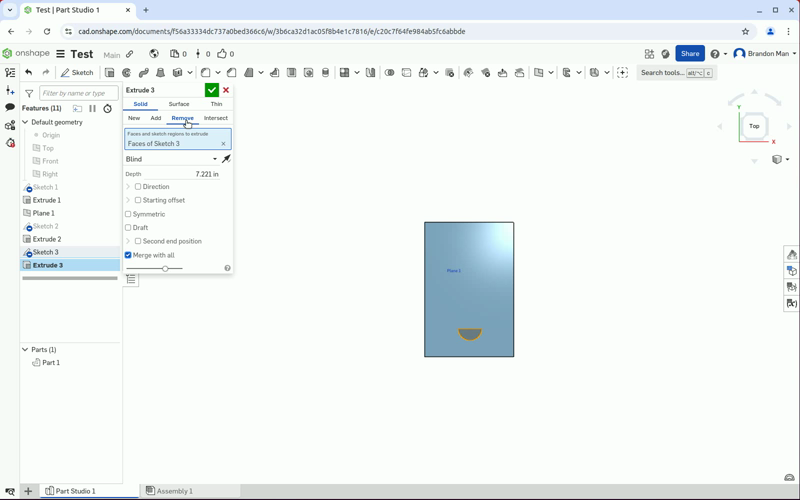
key(enter)
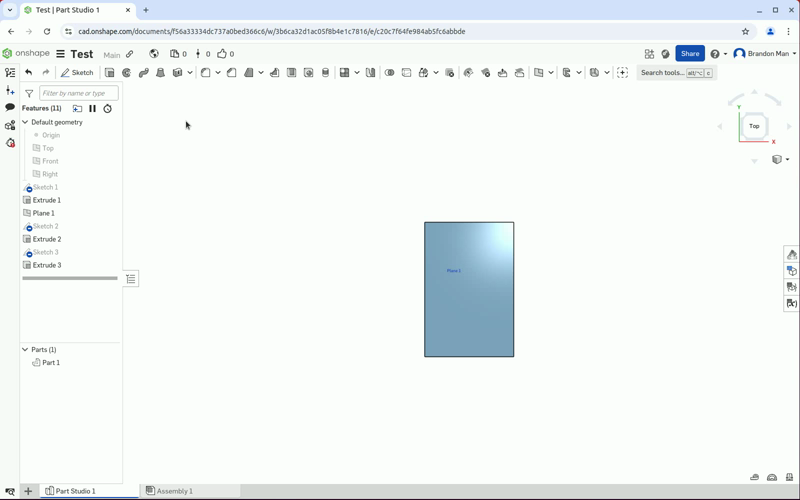
key(shift+h)
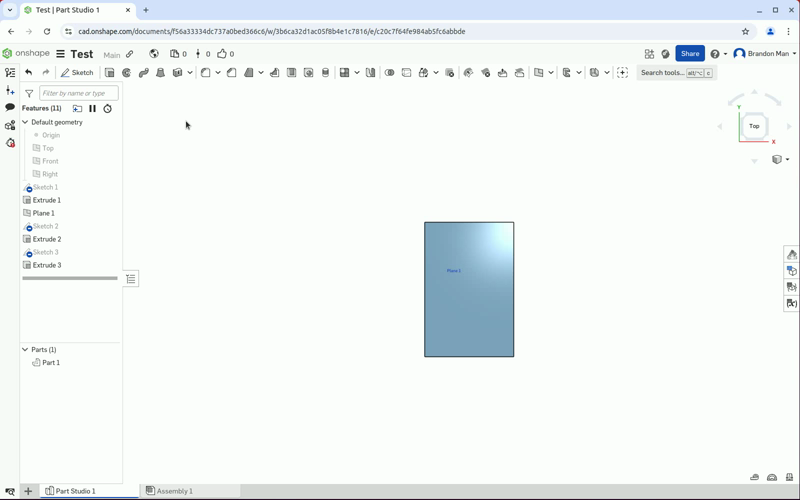
key(shift+h)
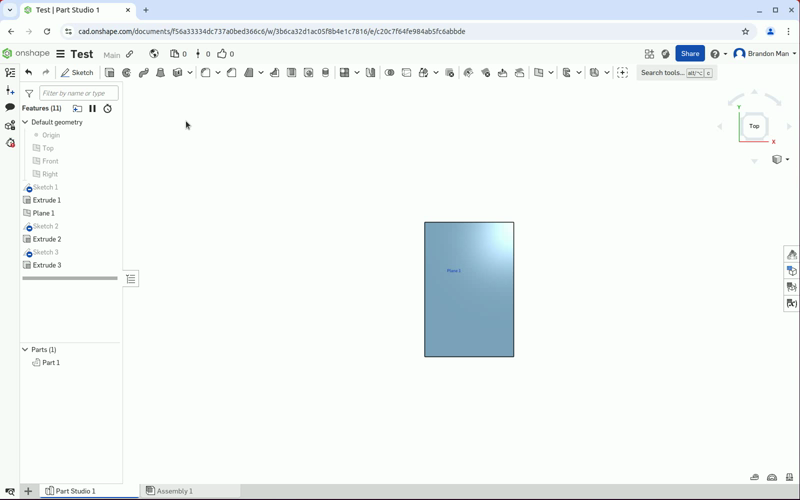
mouse_move(73, 189)
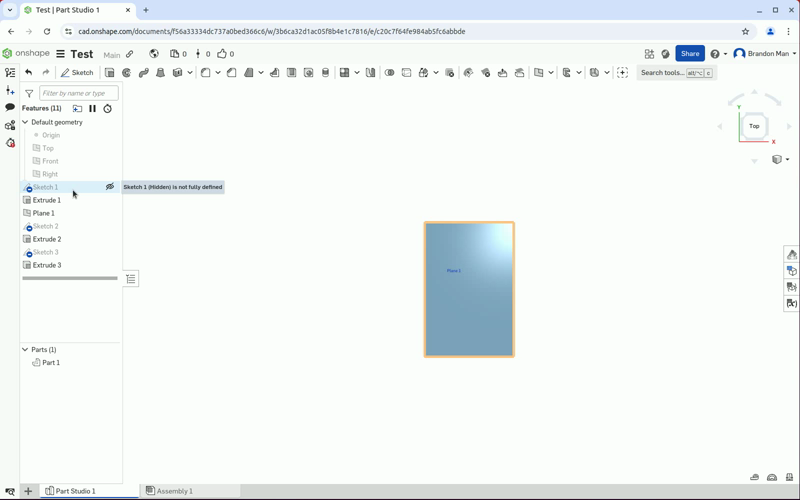
click(73, 189)
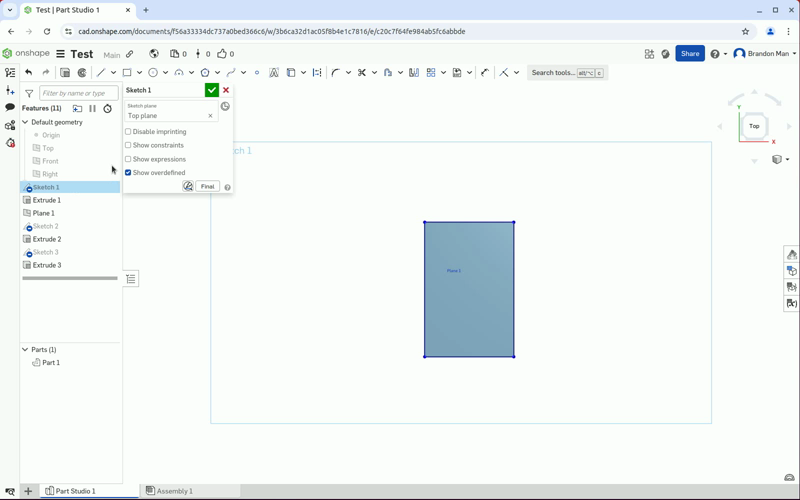
mouse_move(229, 92)
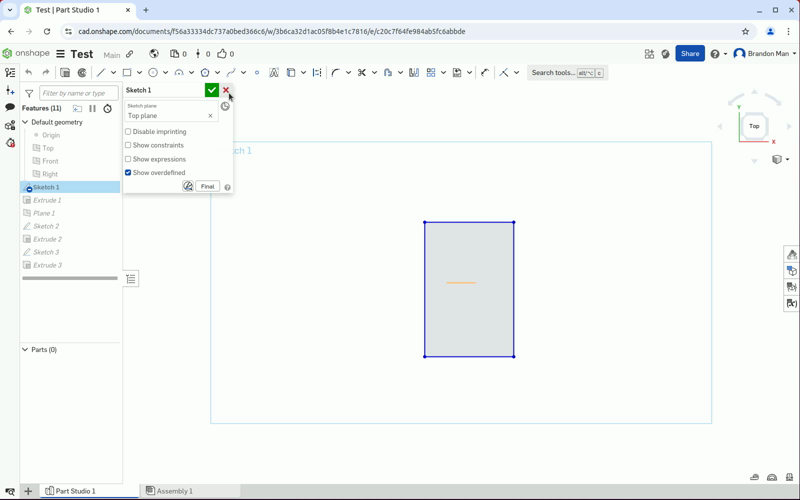
click(229, 92)
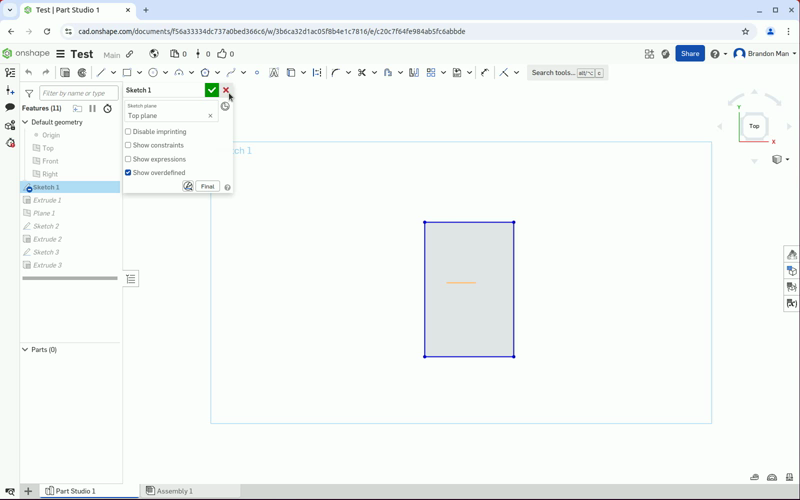
key(shift+s)
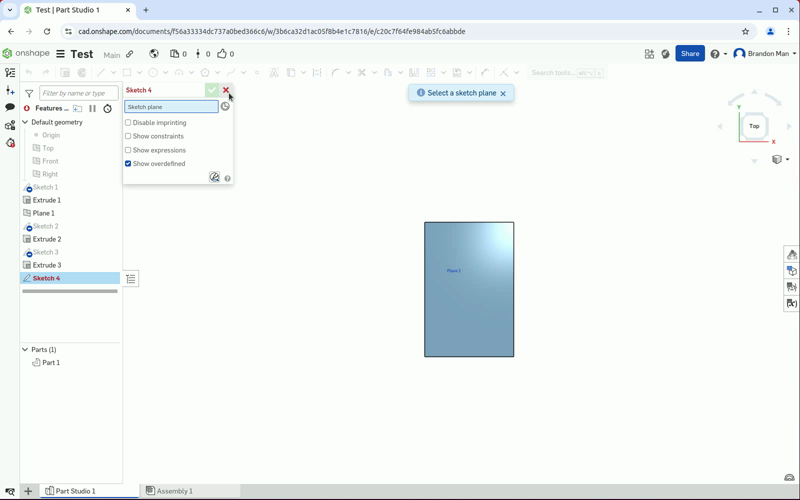
mouse_move(73, 215)
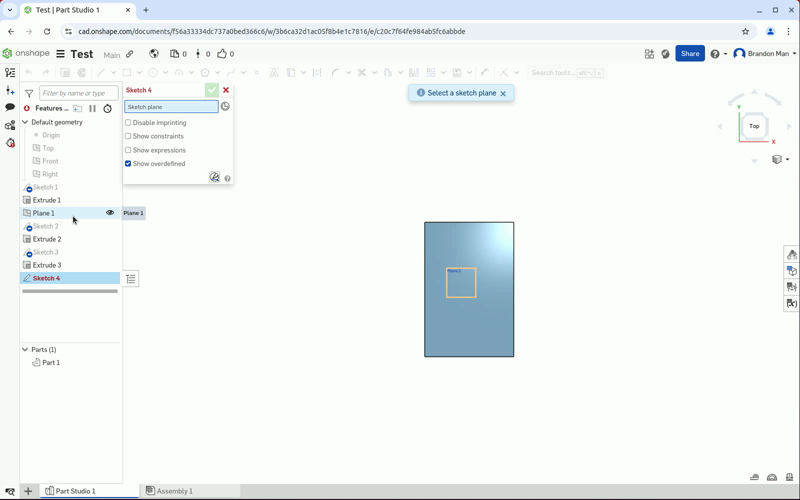
click(73, 215)
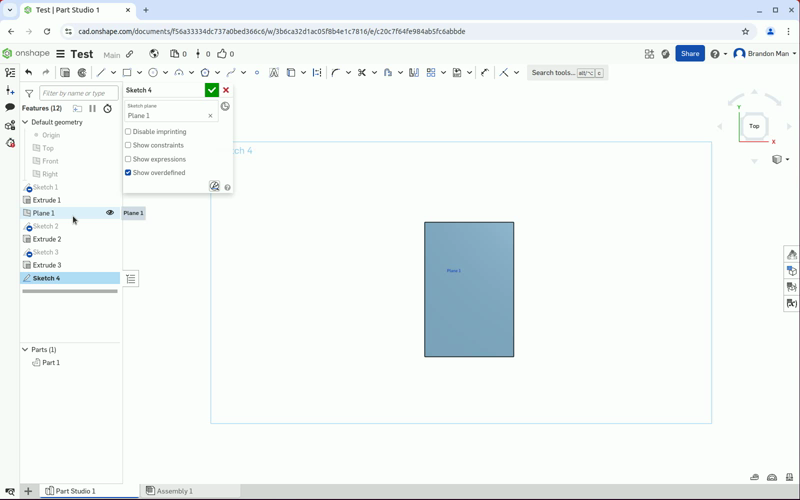
mouse_move(73, 352)
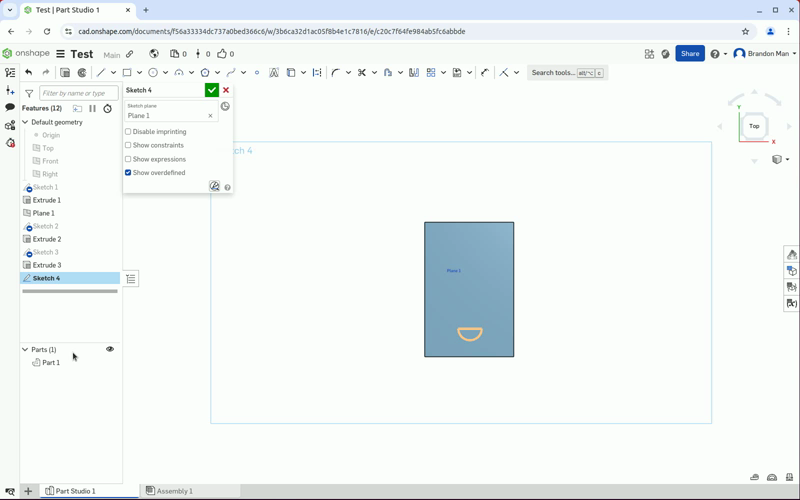
key(y)
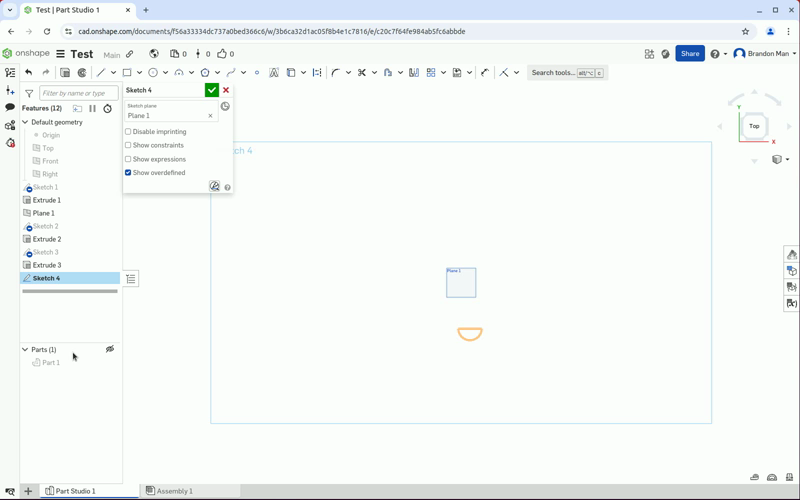
key(a)
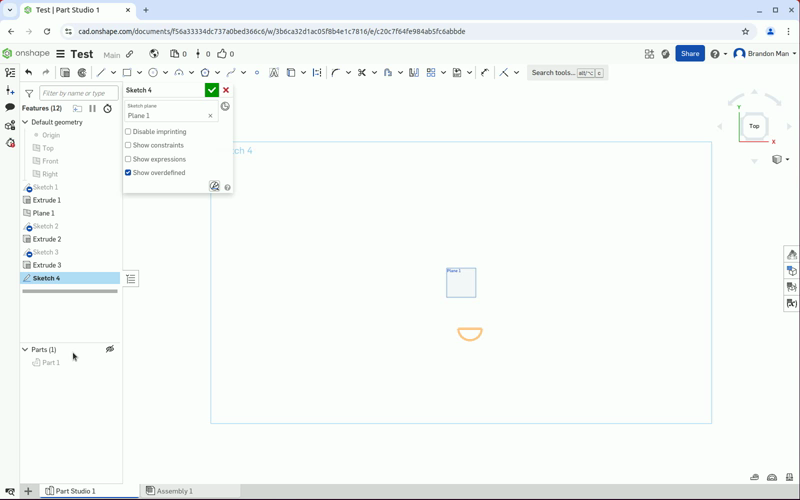
key_down(shift)
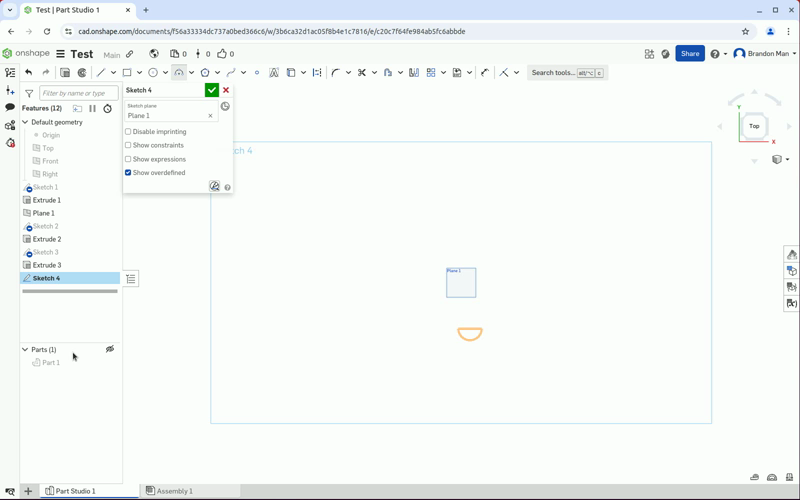
mouse_move(458, 328)
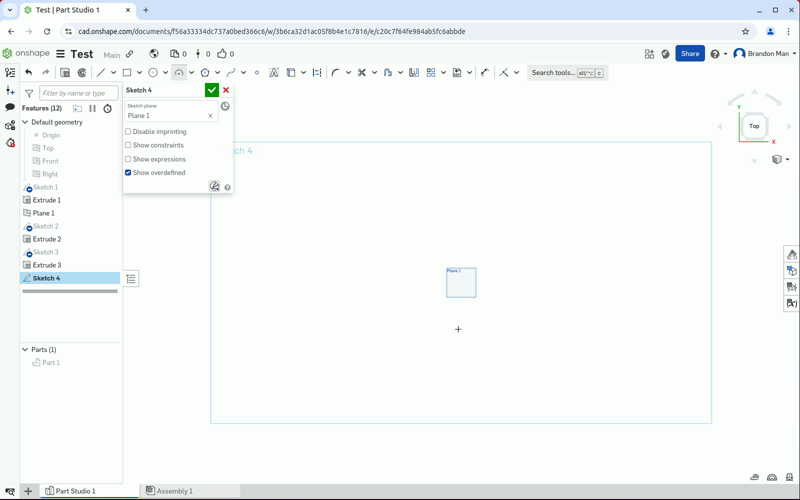
click(458, 328)
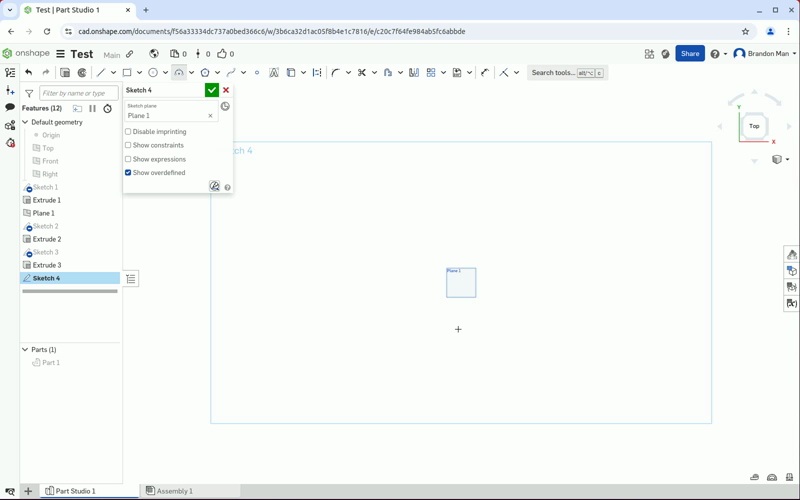
key_up(shift)
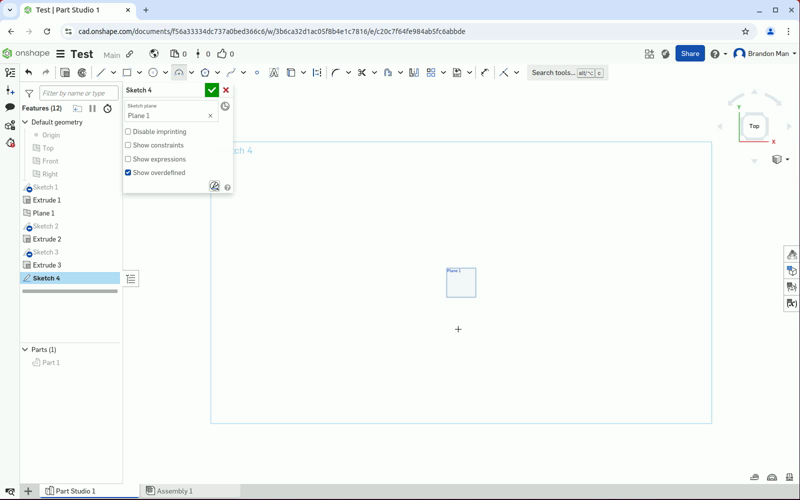
key_down(shift)
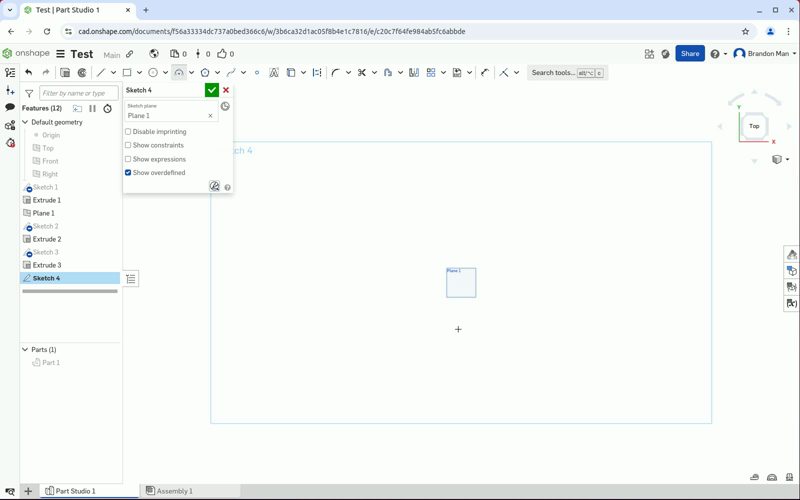
mouse_move(481, 328)
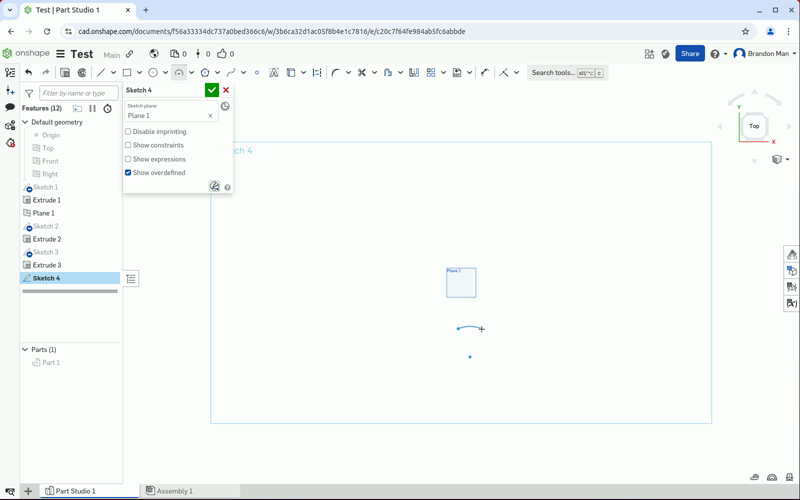
click(481, 328)
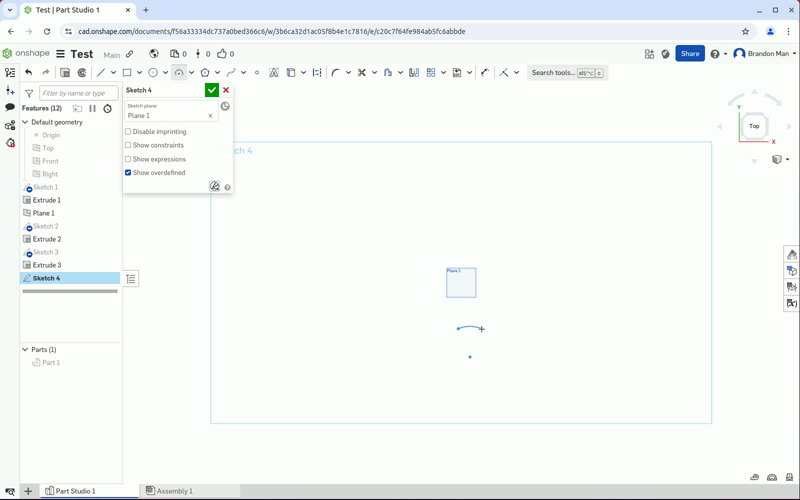
mouse_move(470, 340)
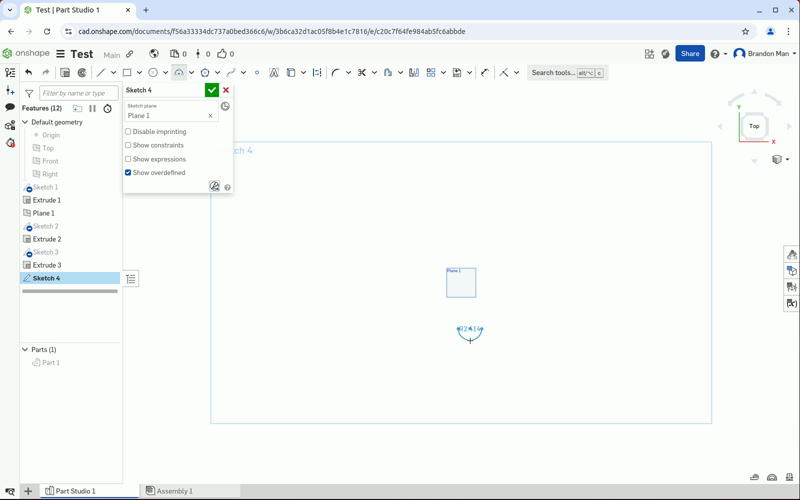
click(470, 340)
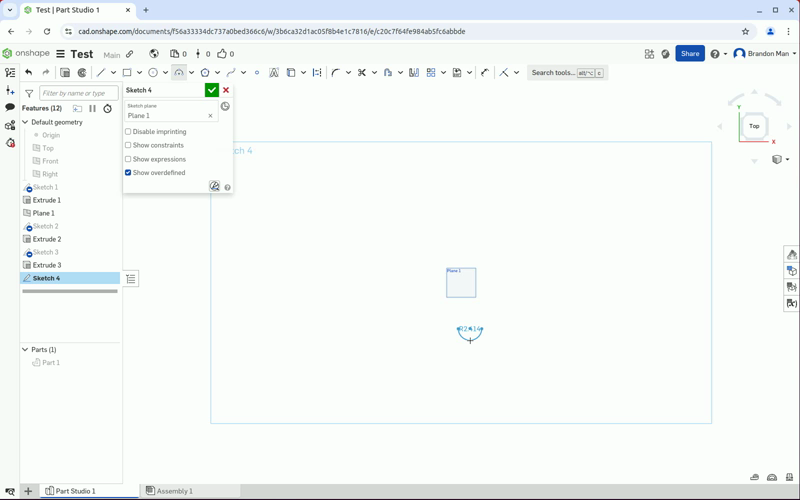
key_up(shift)
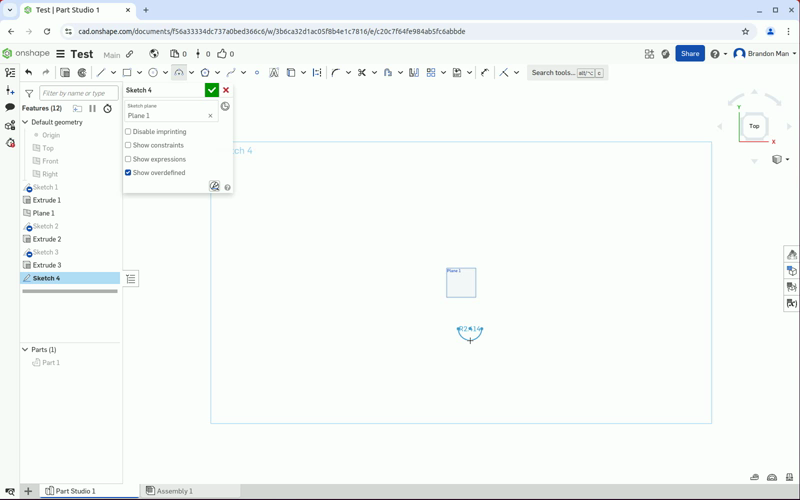
key(esc)
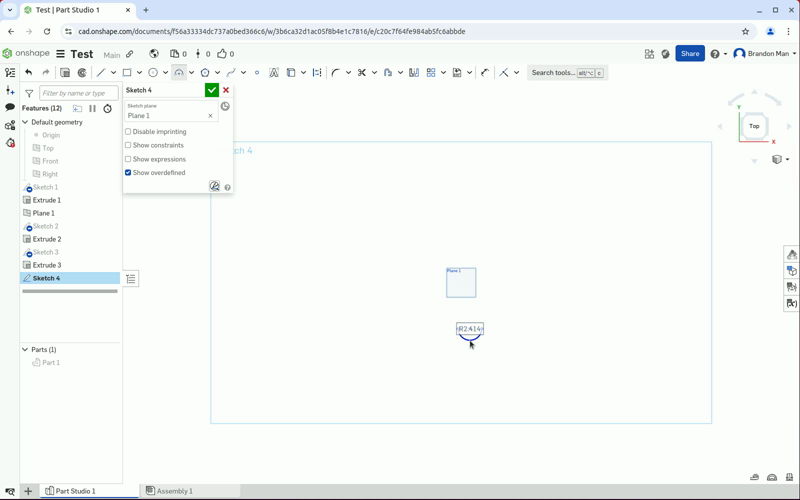
key(l)
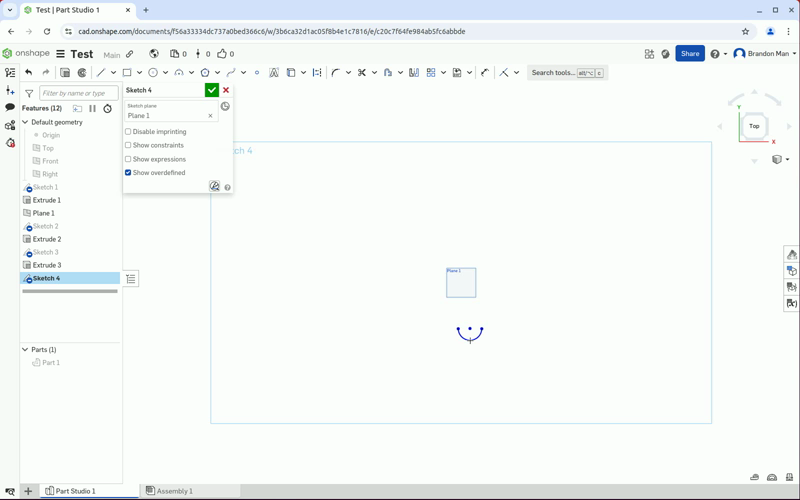
mouse_move(481, 328)
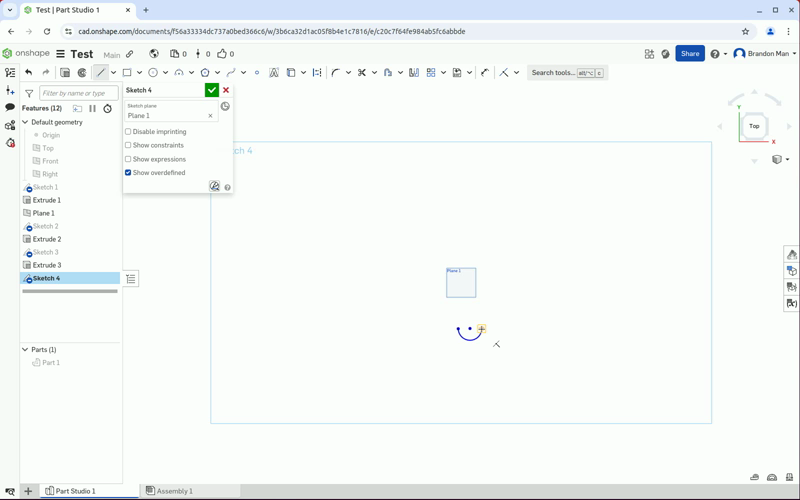
click(481, 328)
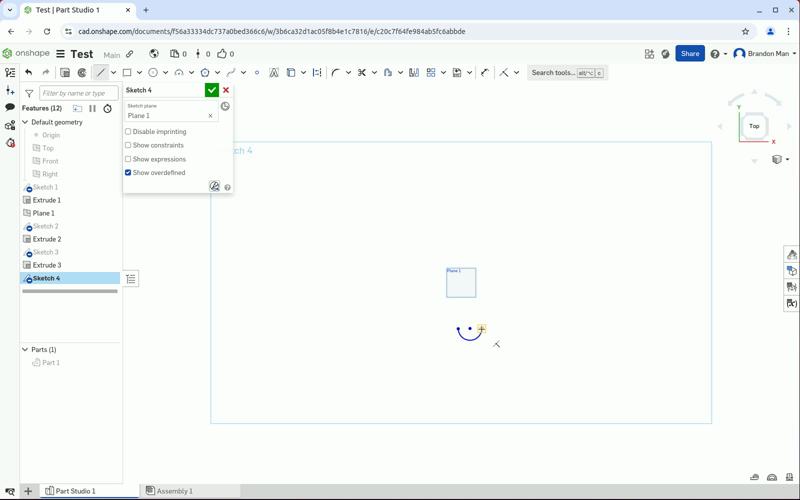
mouse_move(511, 328)
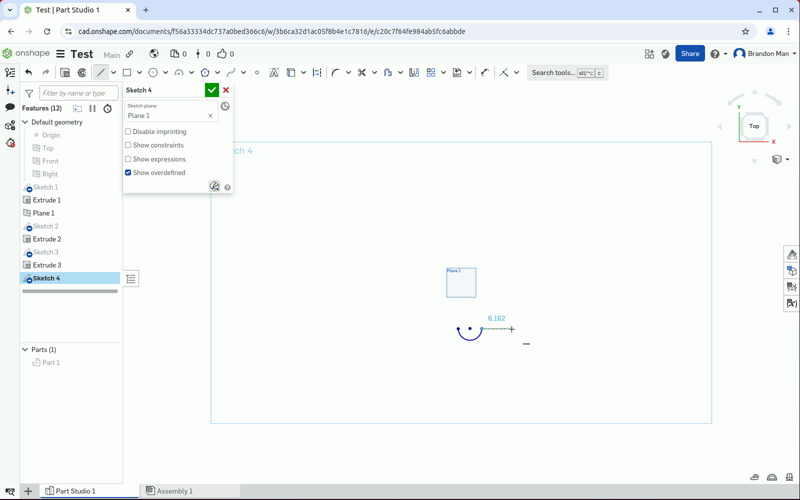
key_down(shift)
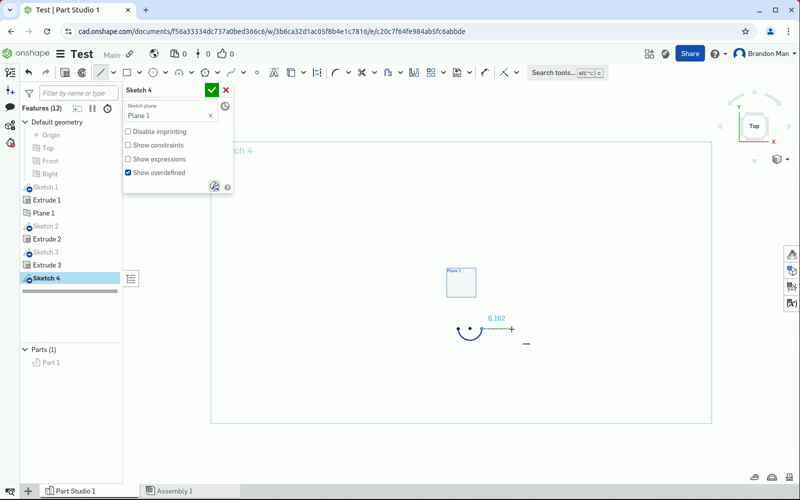
mouse_move(458, 328)
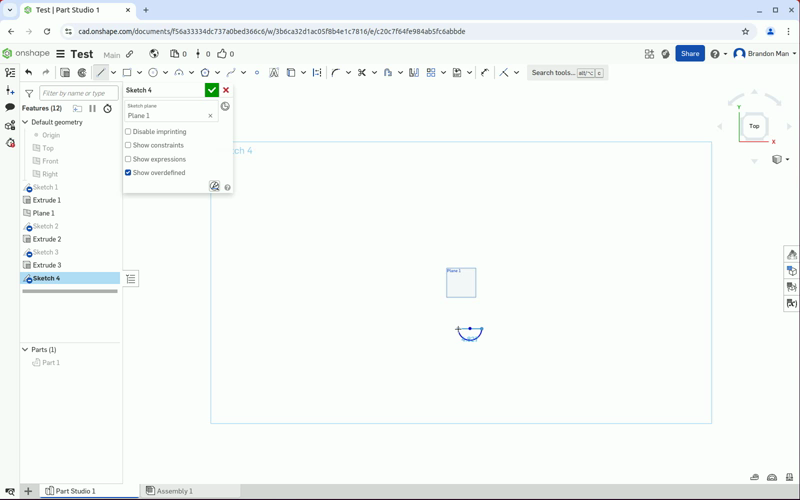
key_up(shift)
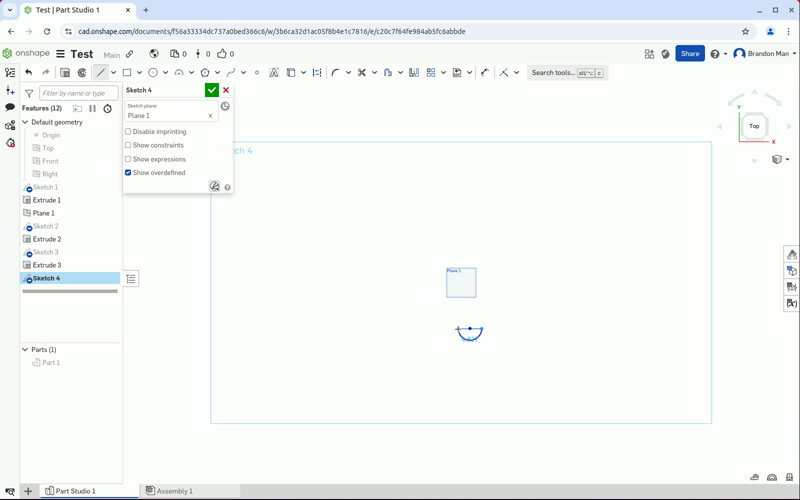
click(458, 328)
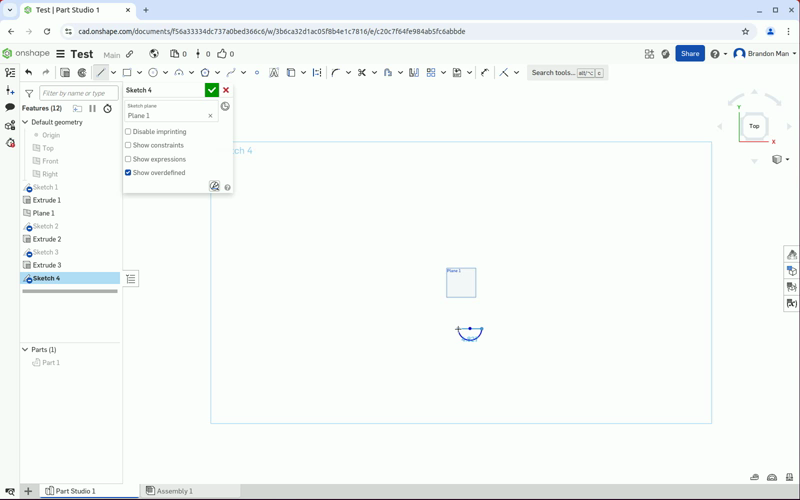
key(esc)
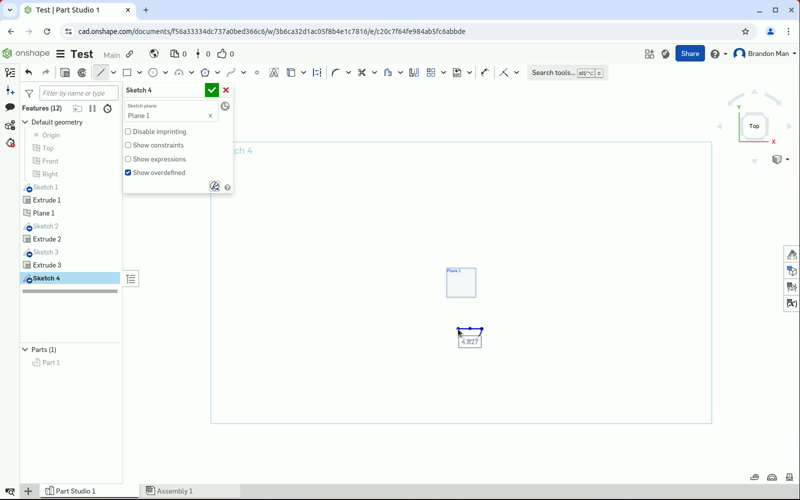
mouse_move(475, 335)
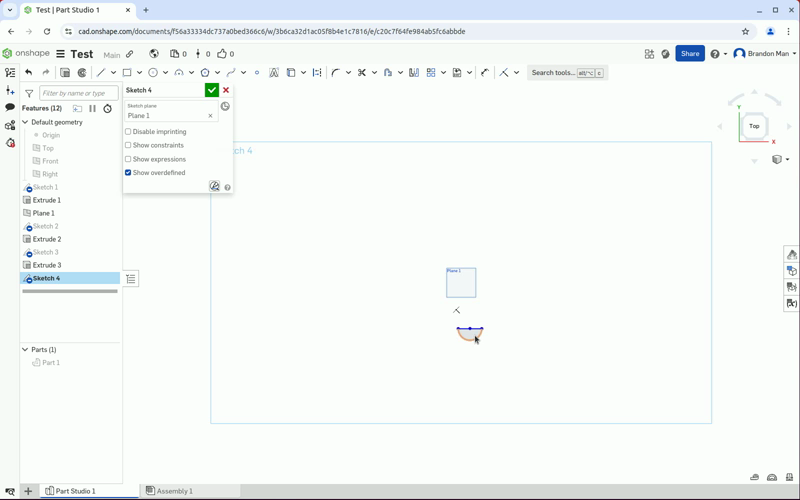
scroll(6)
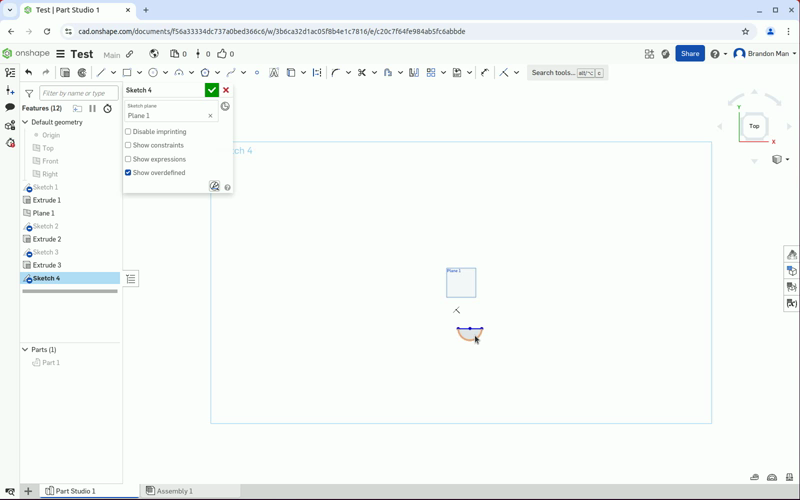
scroll(6)
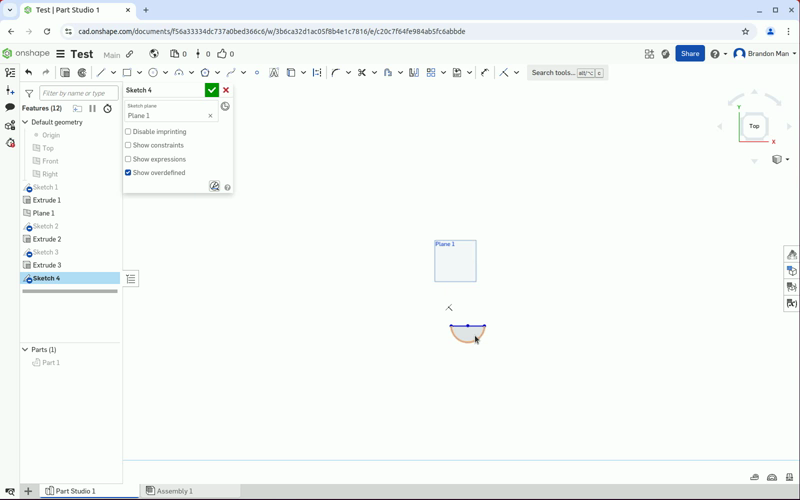
scroll(6)
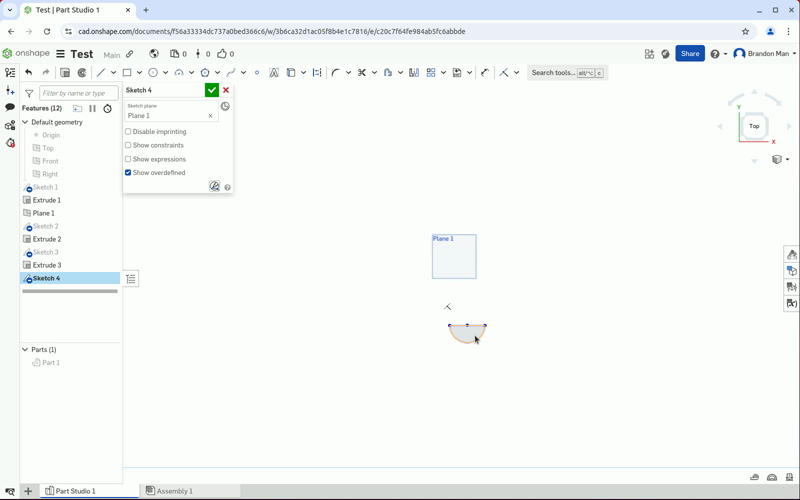
scroll(6)
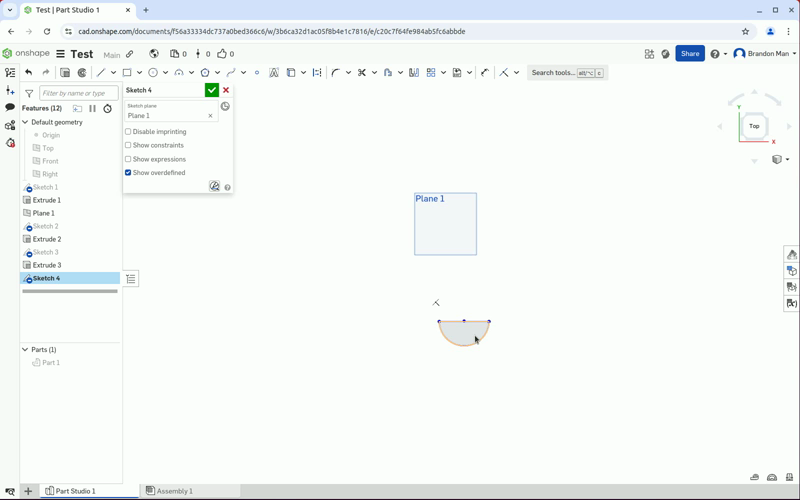
scroll(6)
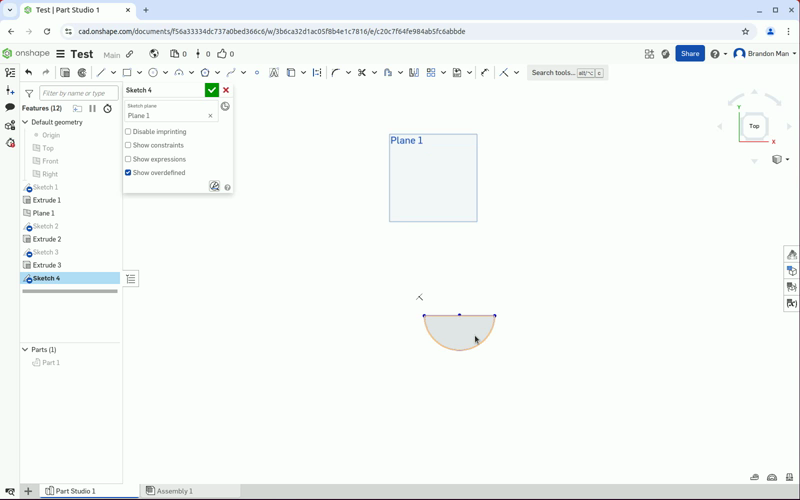
scroll(6)
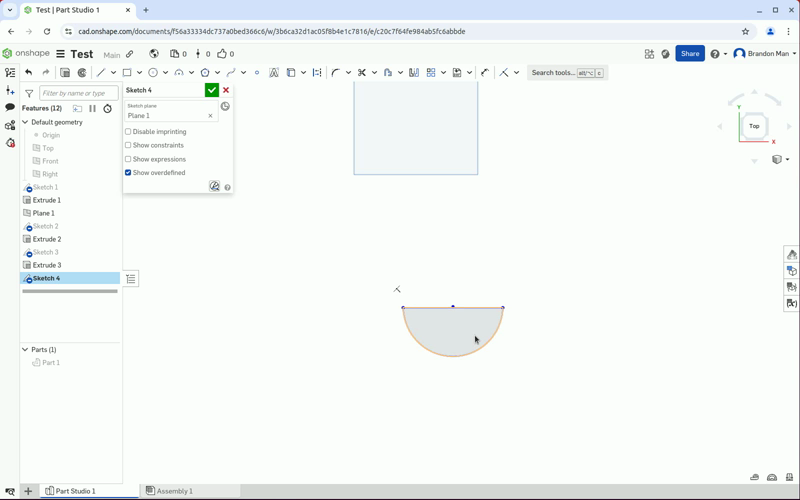
scroll(6)
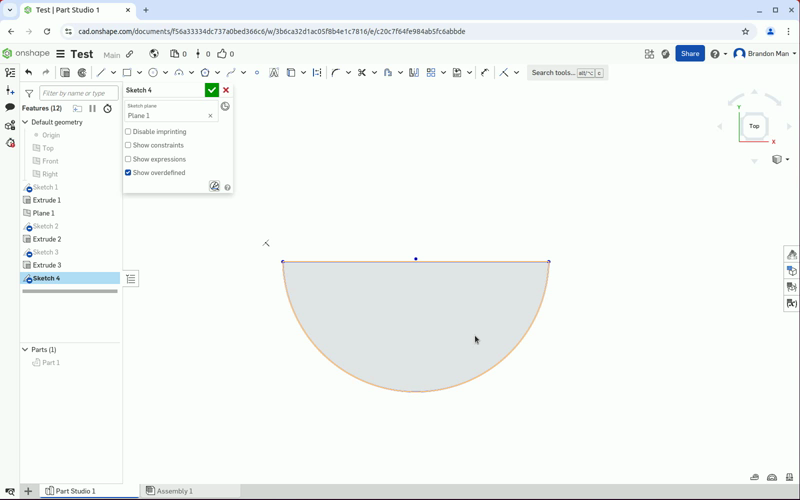
click(475, 335)
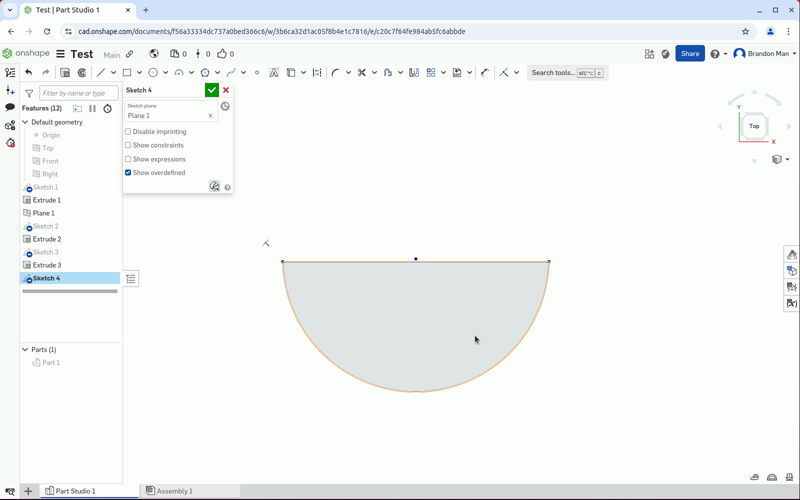
scroll(-6)
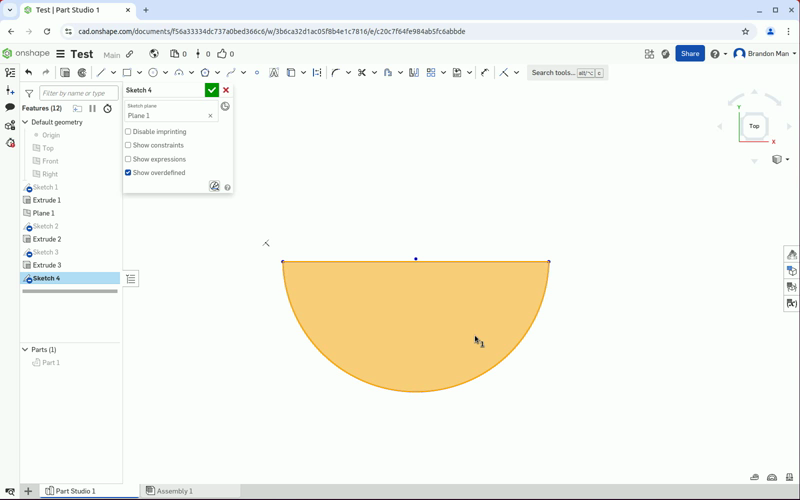
scroll(-6)
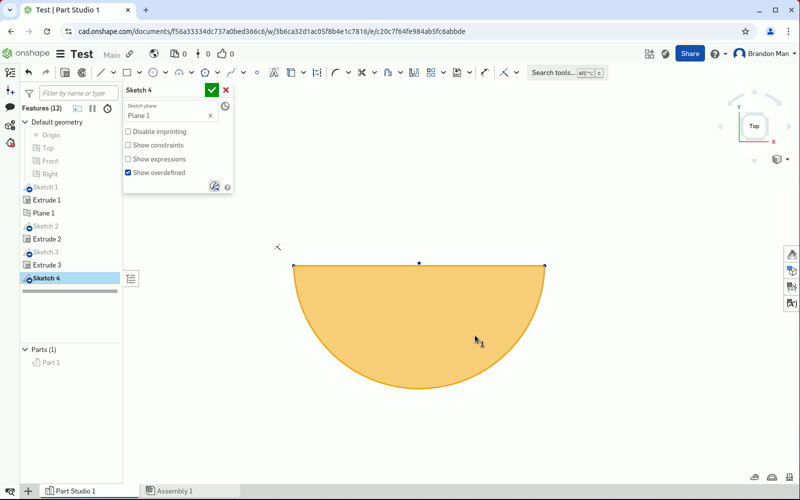
scroll(-6)
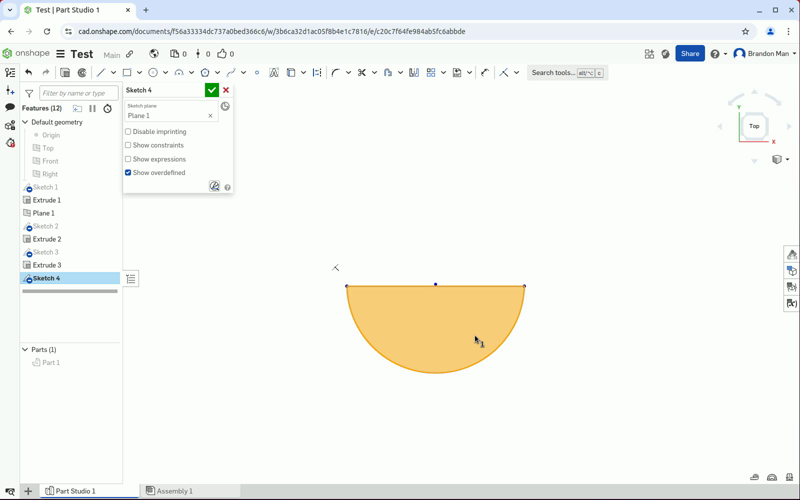
scroll(-6)
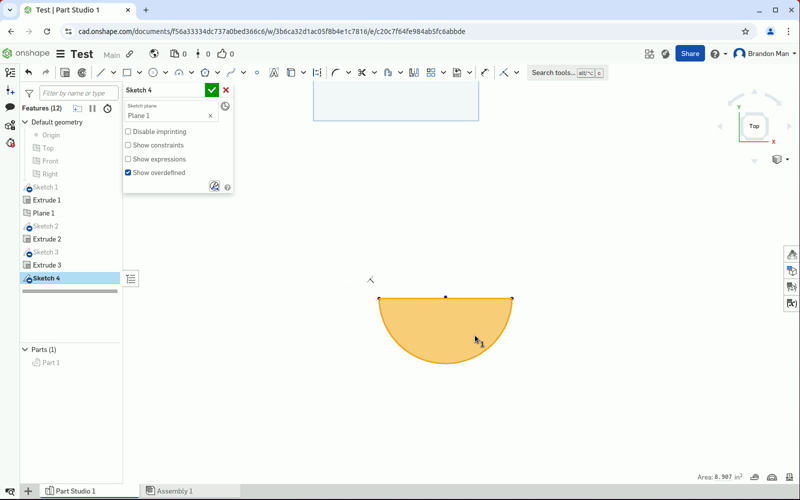
scroll(-6)
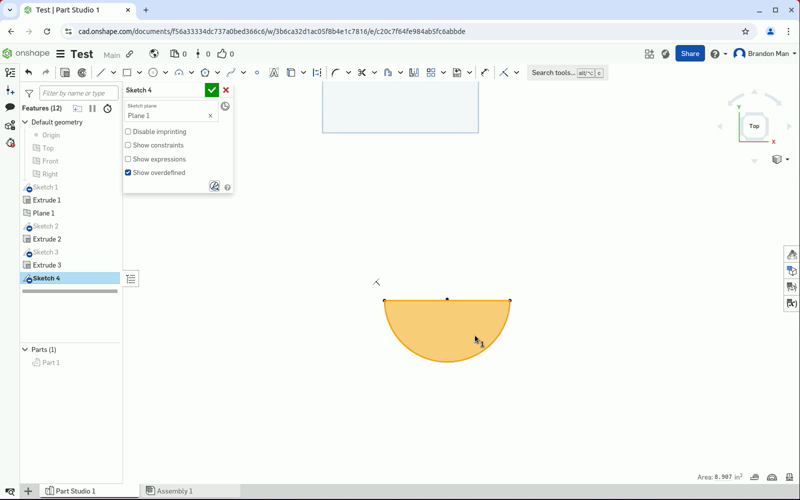
scroll(-6)
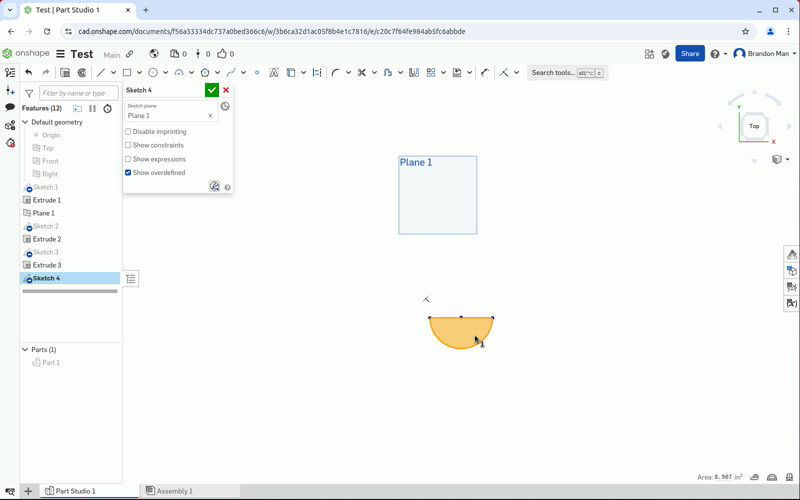
scroll(-6)
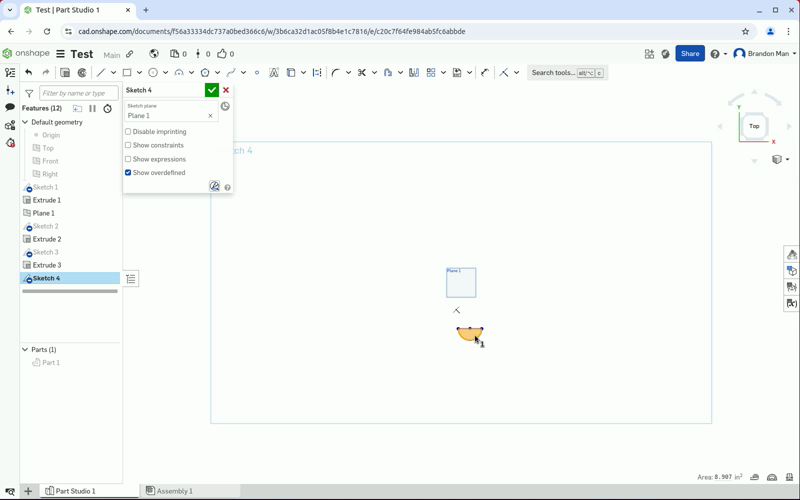
mouse_move(73, 352)
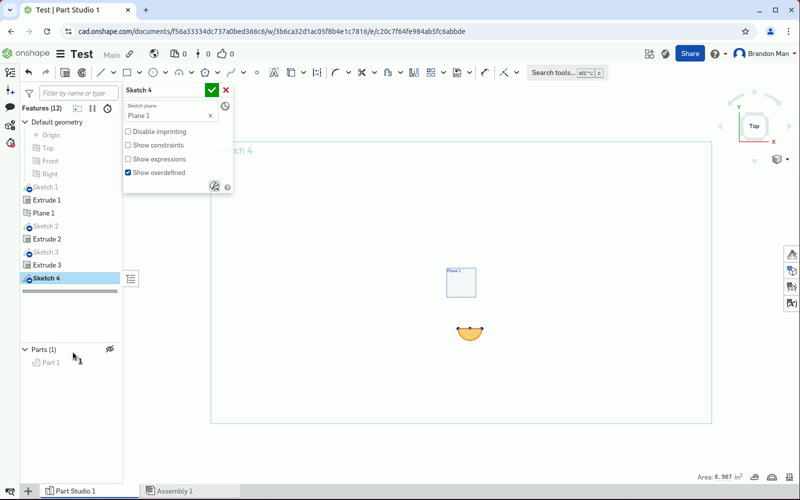
key(shift+y)
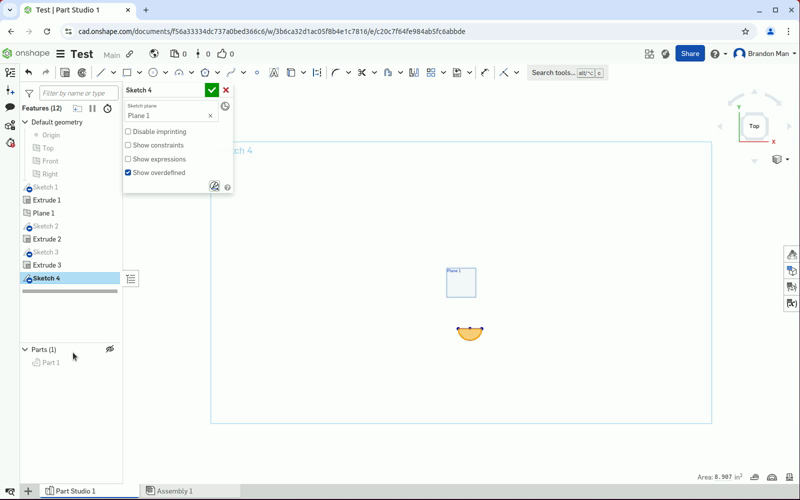
key(shift+e)
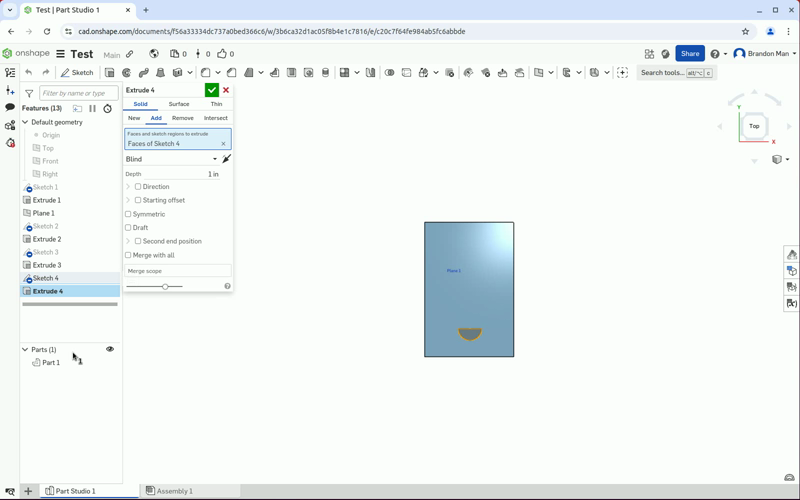
mouse_move(143, 106)
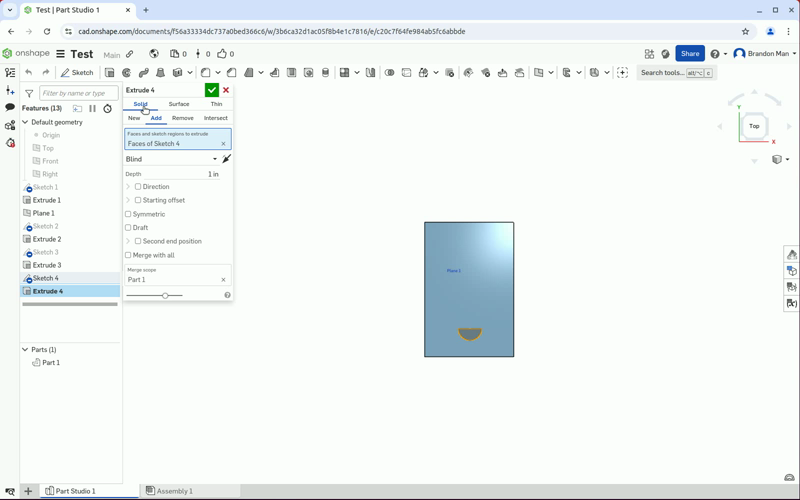
click(143, 106)
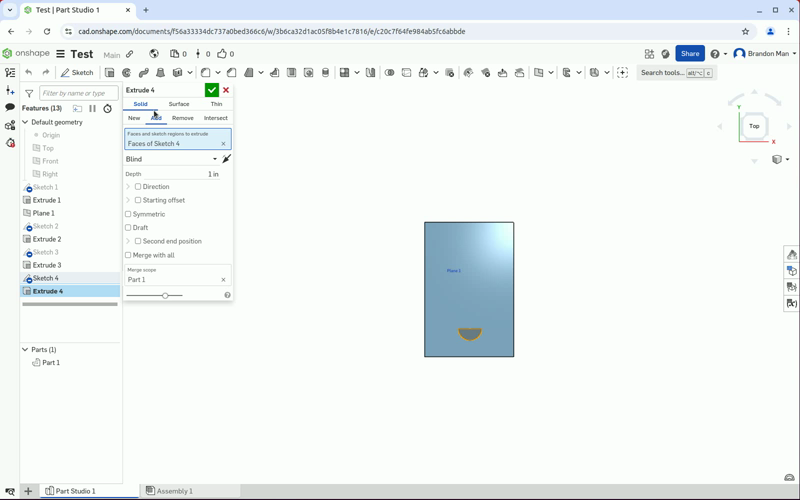
mouse_move(186, 120)
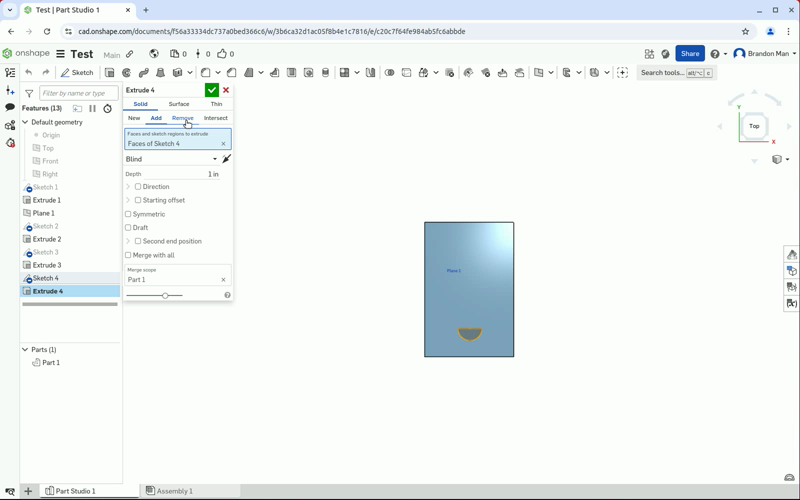
click(186, 120)
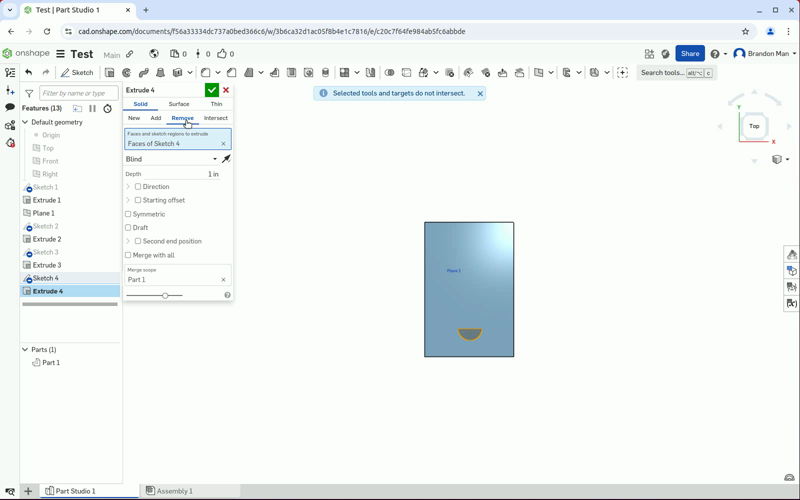
key(tab, 4)
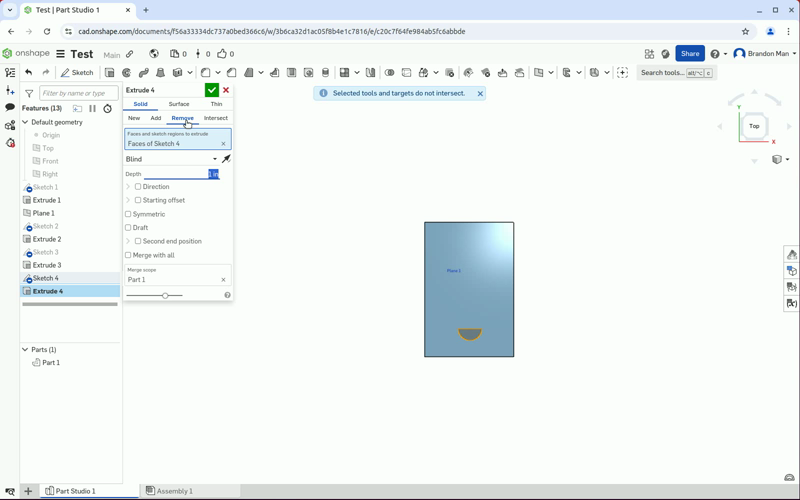
text(7.221)
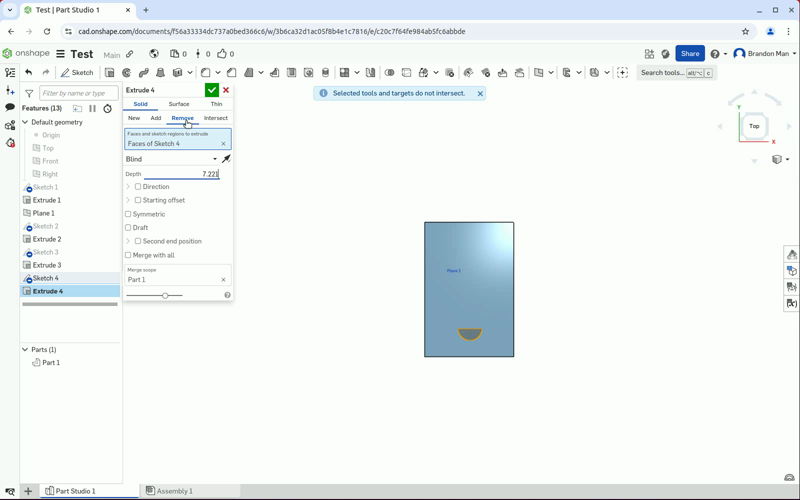
key(tab, 6)
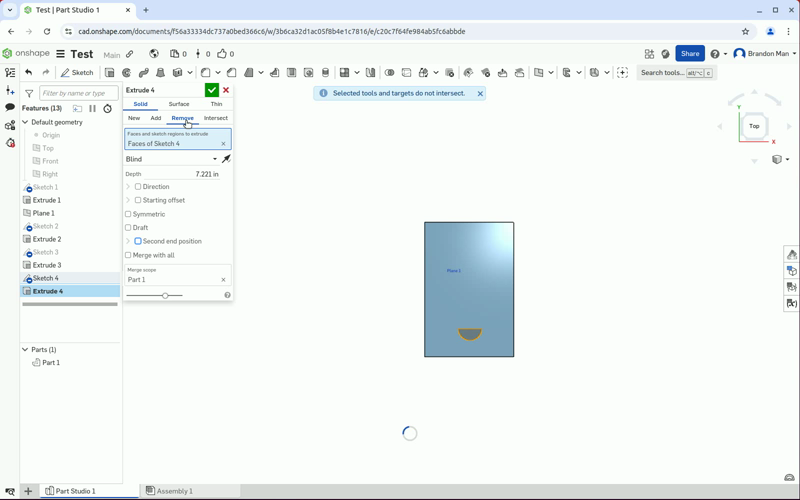
key(space)
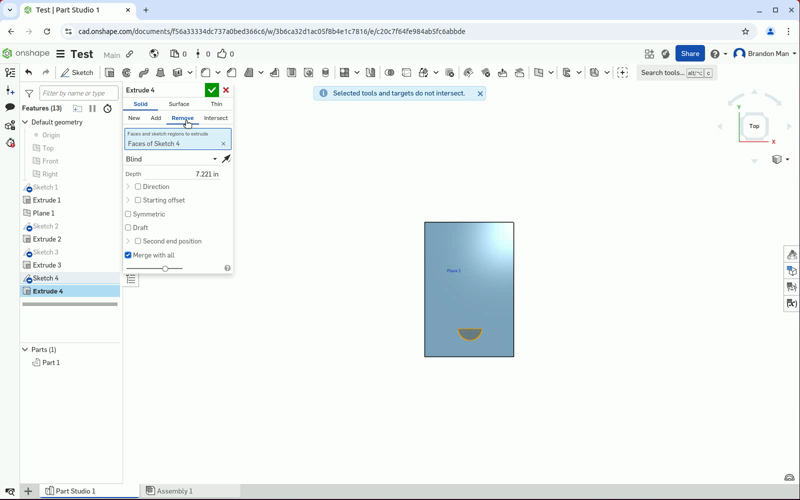
key(enter)
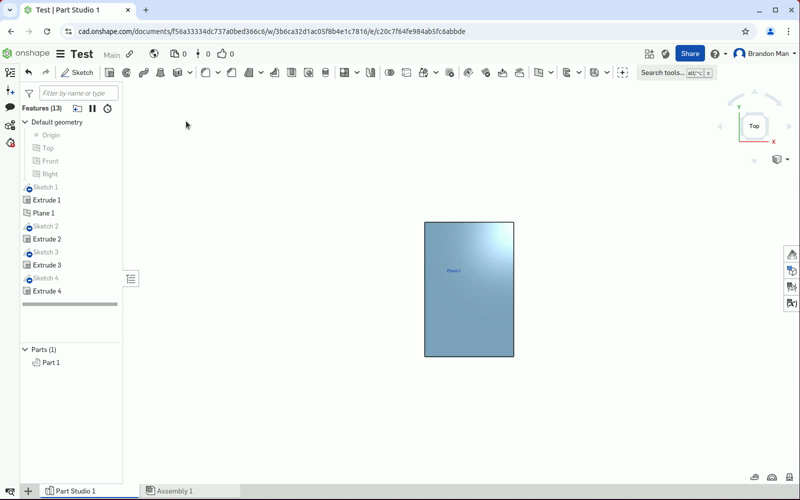
key(shift+h)
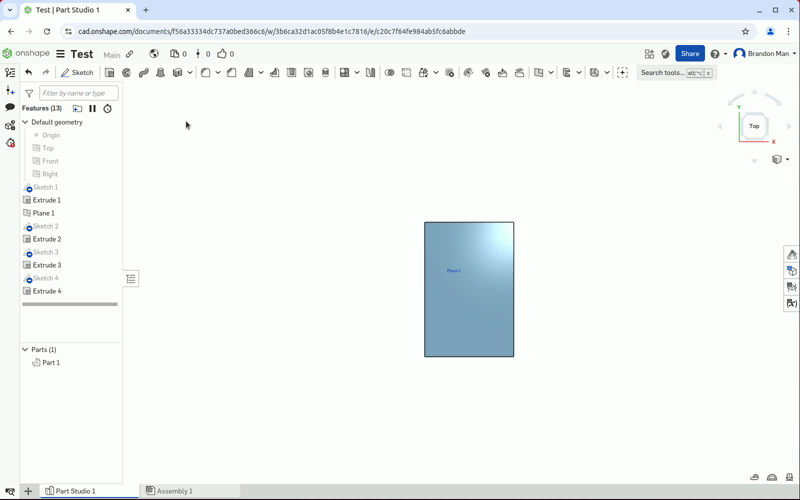
key(shift+h)
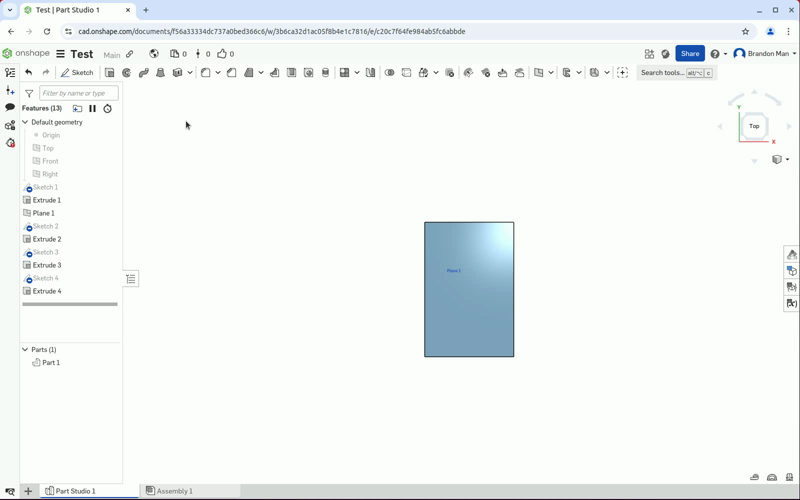
mouse_move(73, 189)
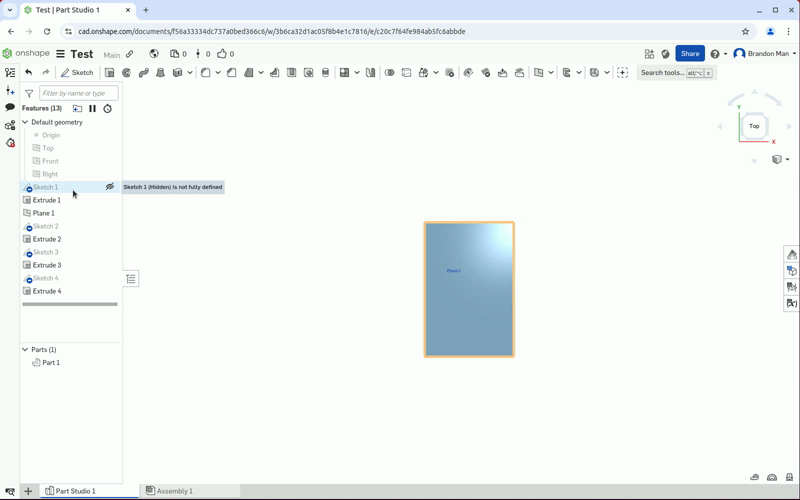
click(73, 189)
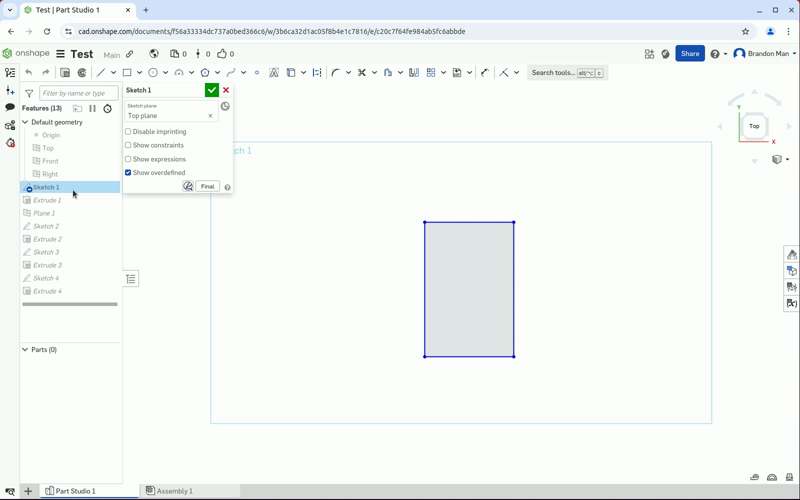
mouse_move(229, 92)
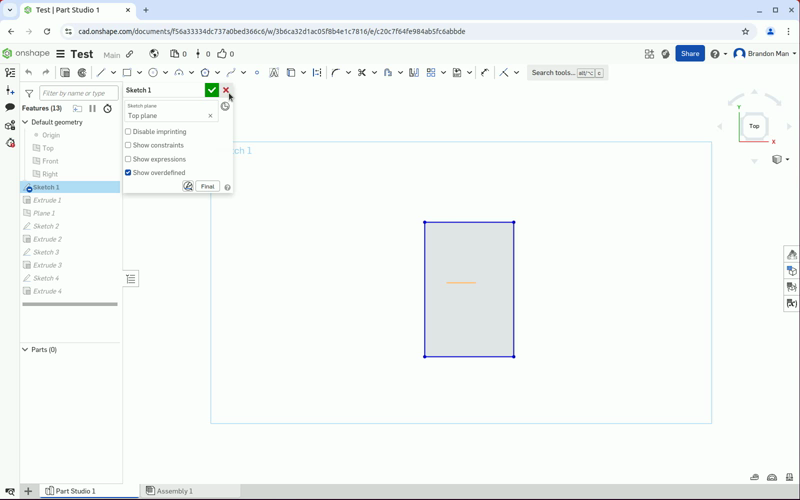
click(229, 92)
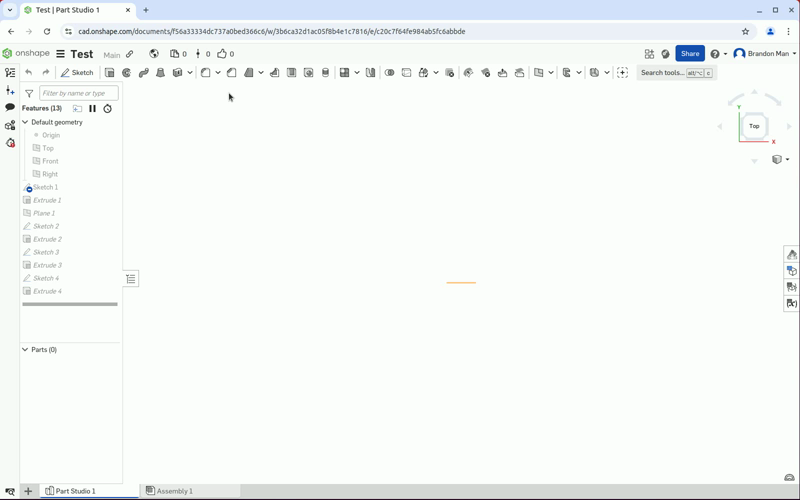
key(shift+s)
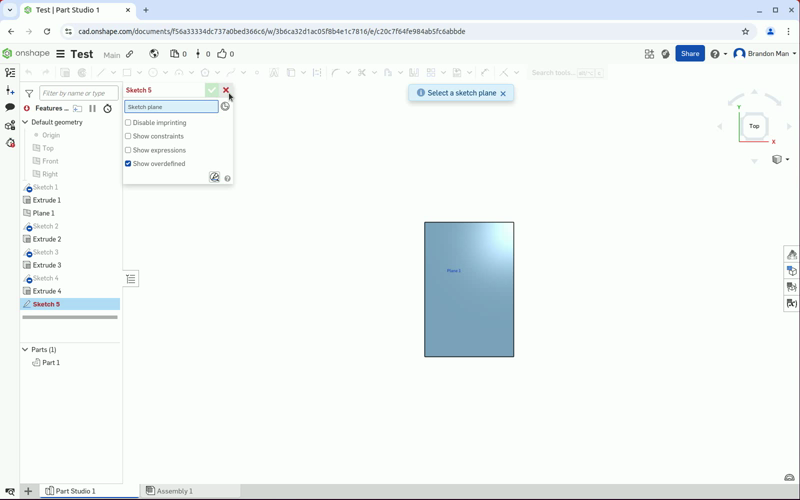
mouse_move(73, 215)
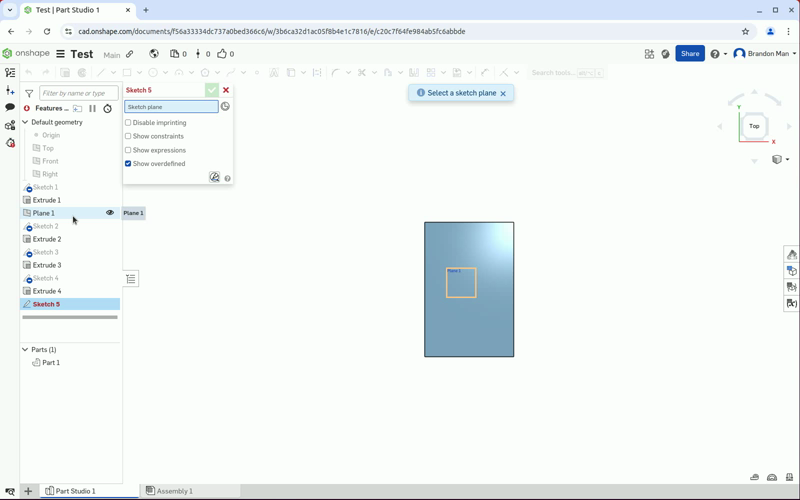
click(73, 215)
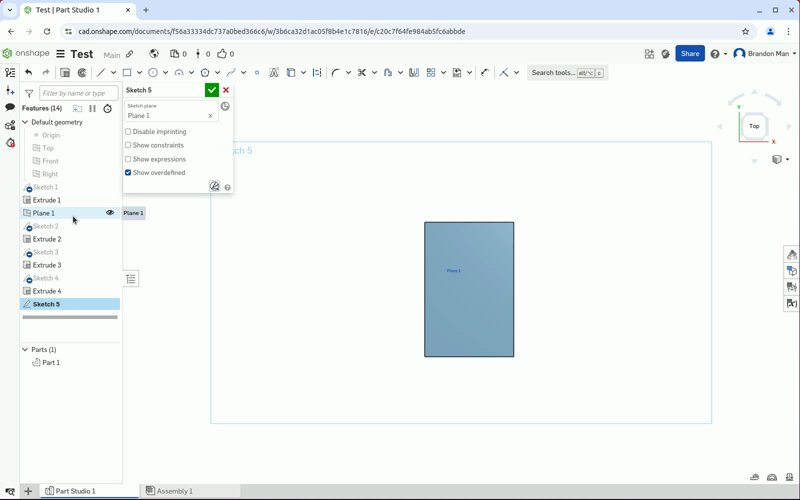
mouse_move(73, 352)
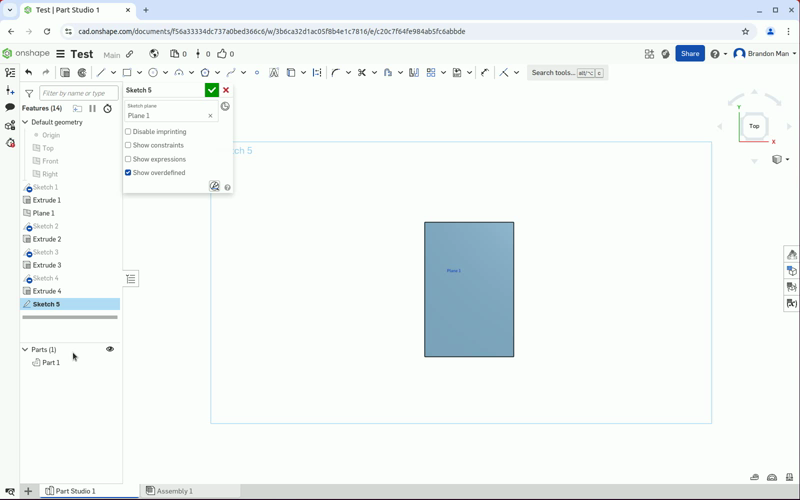
key(y)
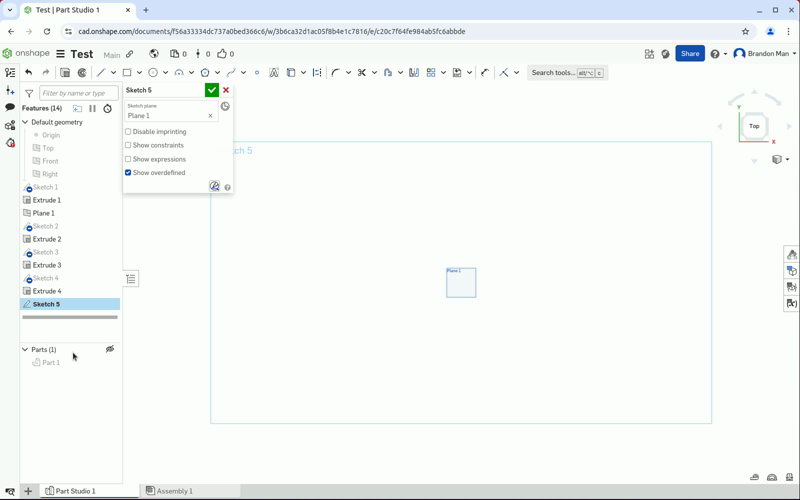
key(l)
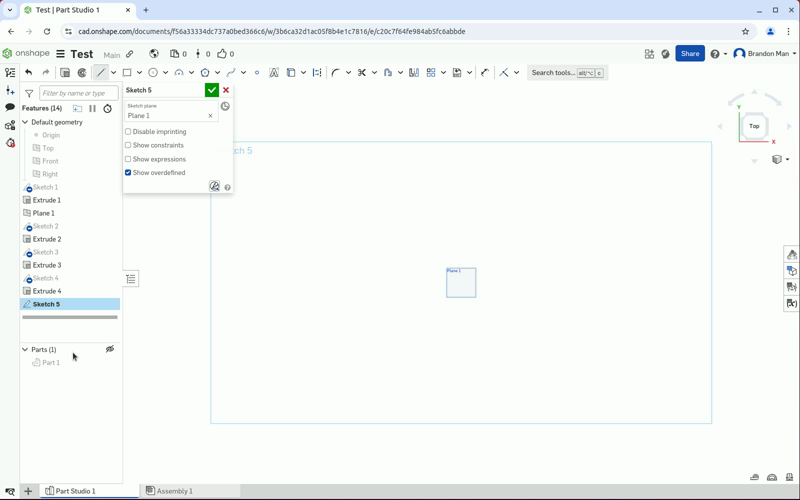
key_down(shift)
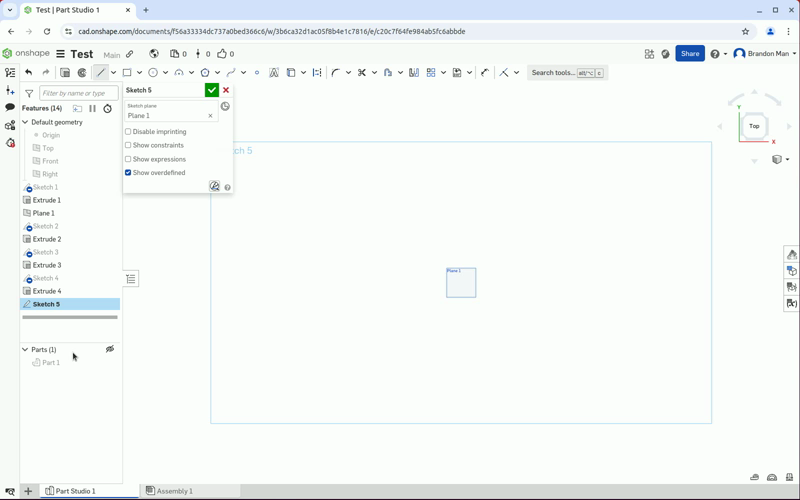
mouse_move(497, 356)
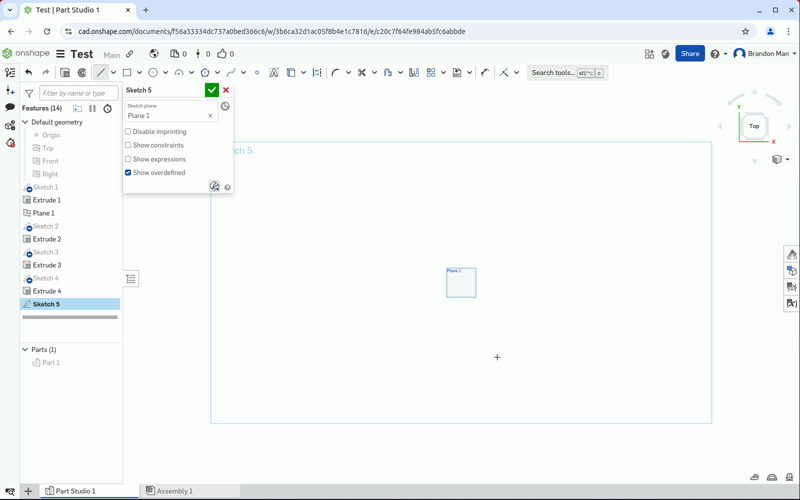
click(497, 356)
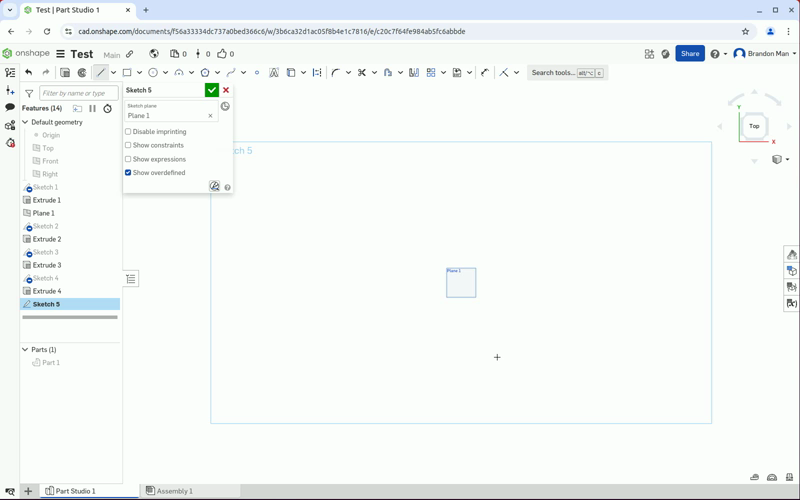
key_up(shift)
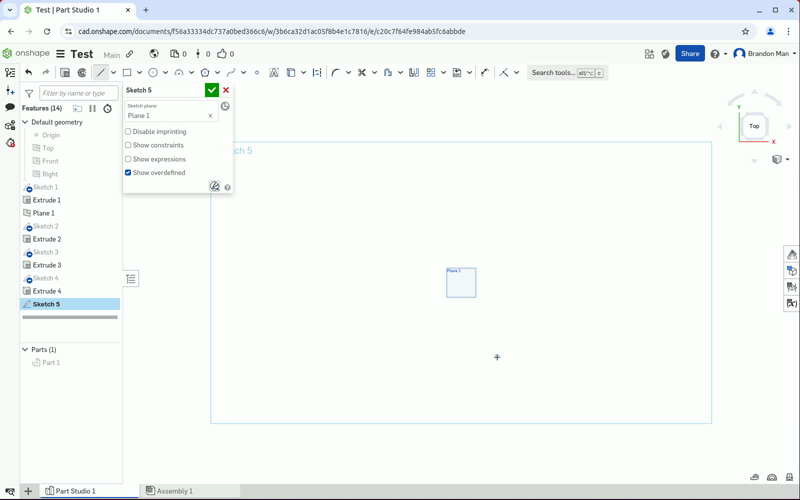
key_down(shift)
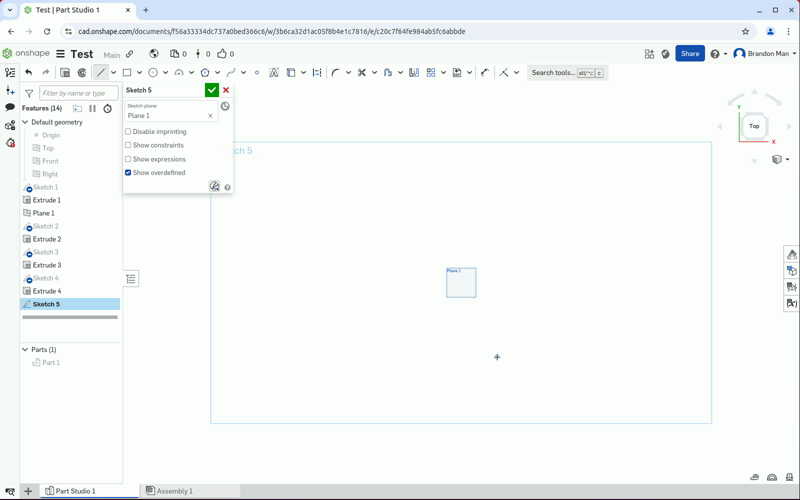
mouse_move(527, 356)
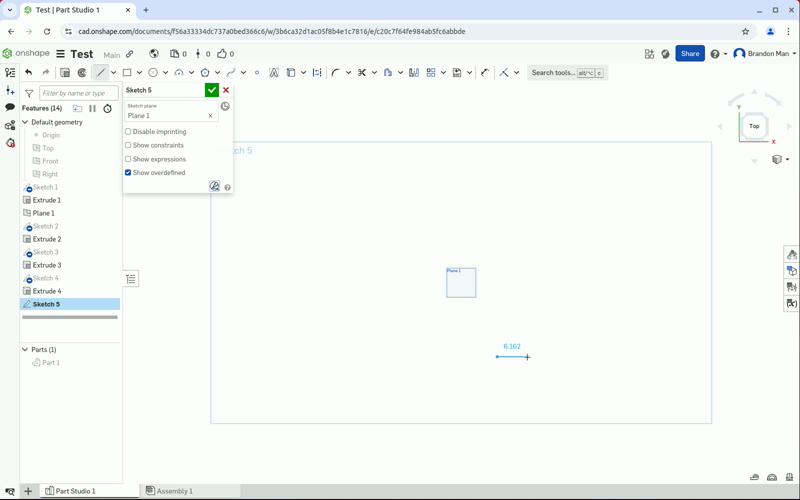
mouse_move(514, 356)
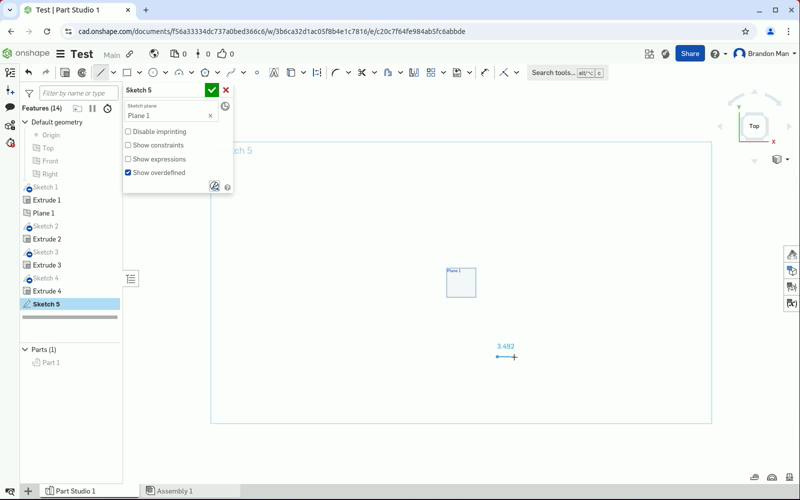
click(514, 356)
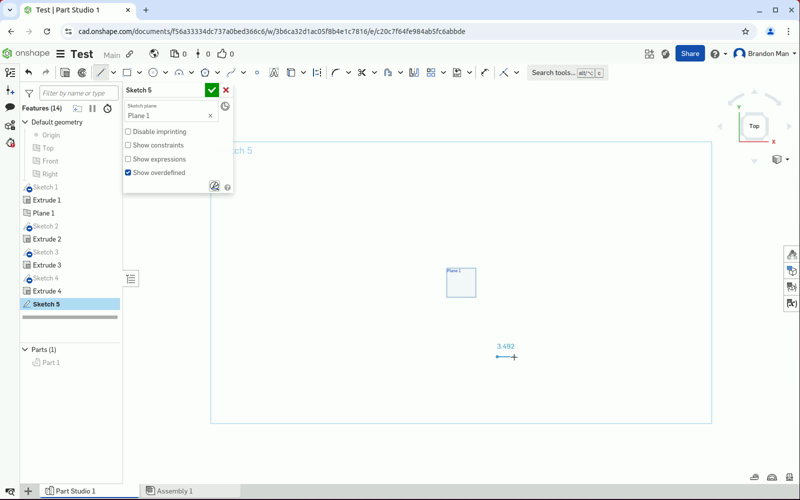
key_up(shift)
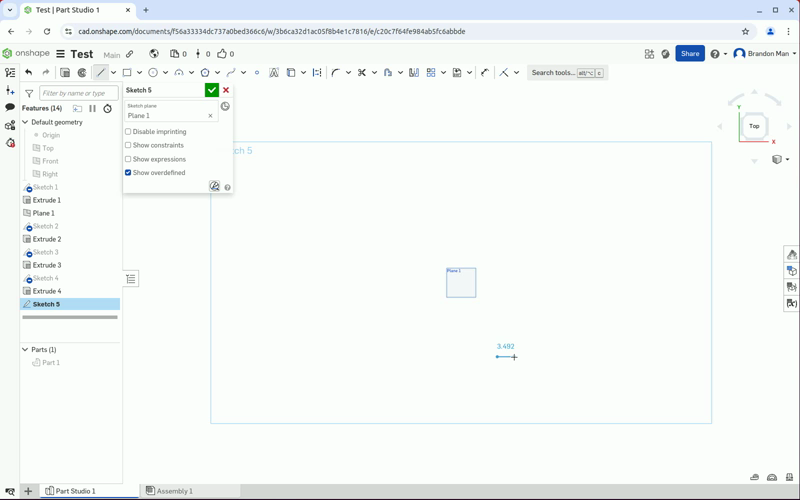
key_down(shift)
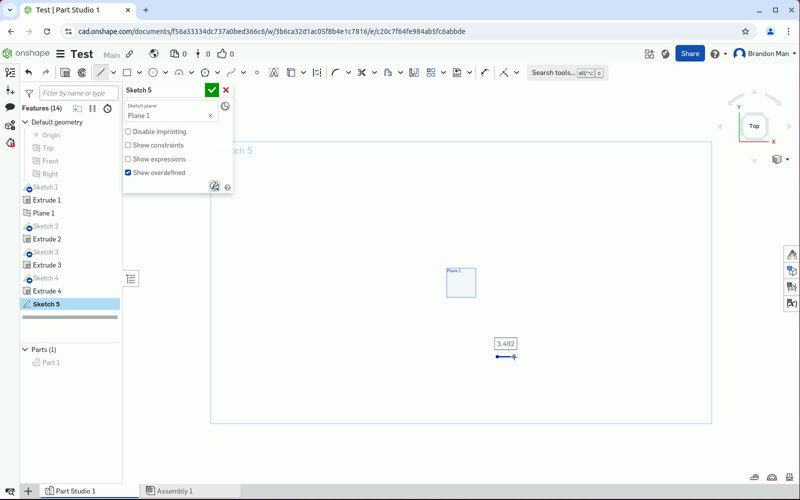
mouse_move(544, 356)
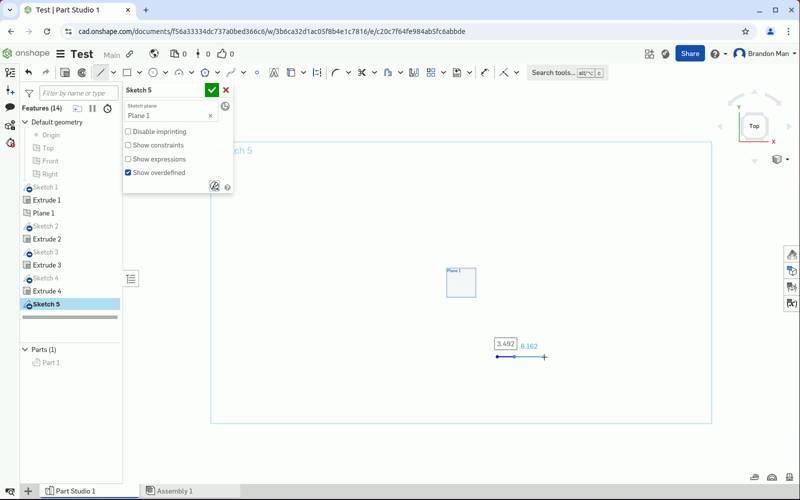
mouse_move(514, 313)
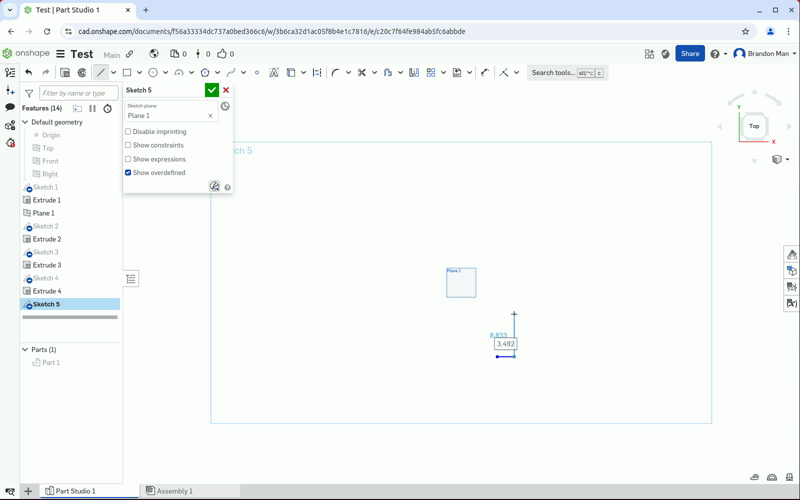
click(514, 313)
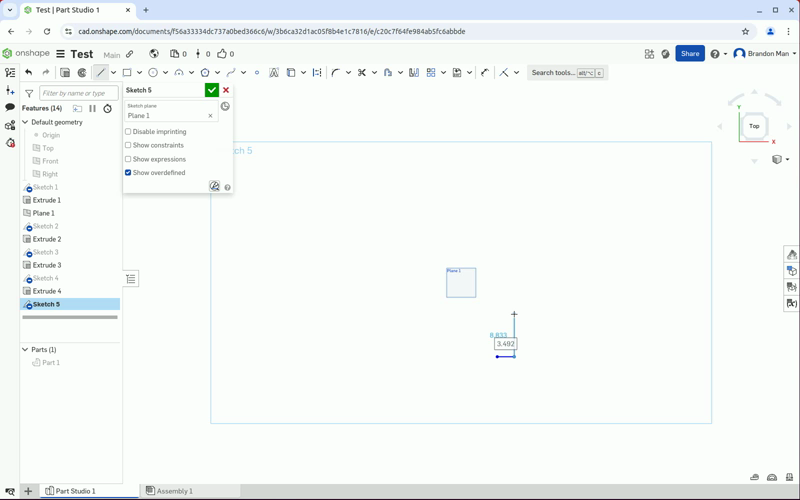
key_up(shift)
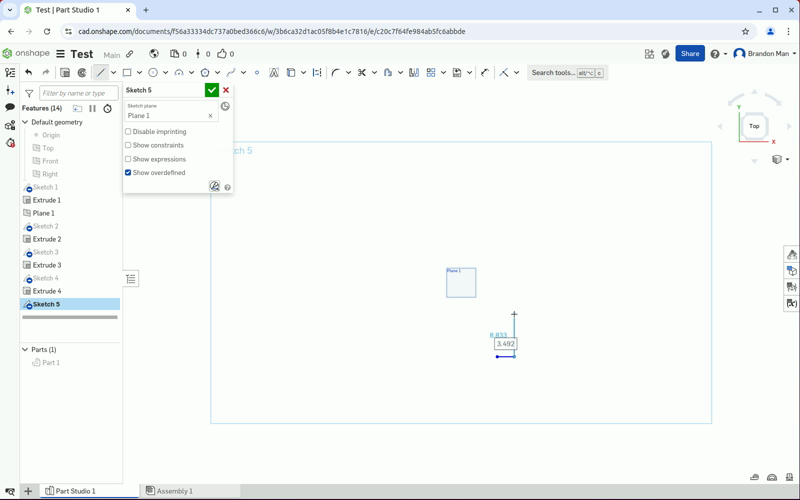
key_down(shift)
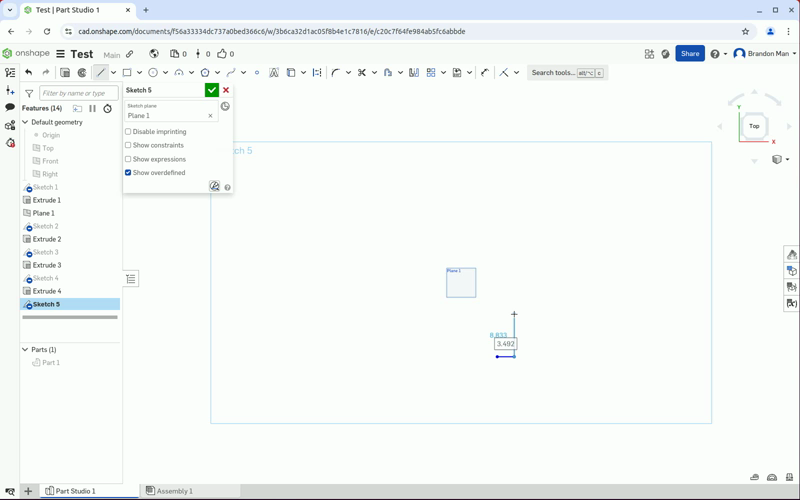
mouse_move(544, 313)
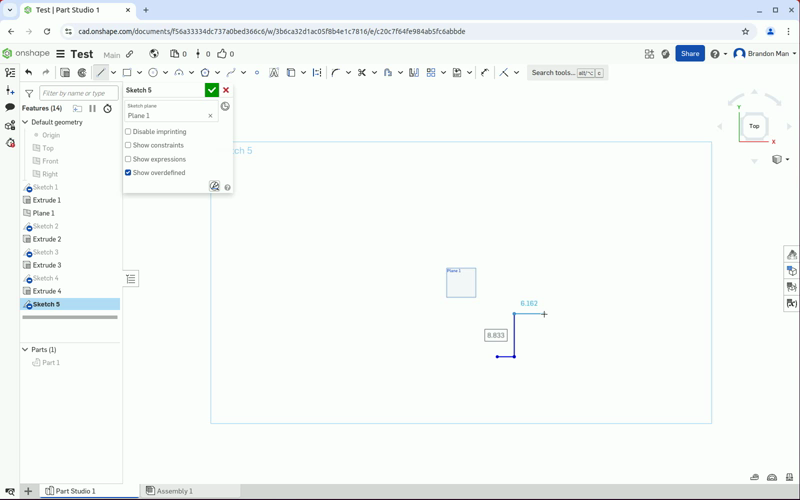
mouse_move(497, 313)
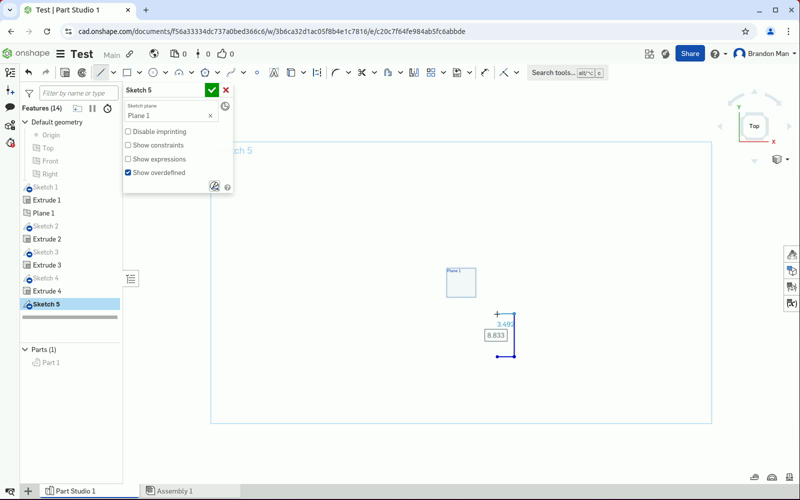
click(497, 313)
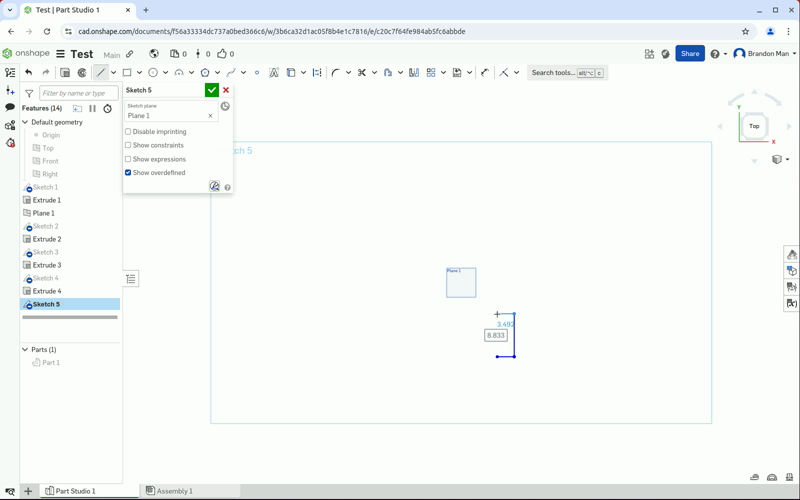
key_up(shift)
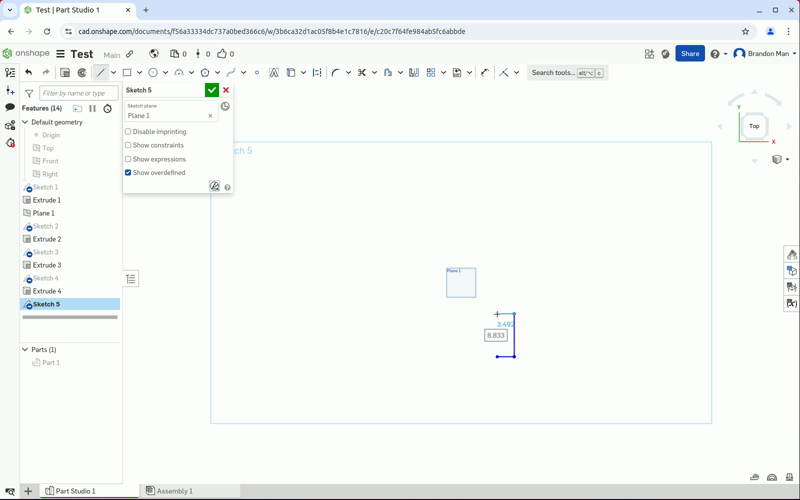
mouse_move(527, 313)
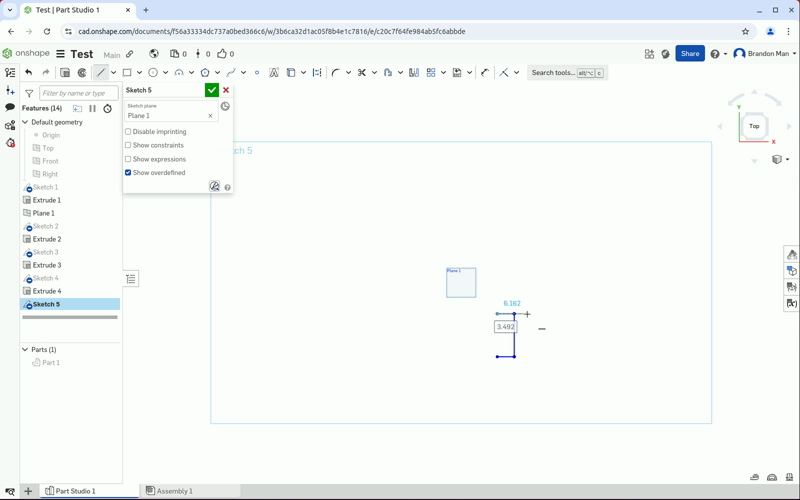
key_down(shift)
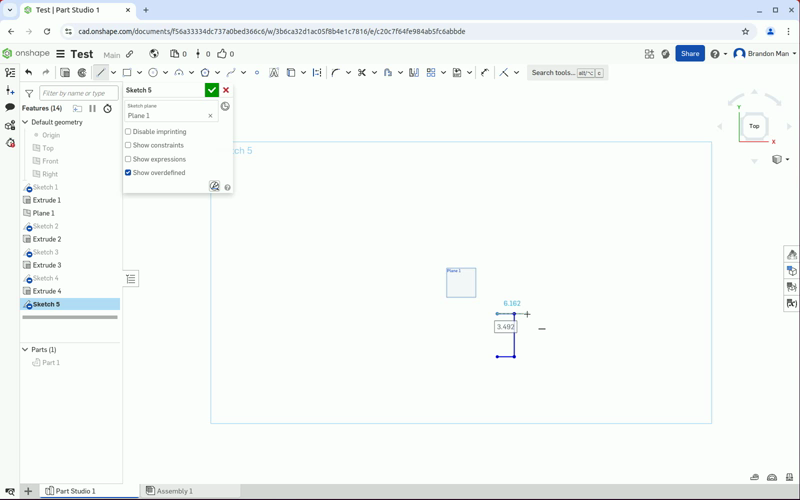
mouse_move(497, 356)
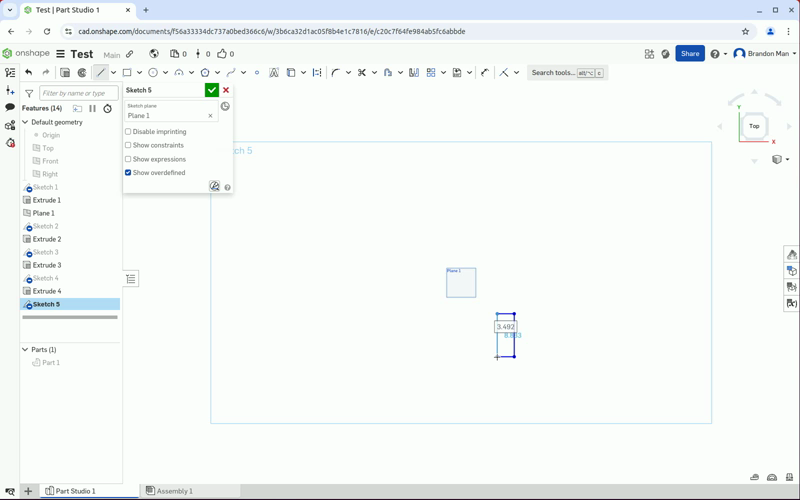
key_up(shift)
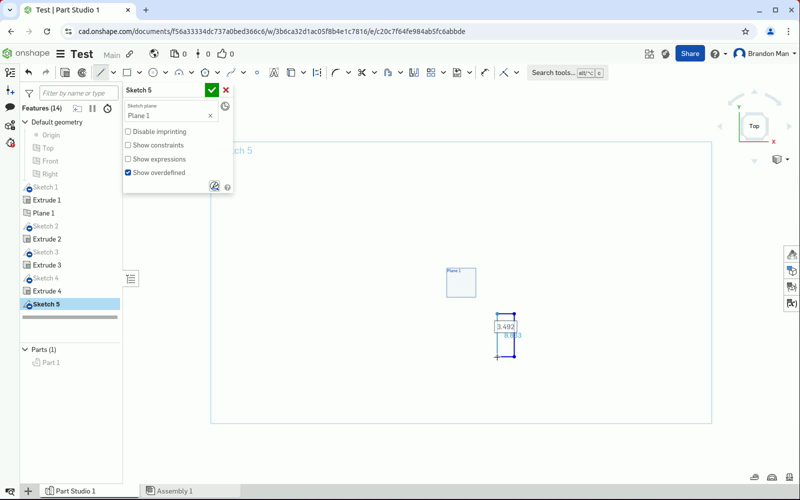
click(497, 356)
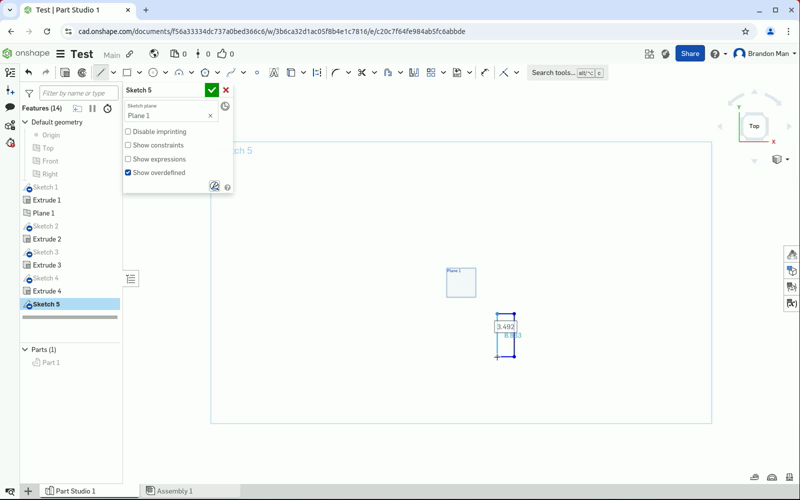
key(esc)
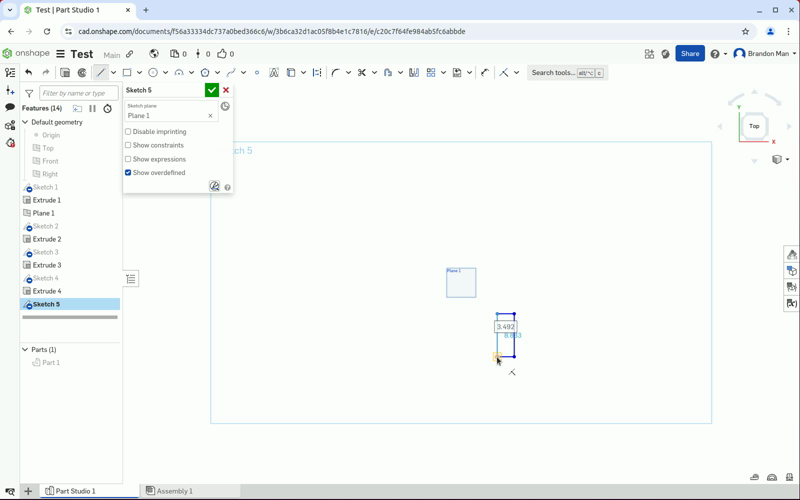
mouse_move(510, 318)
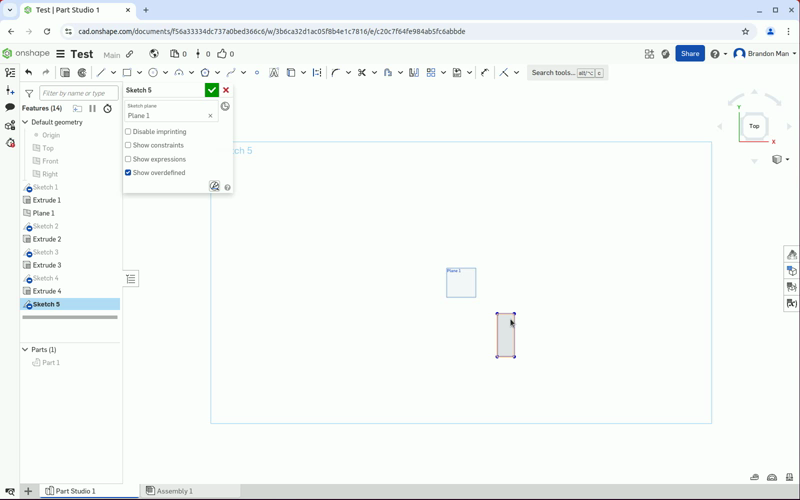
scroll(6)
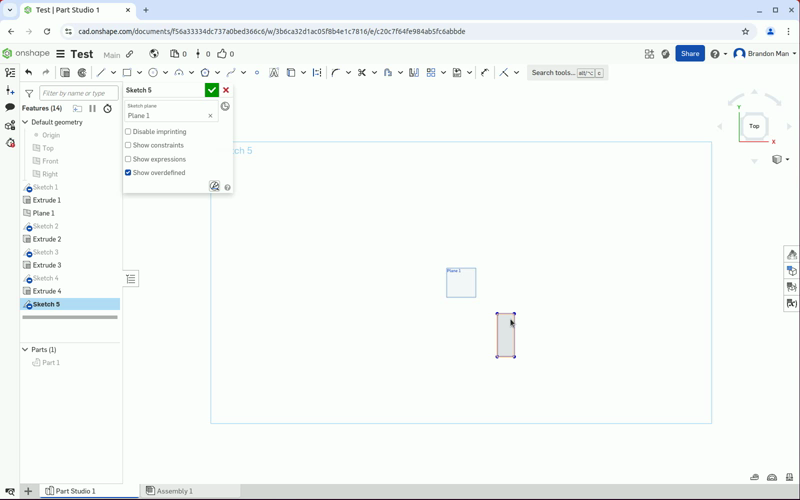
scroll(6)
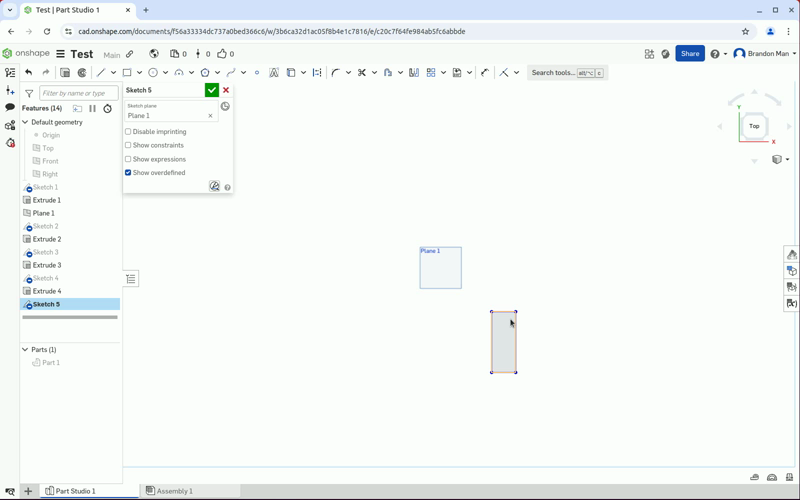
scroll(6)
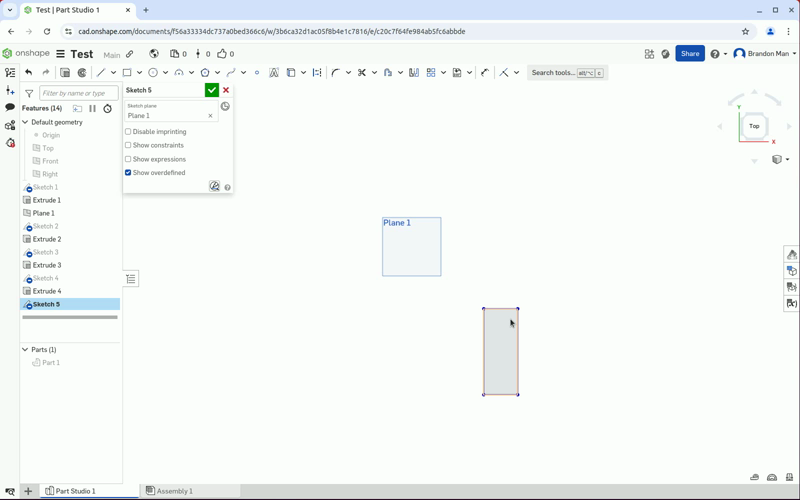
scroll(6)
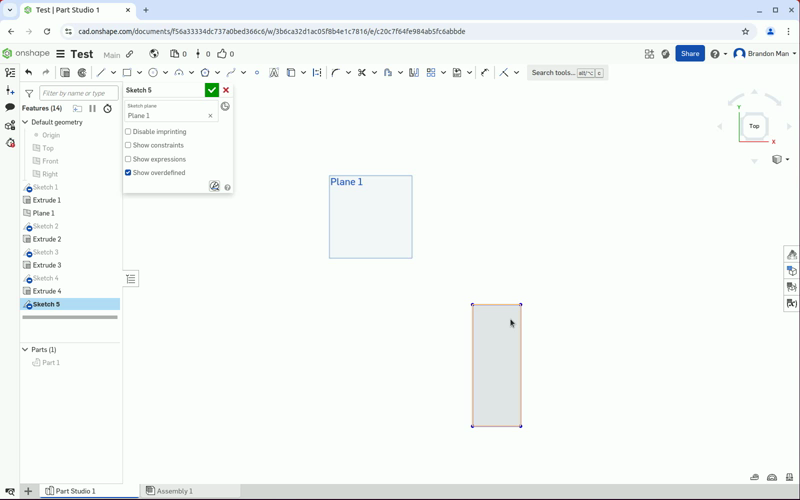
scroll(6)
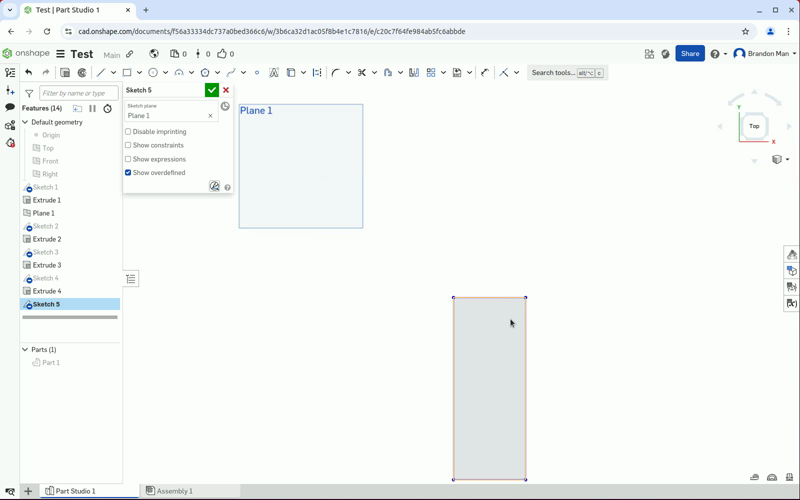
scroll(6)
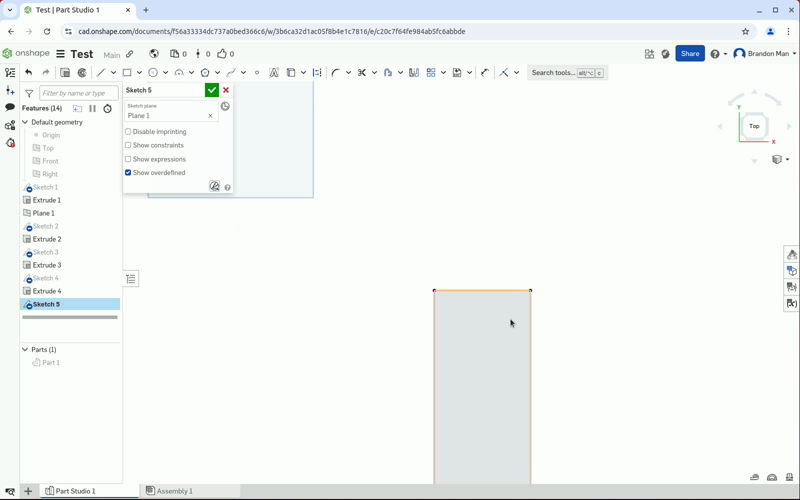
scroll(6)
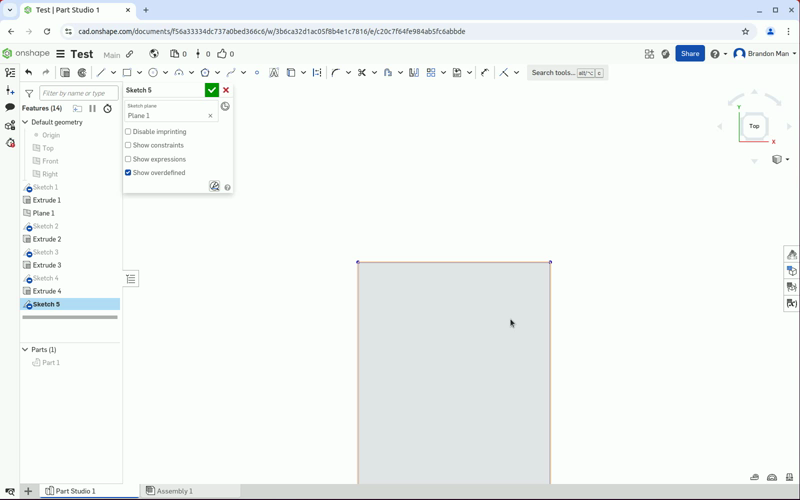
click(510, 318)
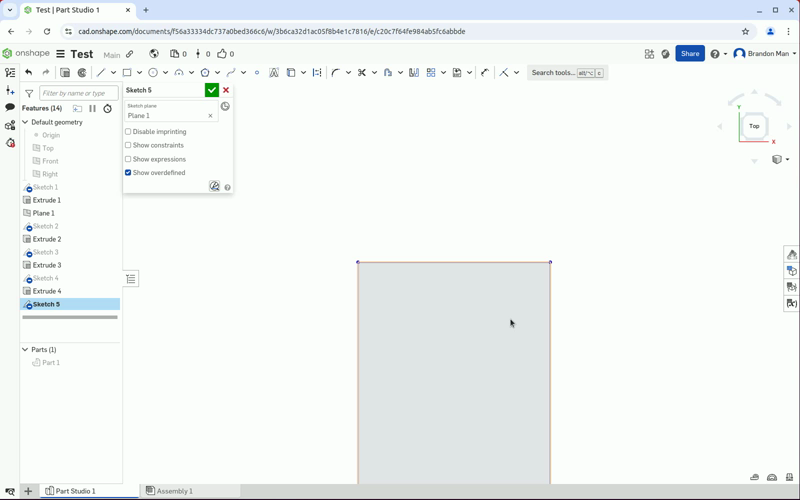
scroll(-6)
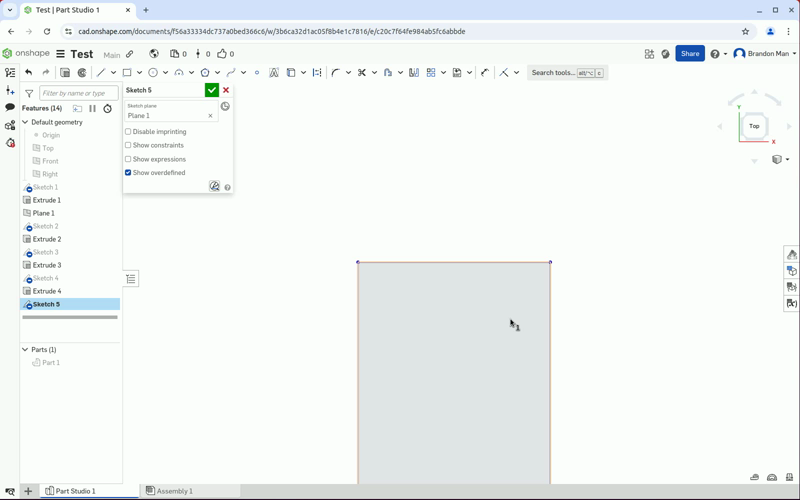
scroll(-6)
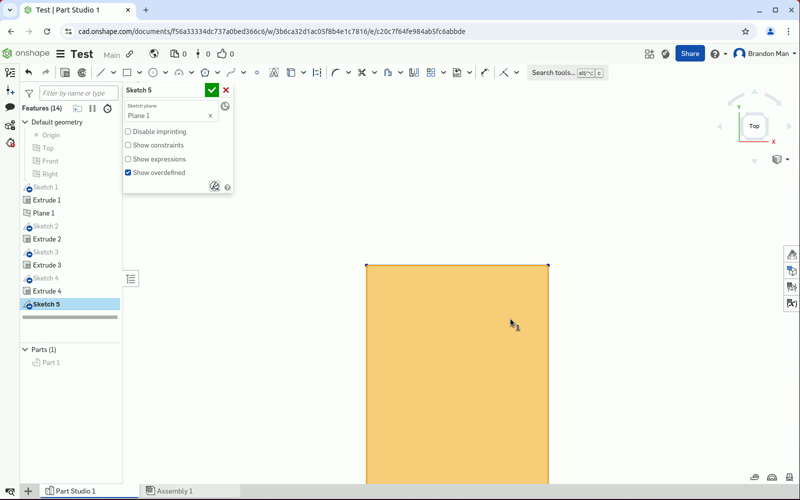
scroll(-6)
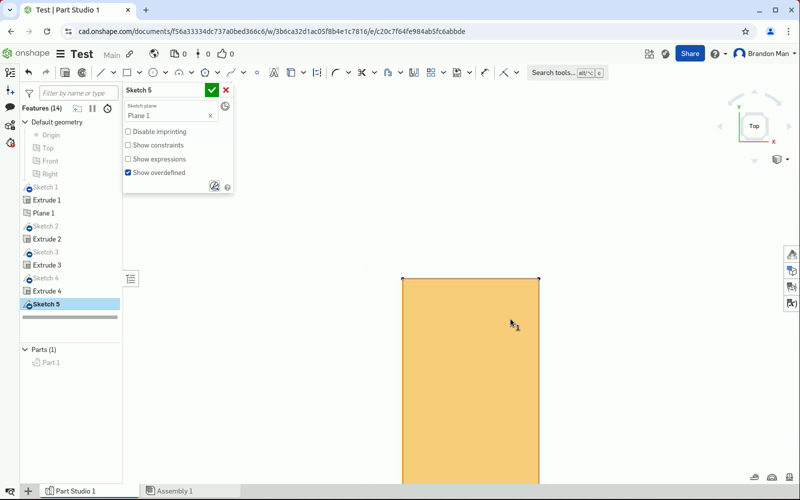
scroll(-6)
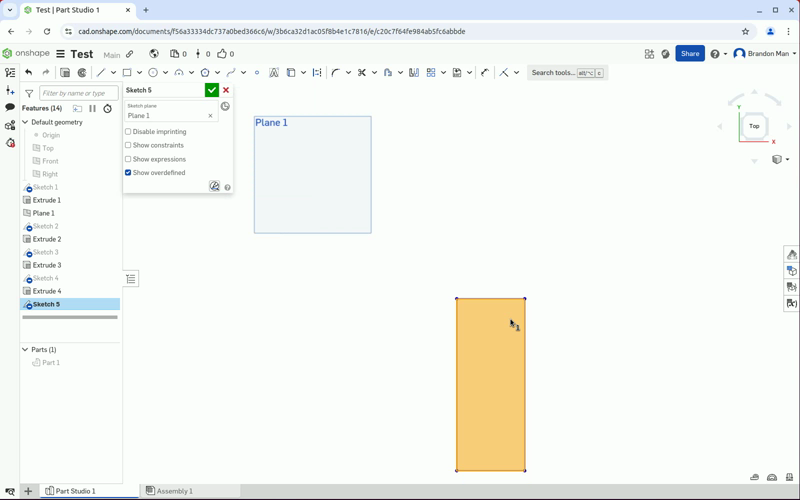
scroll(-6)
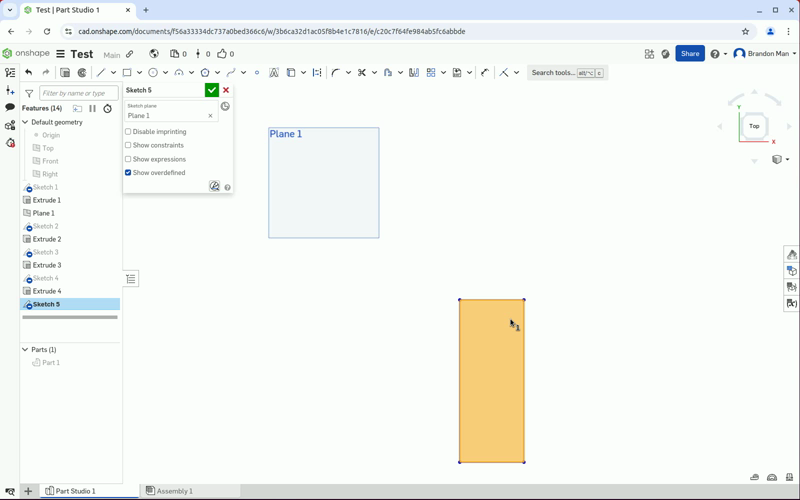
scroll(-6)
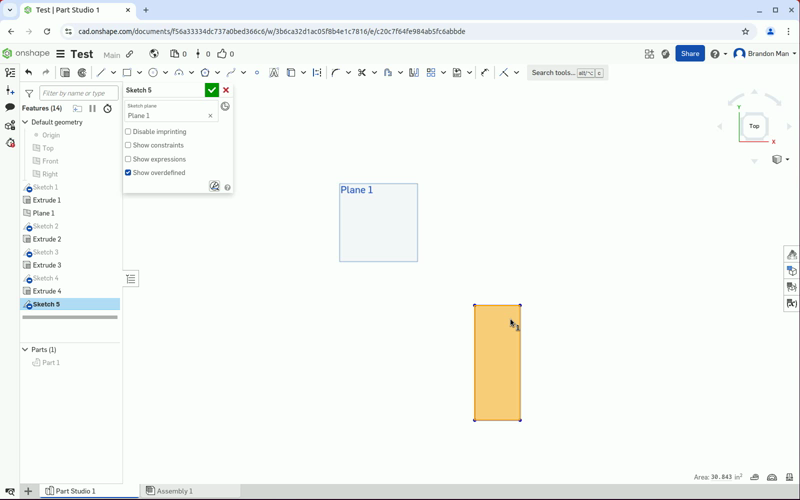
scroll(-6)
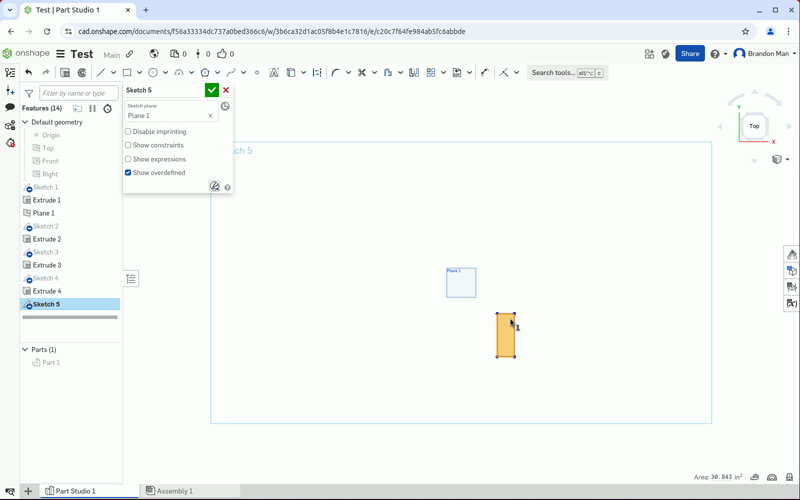
mouse_move(73, 352)
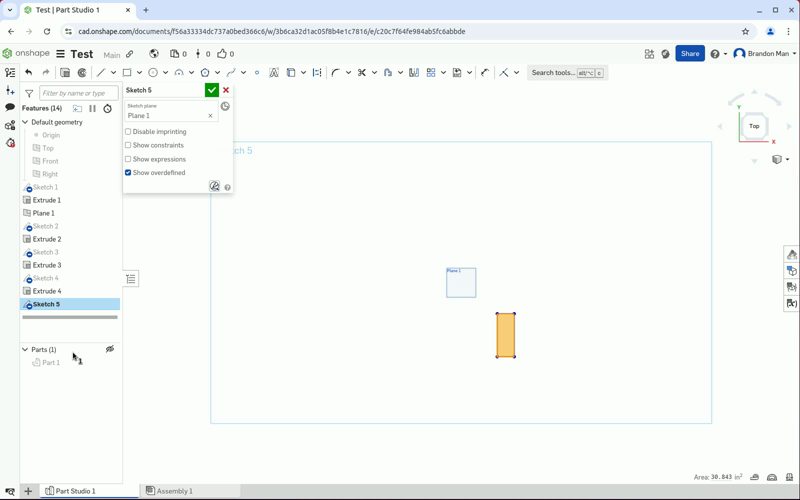
key(shift+y)
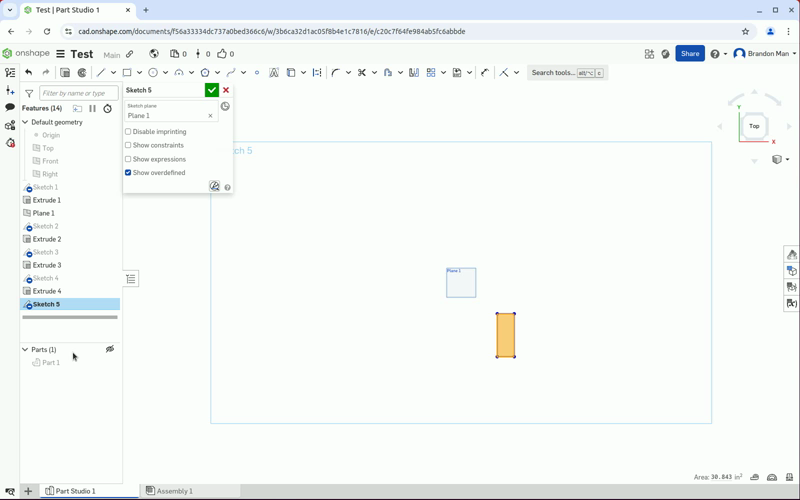
key(shift+e)
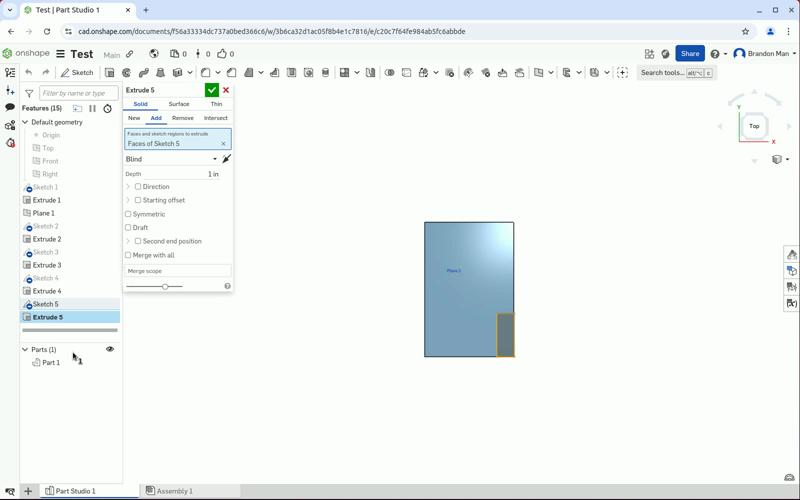
mouse_move(143, 106)
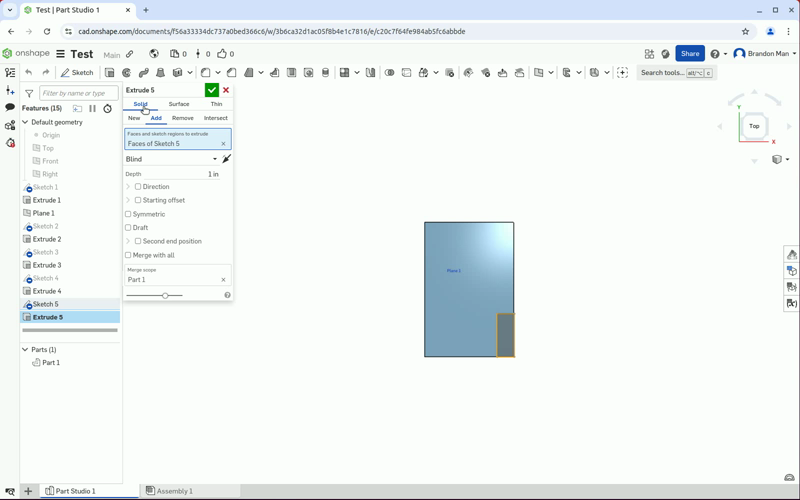
click(143, 106)
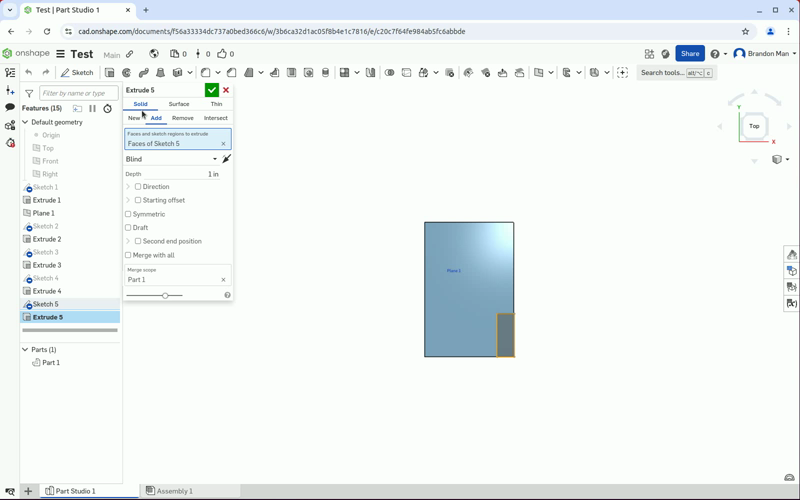
mouse_move(137, 120)
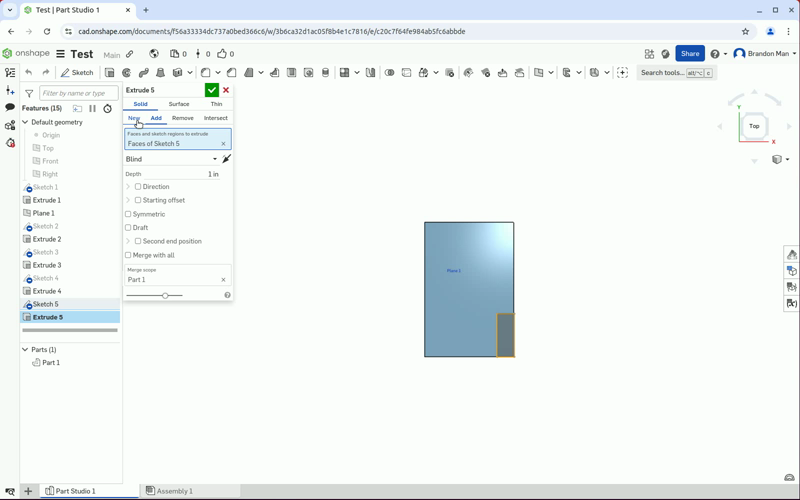
click(137, 120)
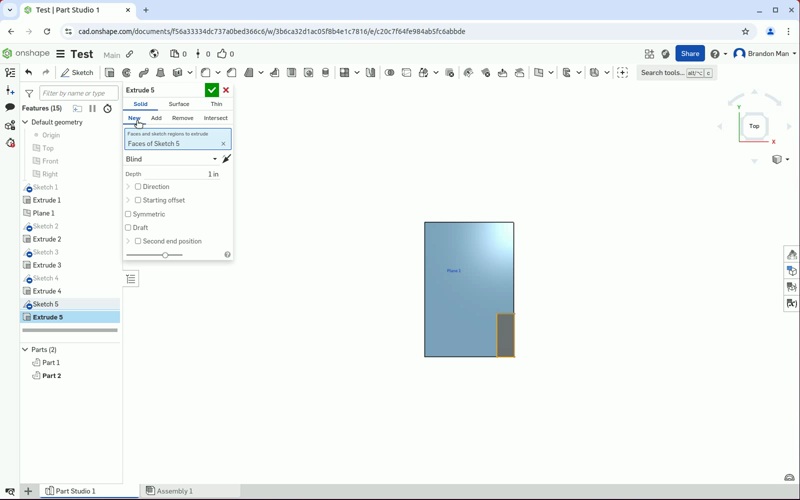
key(tab, 4)
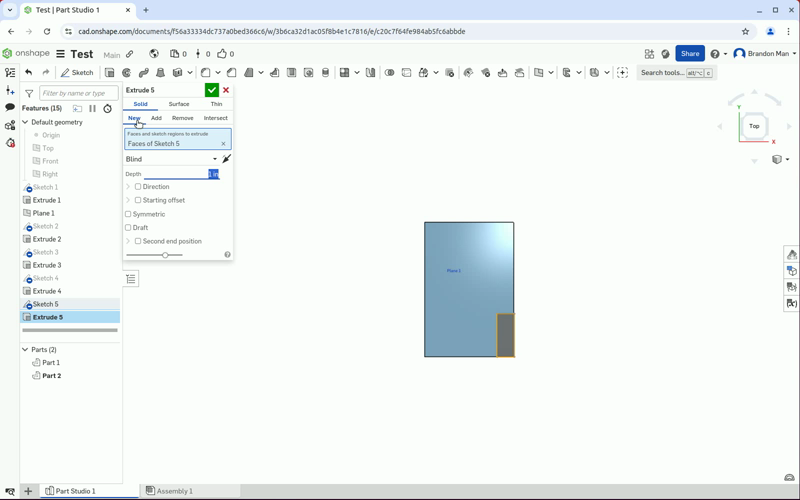
text(8.184)
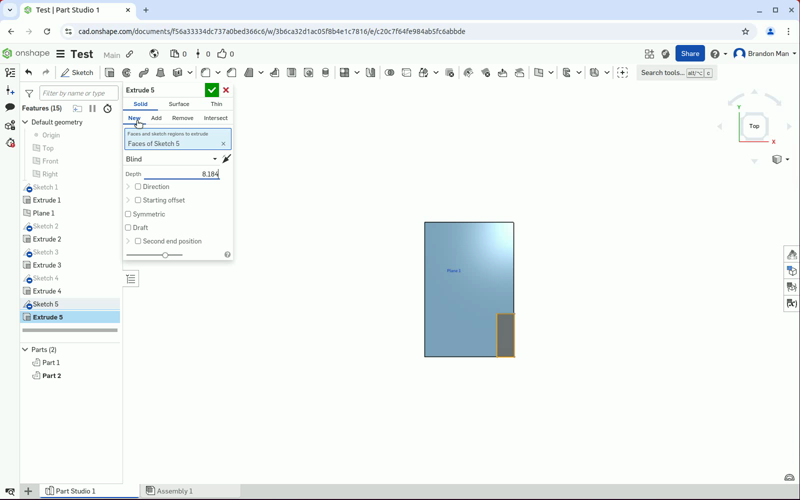
key(enter)
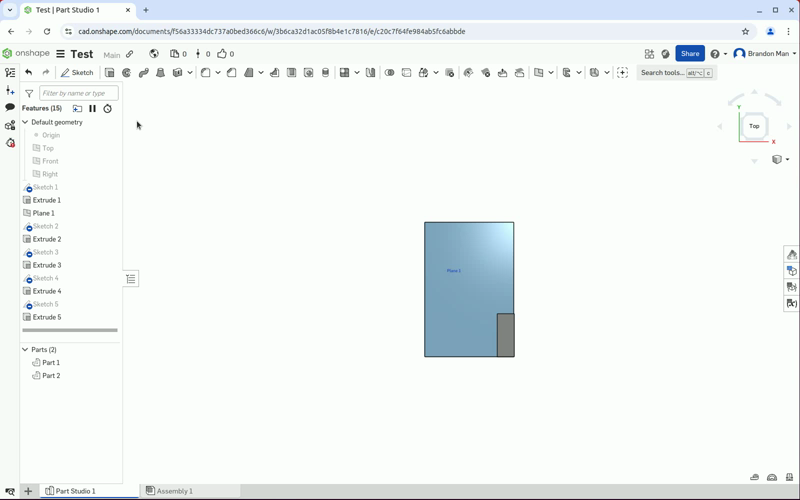
key(shift+h)
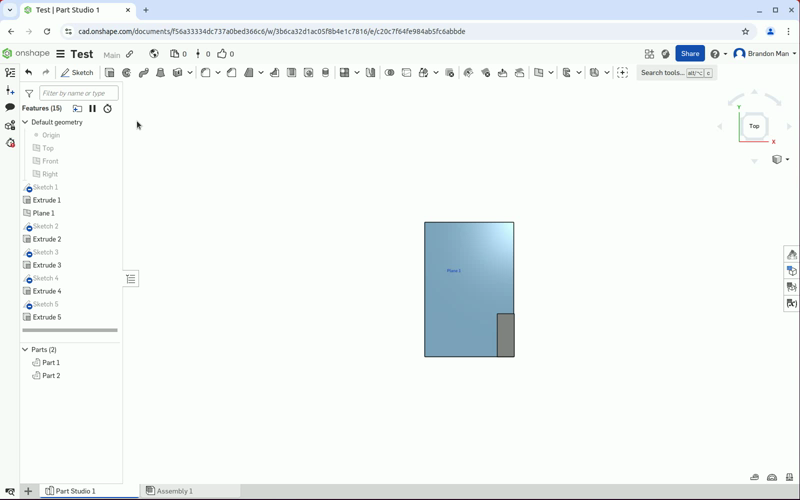
key(shift+h)
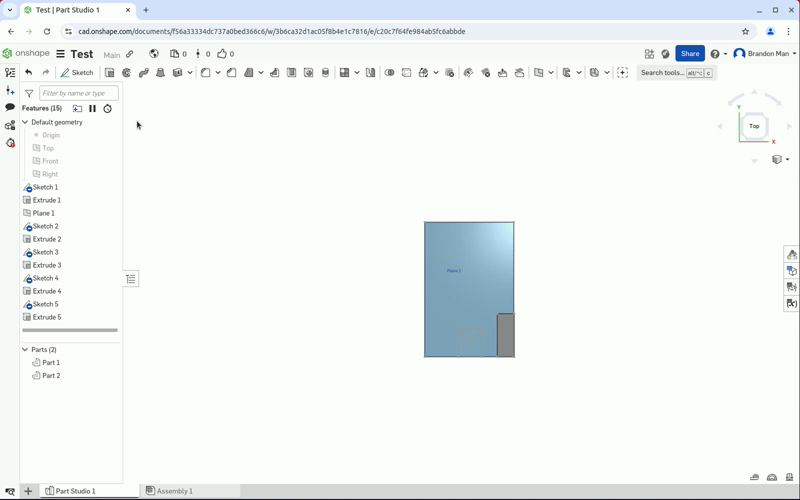
key(shift+7)
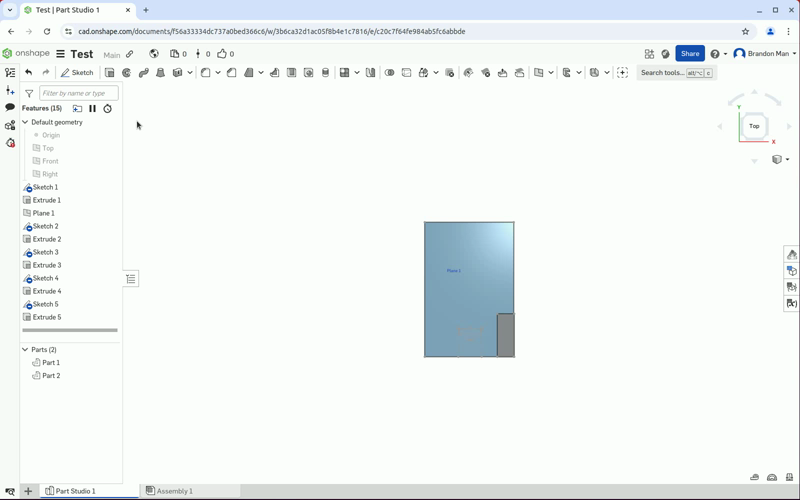
key(up, 3)
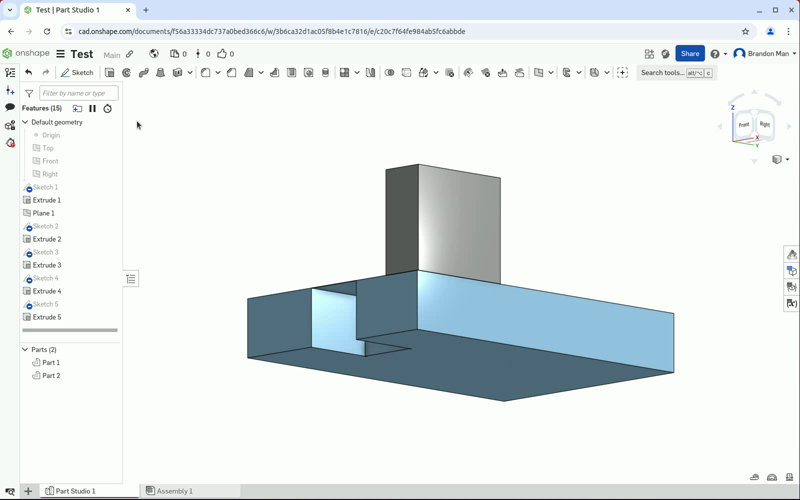
key(left, 3)
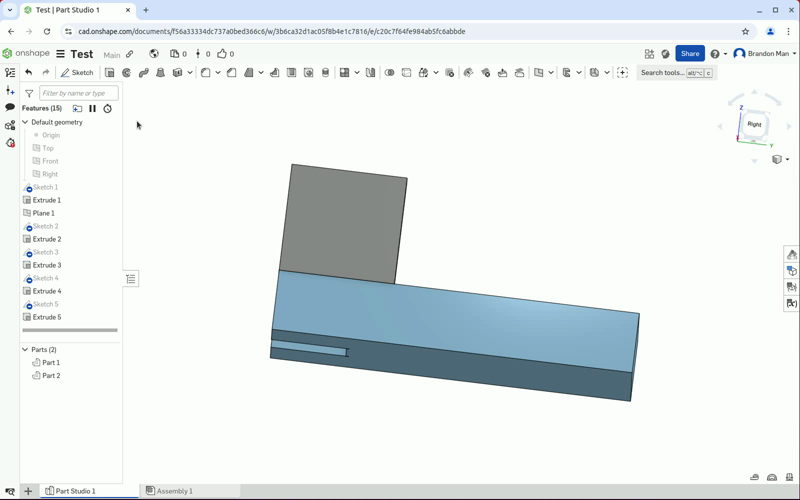
key(right, 3)
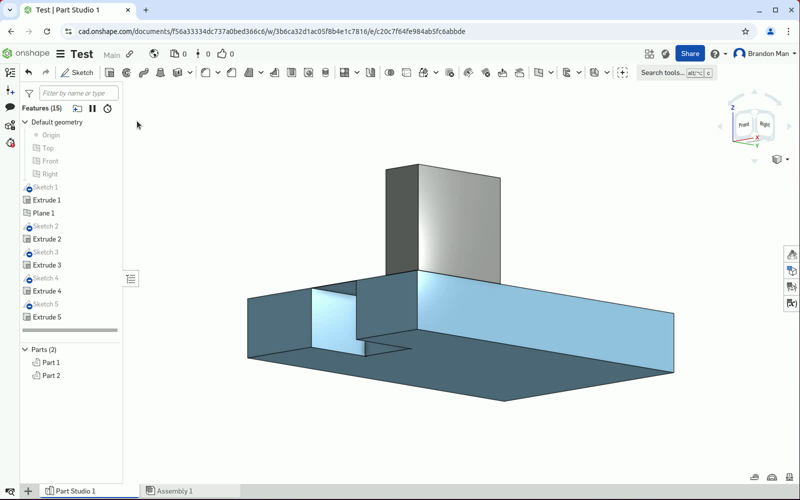
key(down, 3)
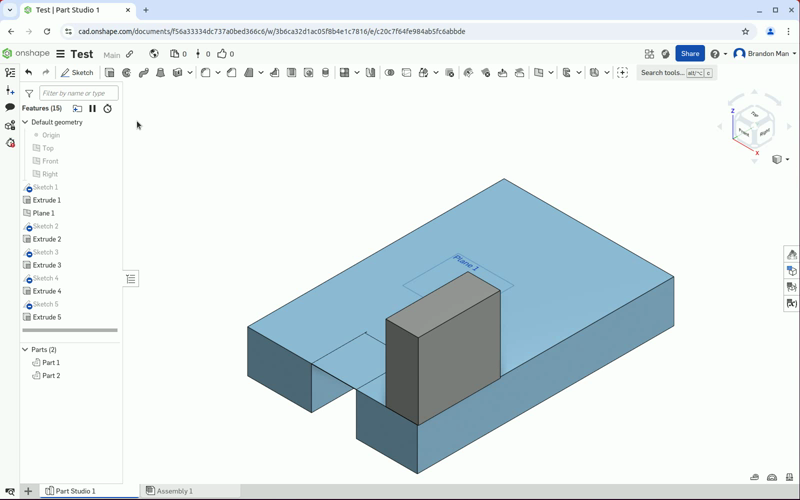
mouse_move(73, 189)
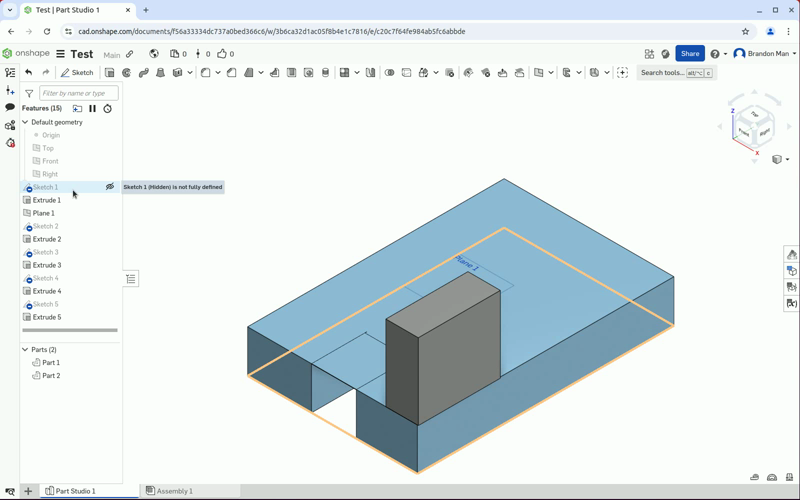
click(73, 189)